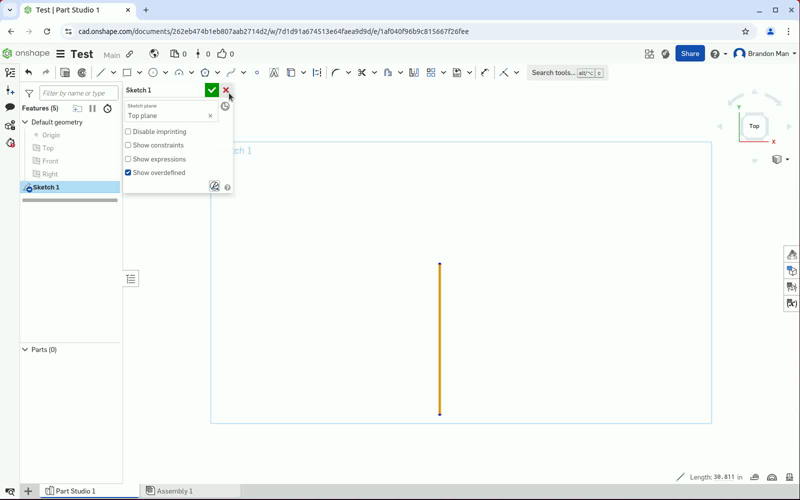
key(shift+h)
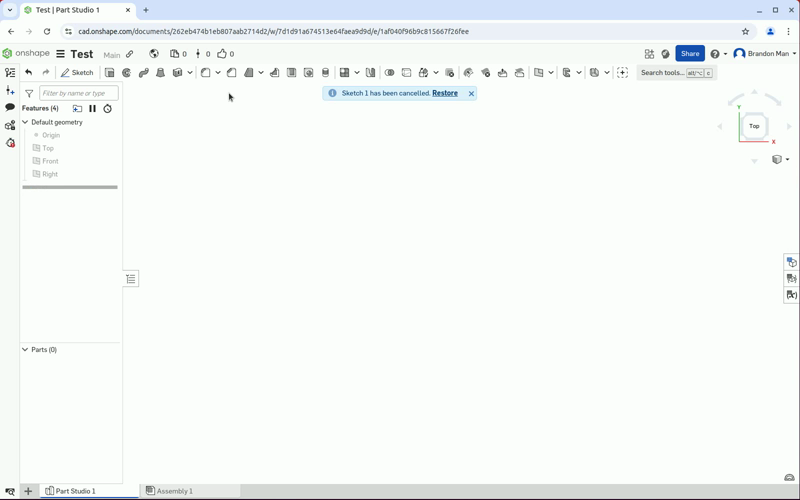
mouse_move(73, 352)
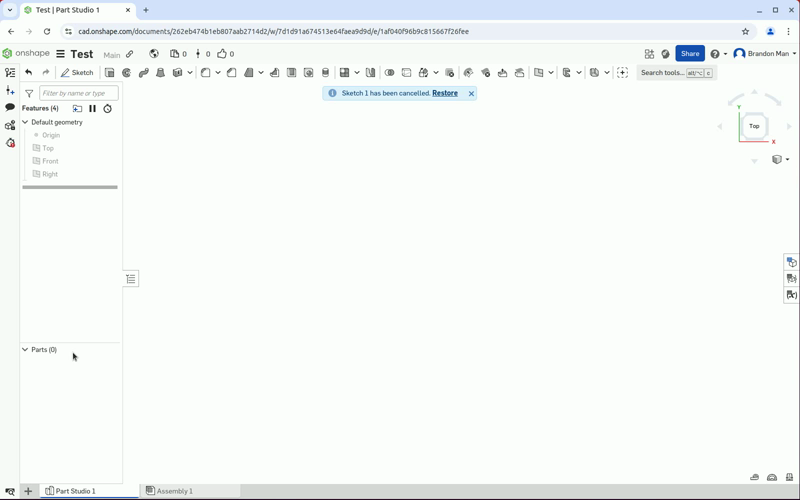
key(y)
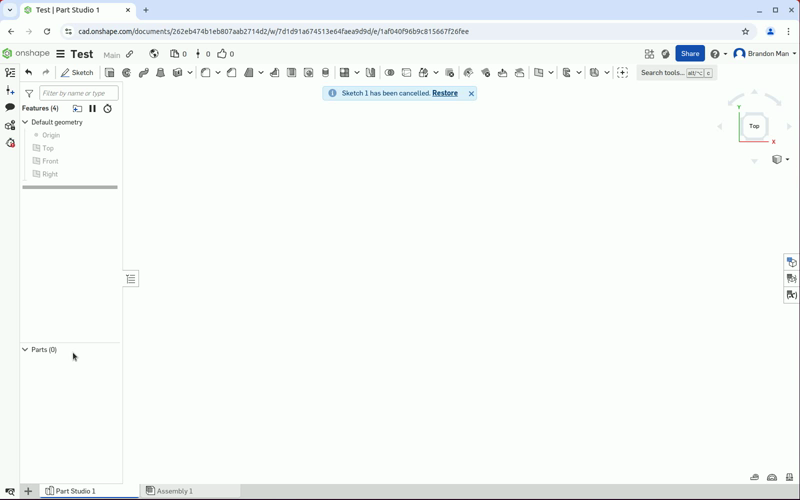
key(shift+p)
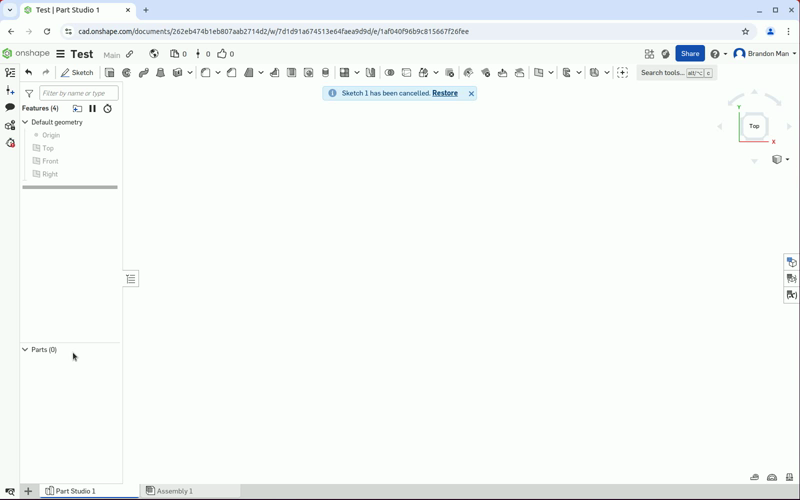
key(space)
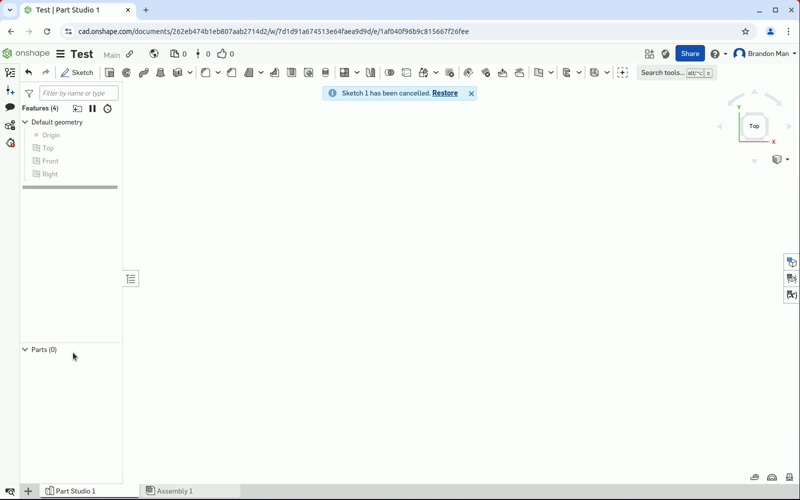
key_down(shift)
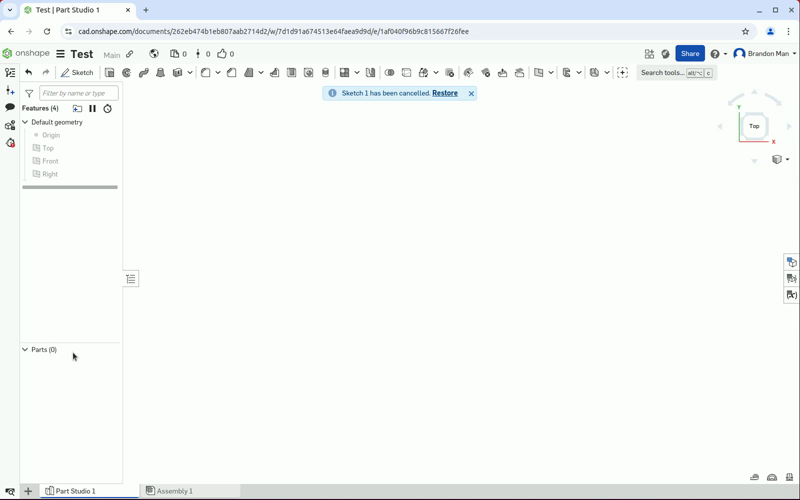
key(up)
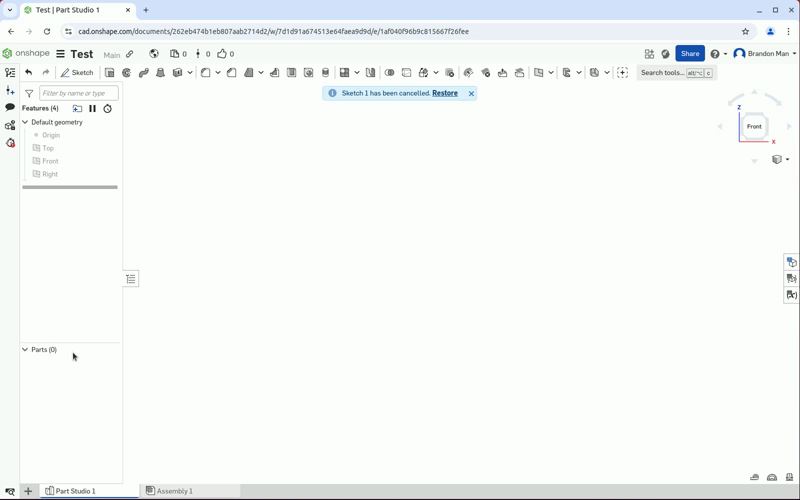
key_up(shift)
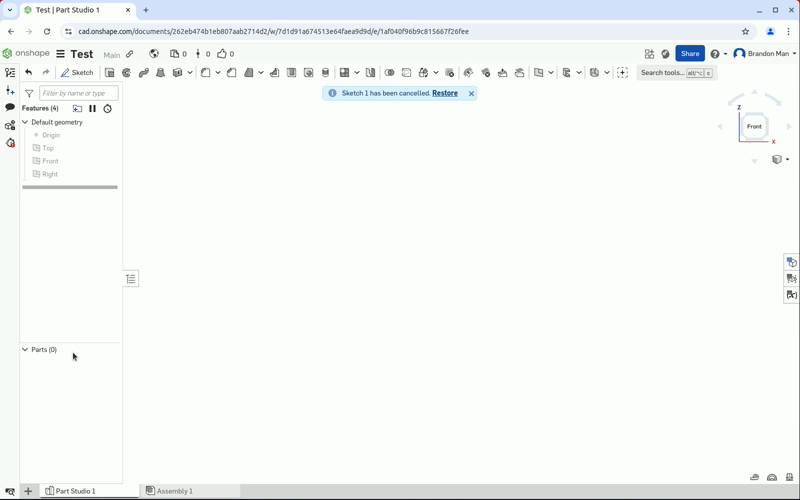
key(space)
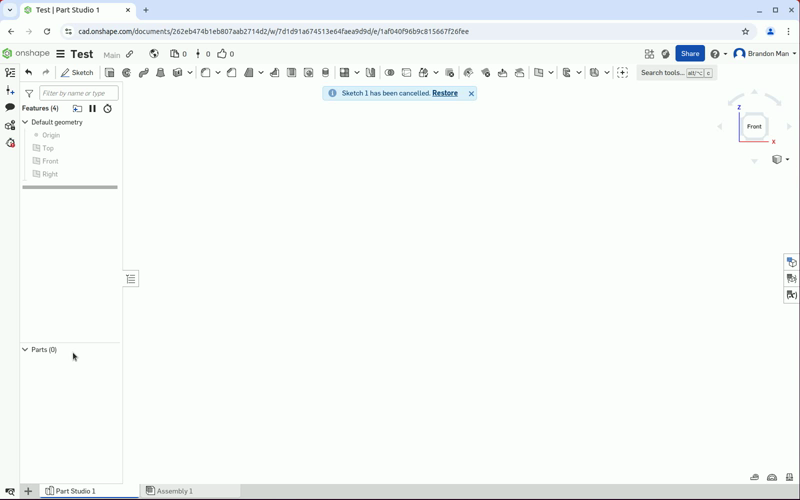
key_down(shift)
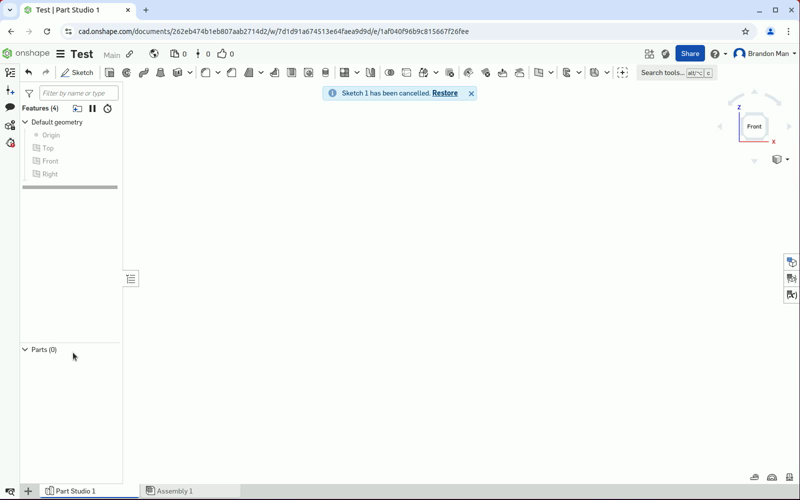
key(left)
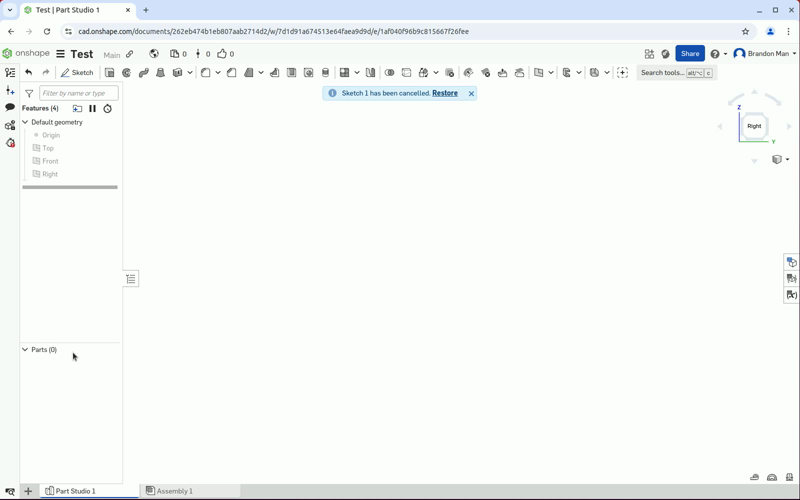
key_up(shift)
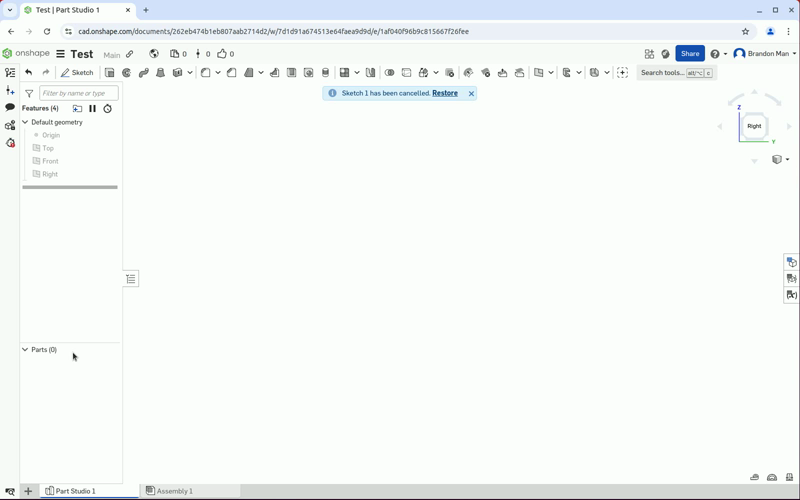
mouse_move(73, 352)
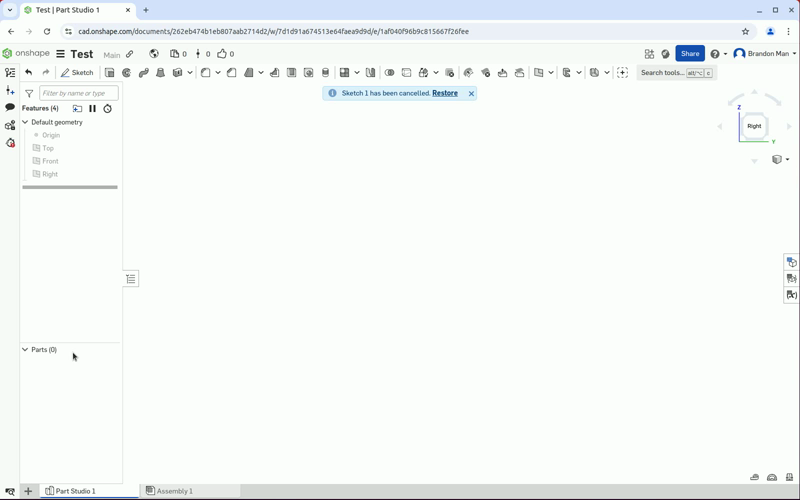
key(shift+y)
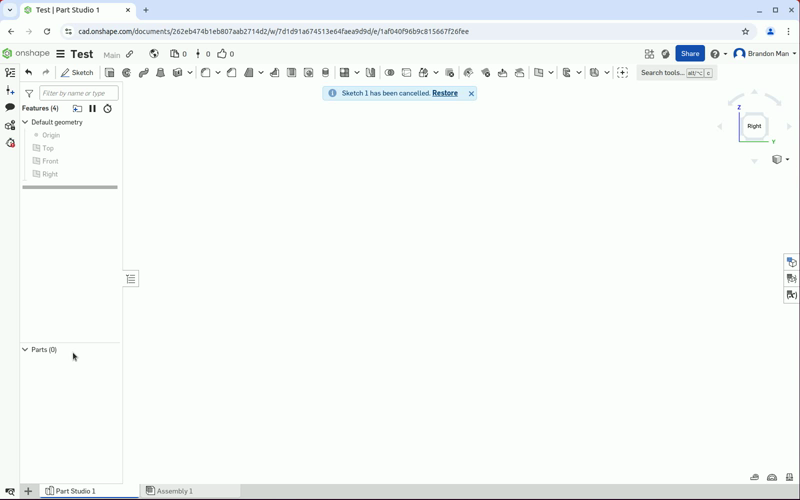
key(shift+s)
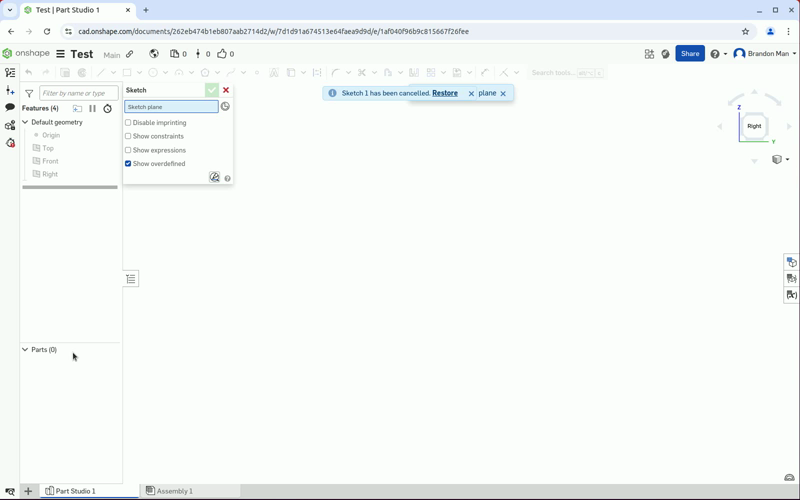
mouse_move(73, 176)
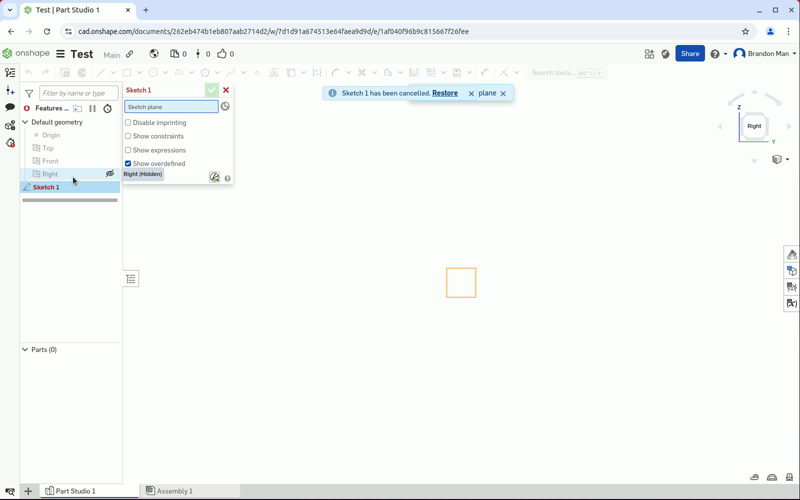
click(73, 176)
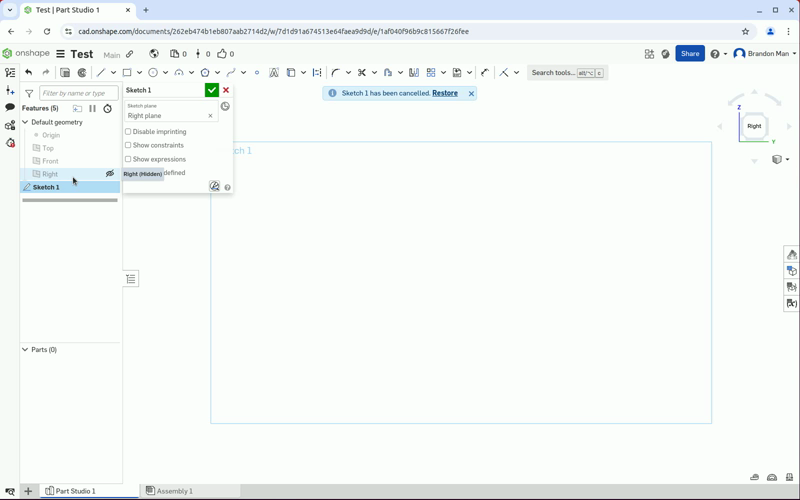
mouse_move(73, 352)
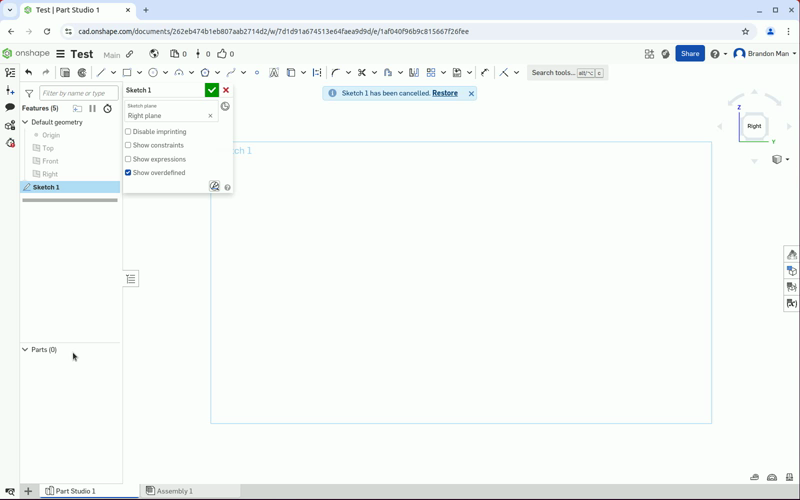
key(y)
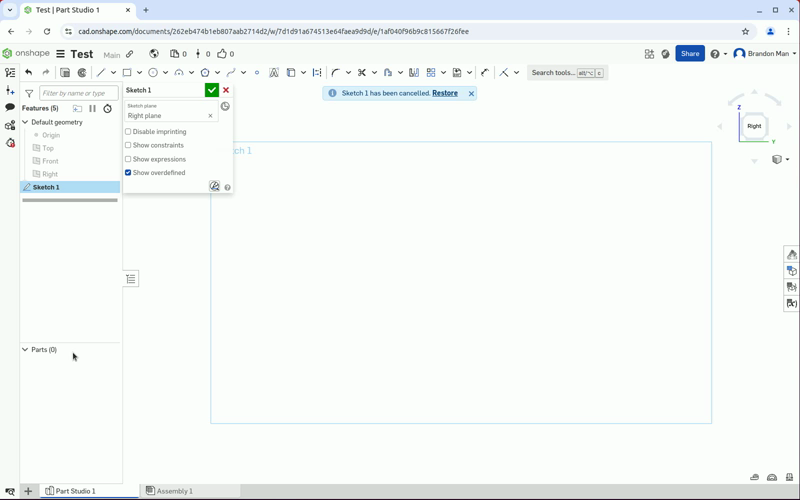
key(l)
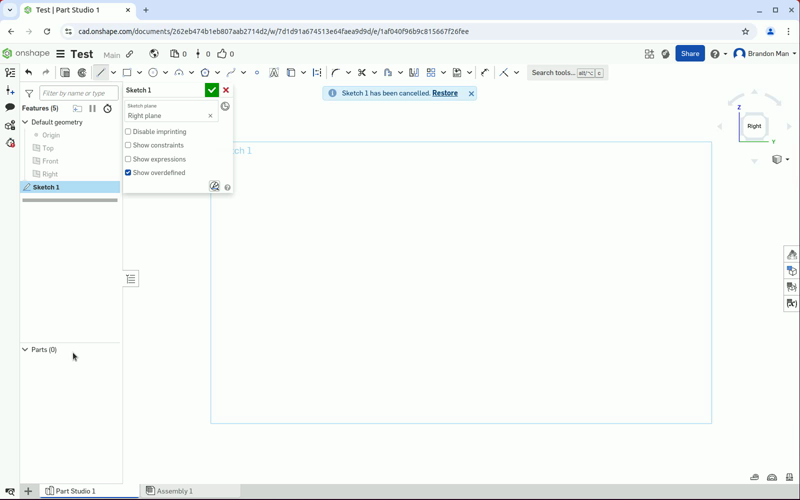
key_down(shift)
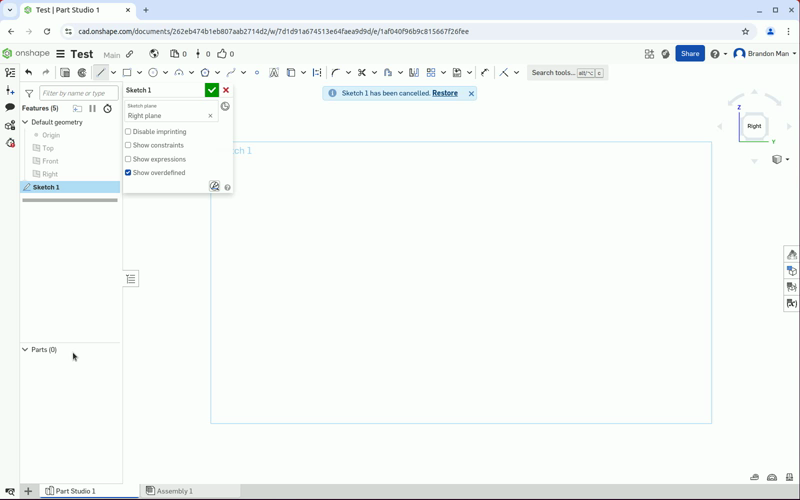
mouse_move(404, 282)
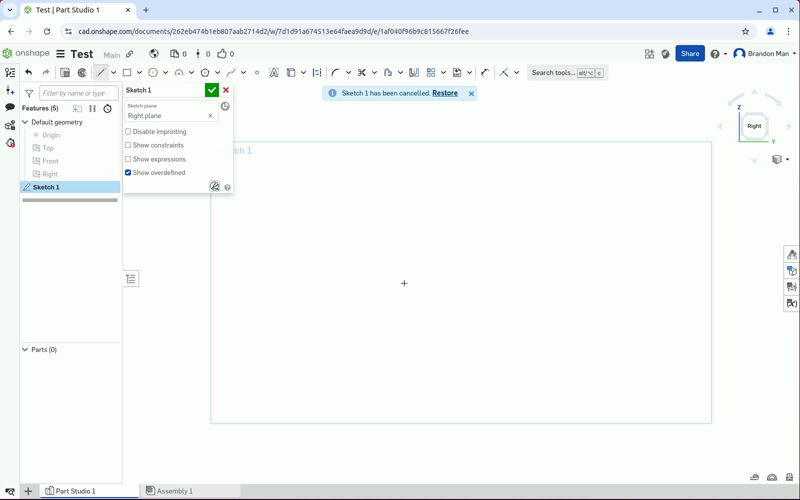
click(404, 282)
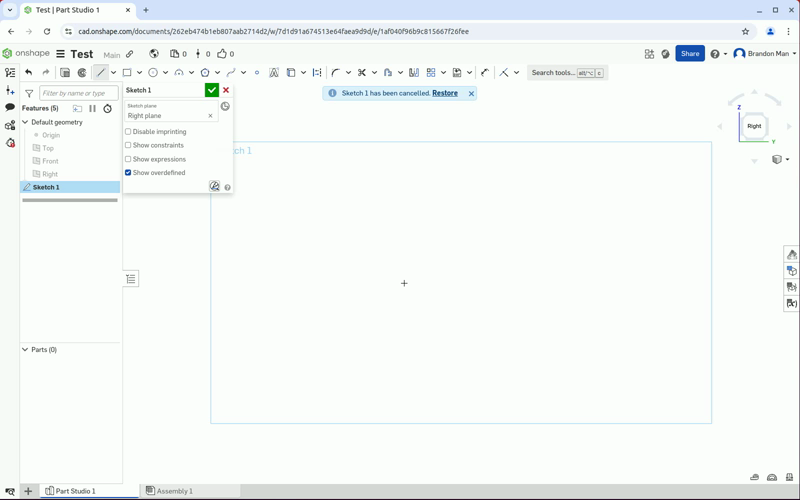
key_up(shift)
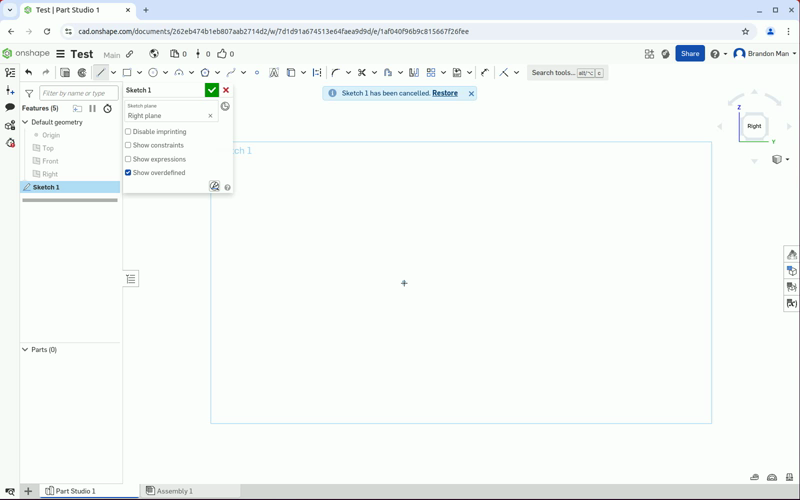
key_down(shift)
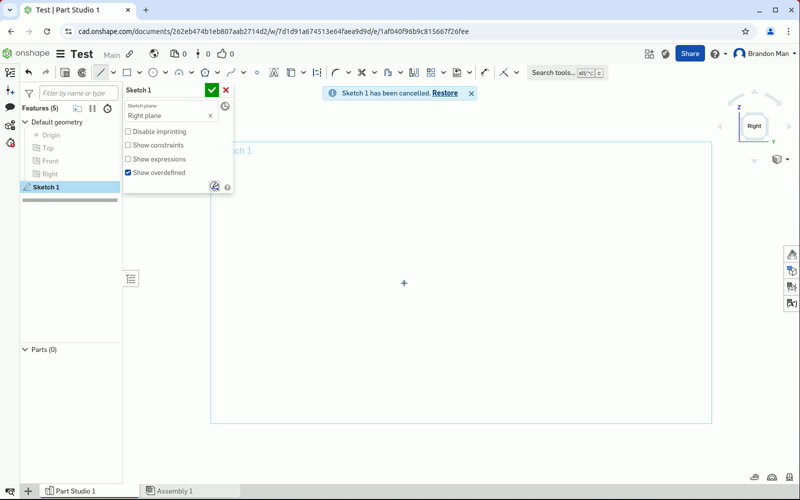
mouse_move(516, 282)
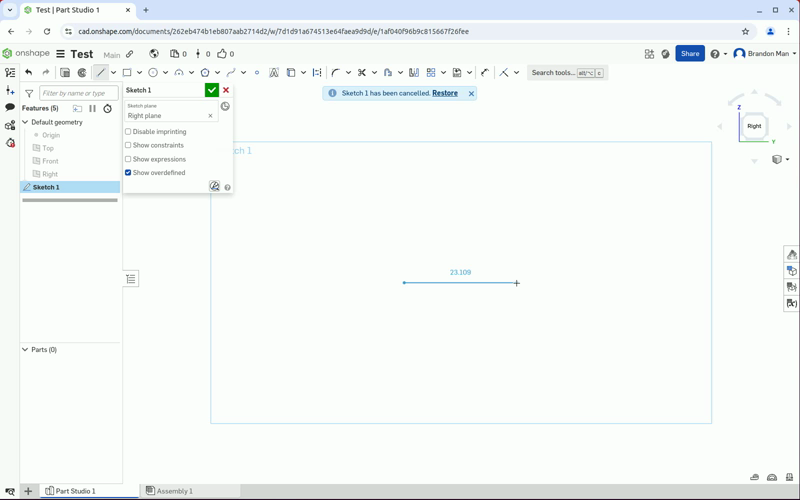
click(516, 282)
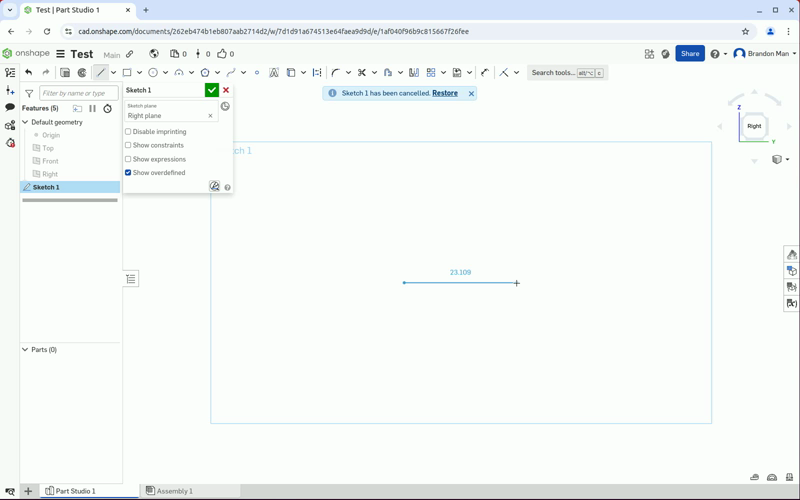
key_up(shift)
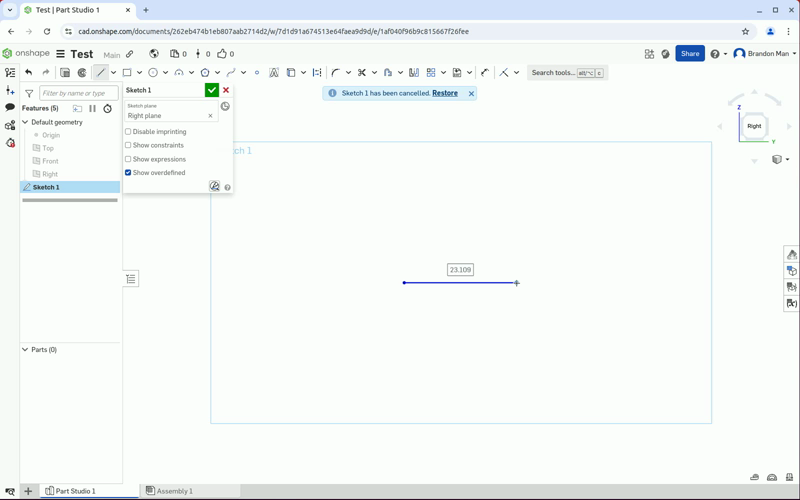
key_down(shift)
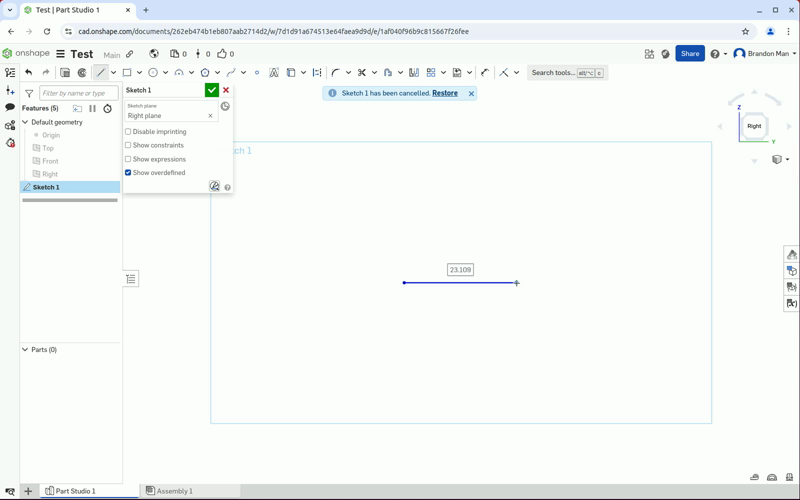
mouse_move(516, 170)
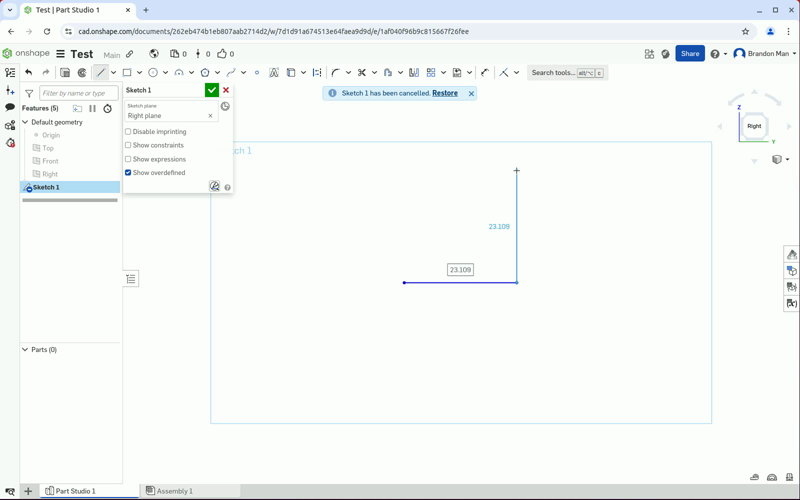
click(516, 170)
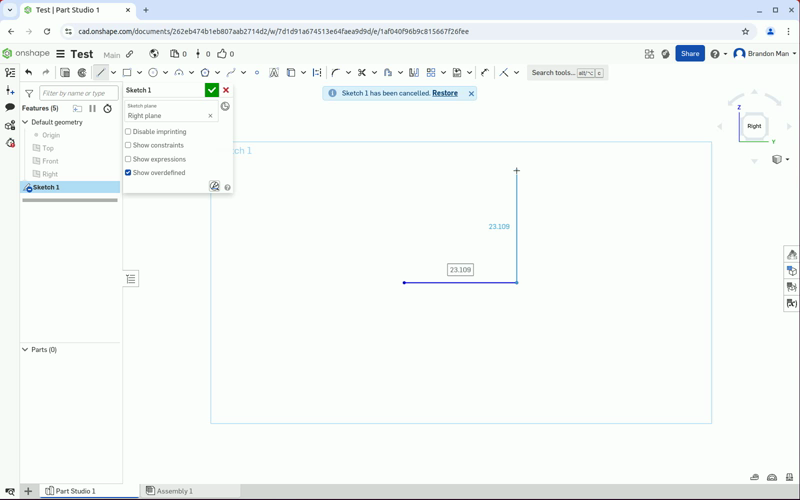
key_up(shift)
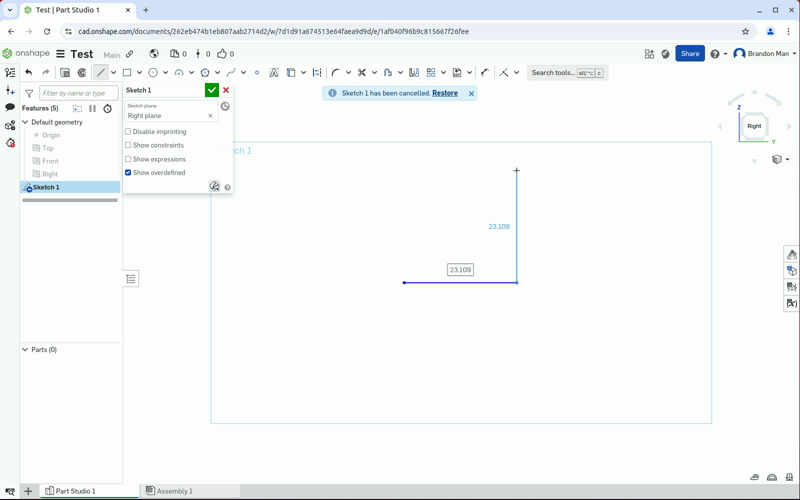
key_down(shift)
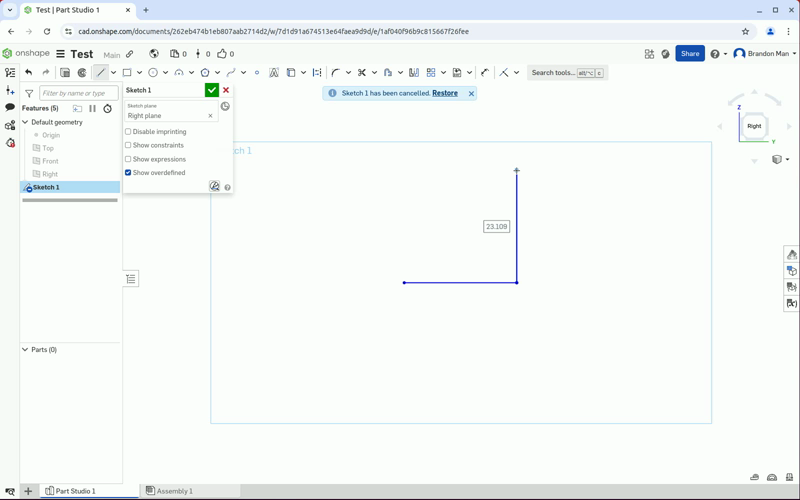
mouse_move(546, 170)
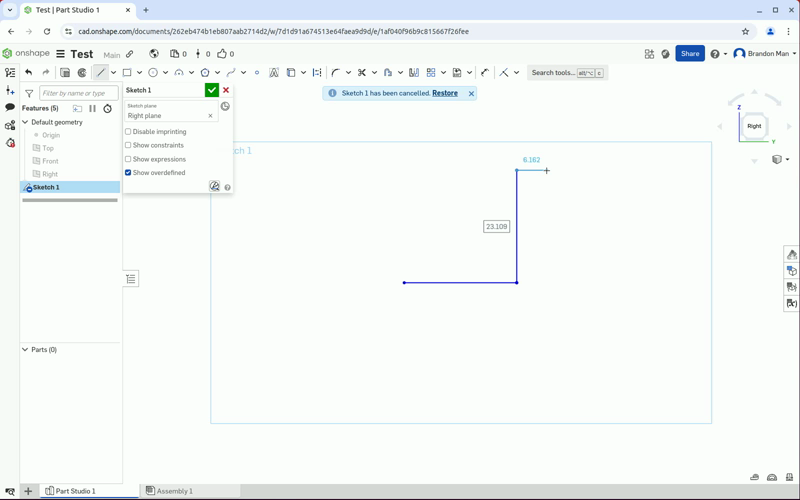
mouse_move(488, 170)
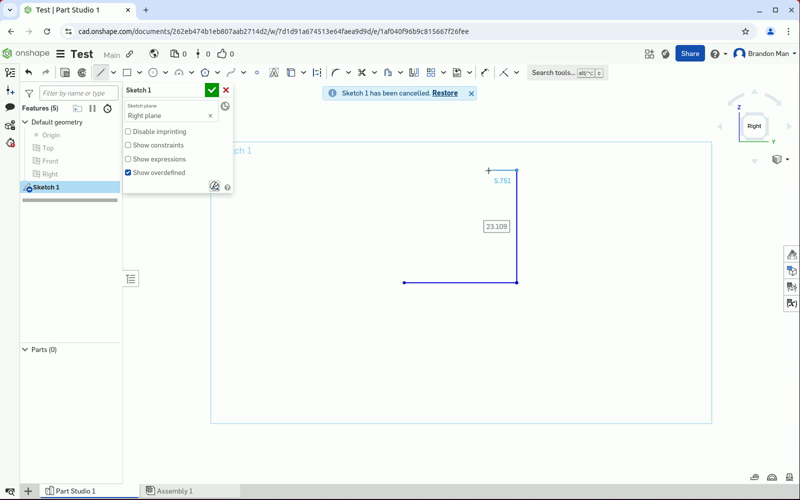
click(488, 170)
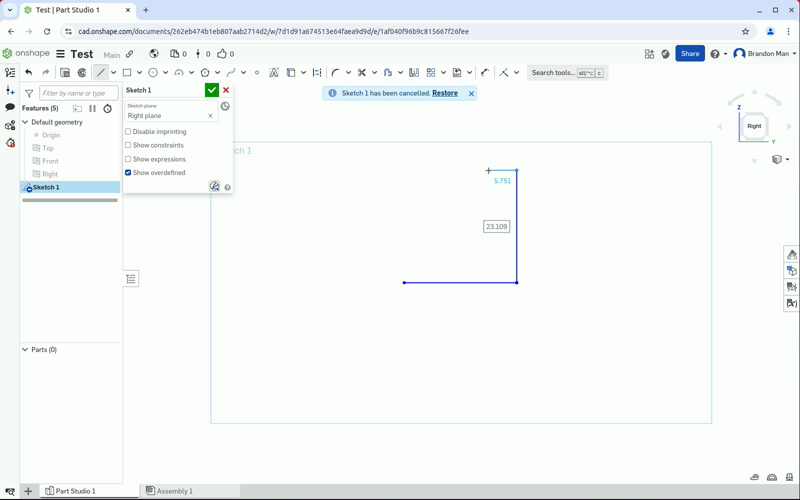
key_up(shift)
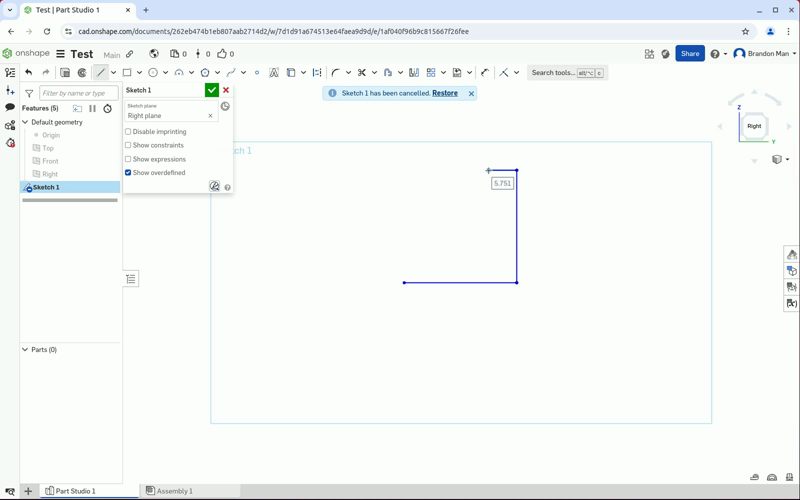
key_down(shift)
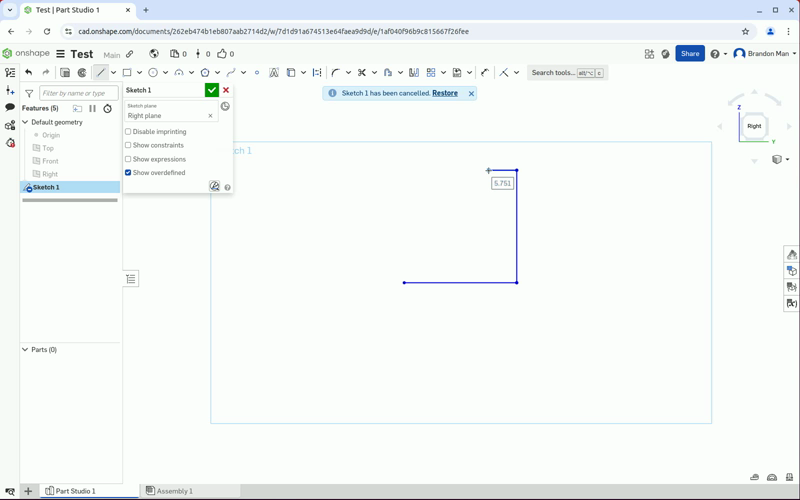
mouse_move(518, 170)
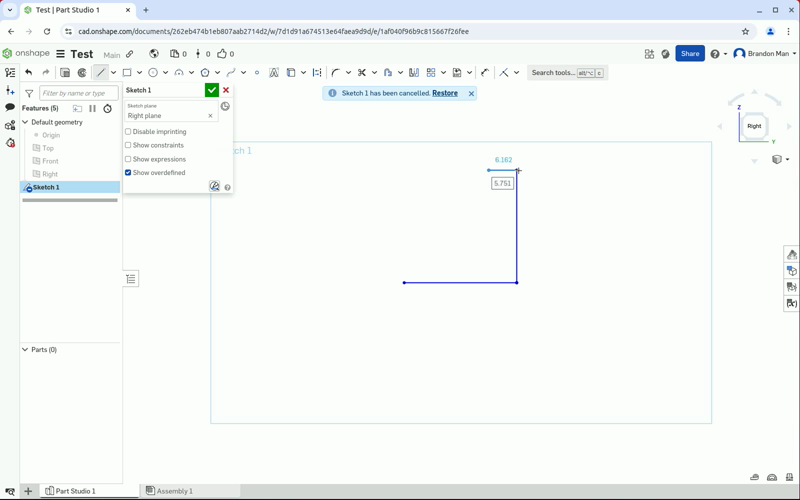
mouse_move(461, 198)
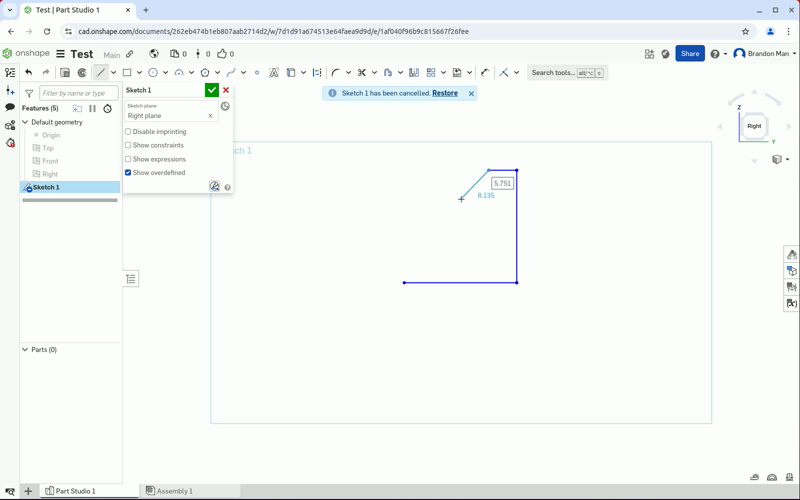
click(461, 198)
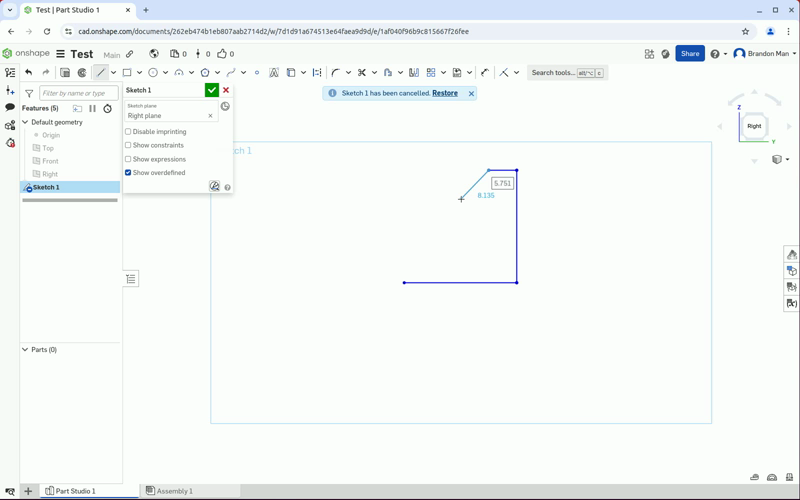
key_up(shift)
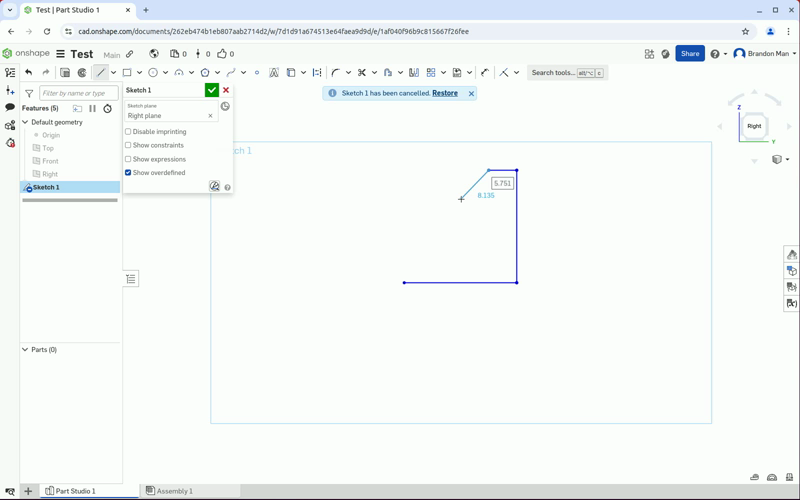
key_down(shift)
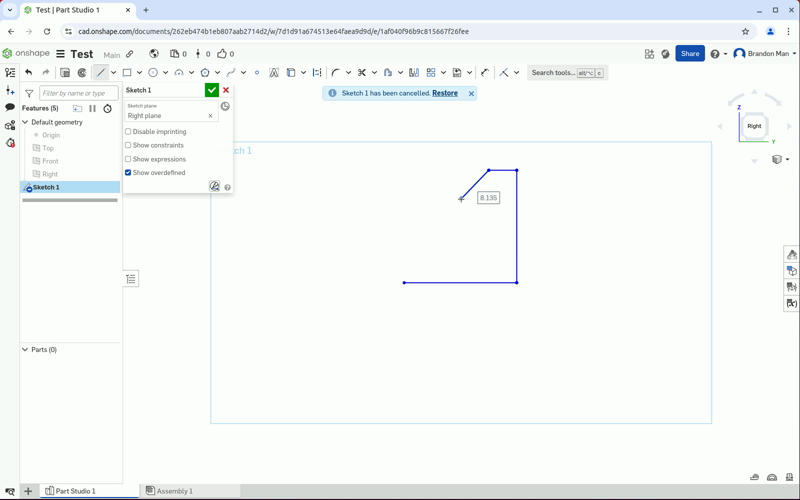
mouse_move(491, 198)
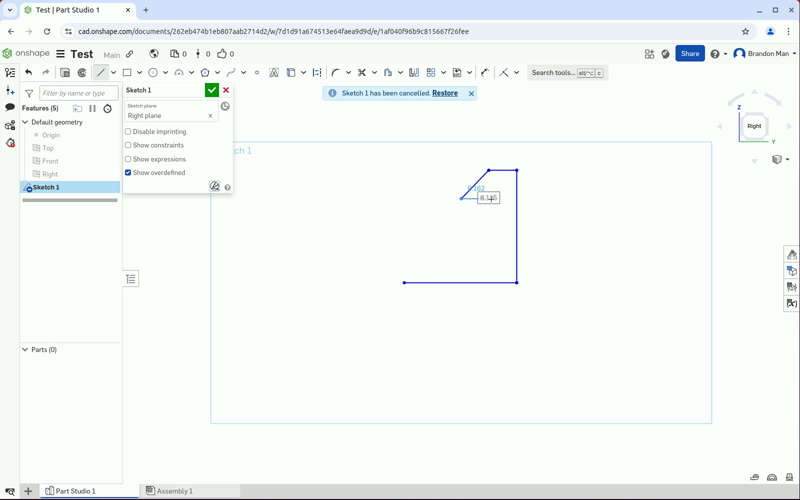
mouse_move(432, 170)
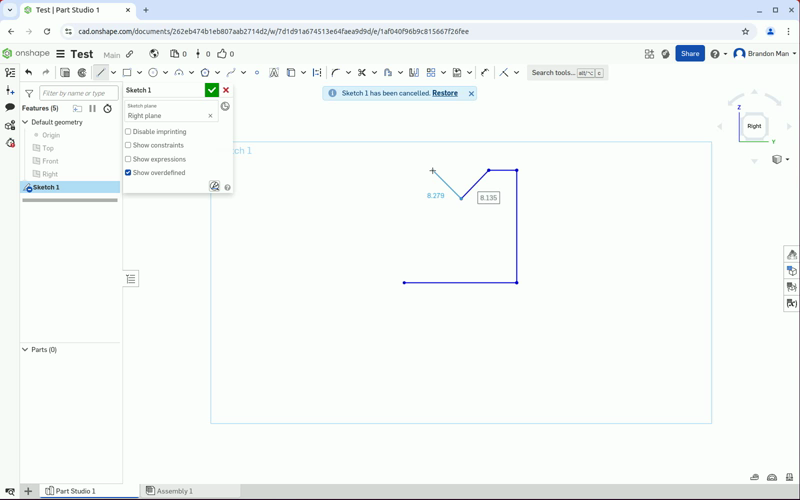
click(432, 170)
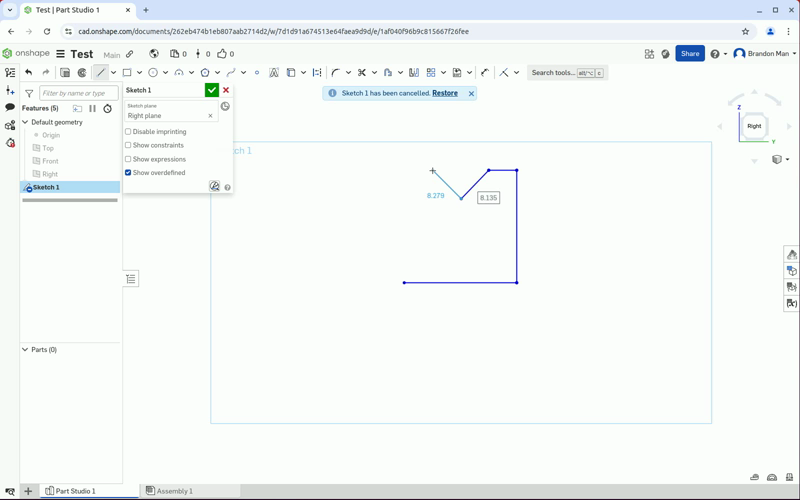
key_up(shift)
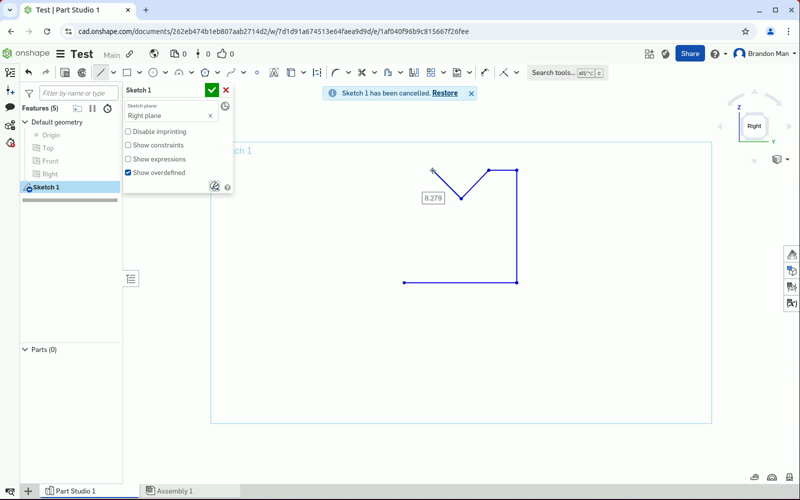
key_down(shift)
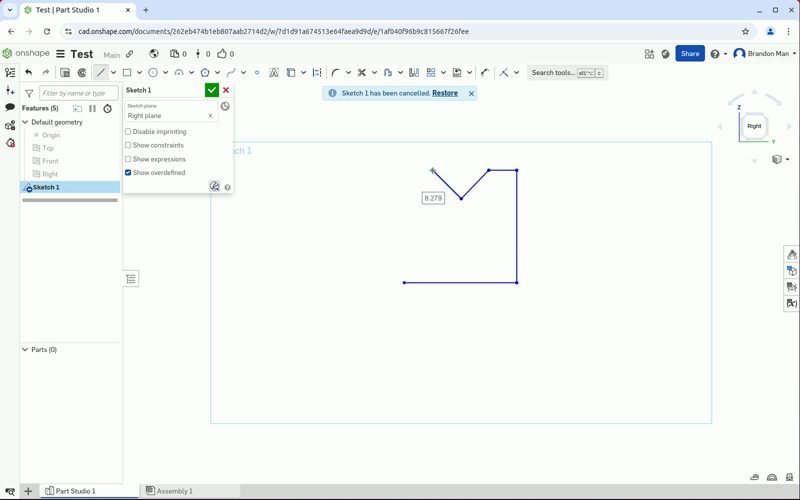
mouse_move(462, 170)
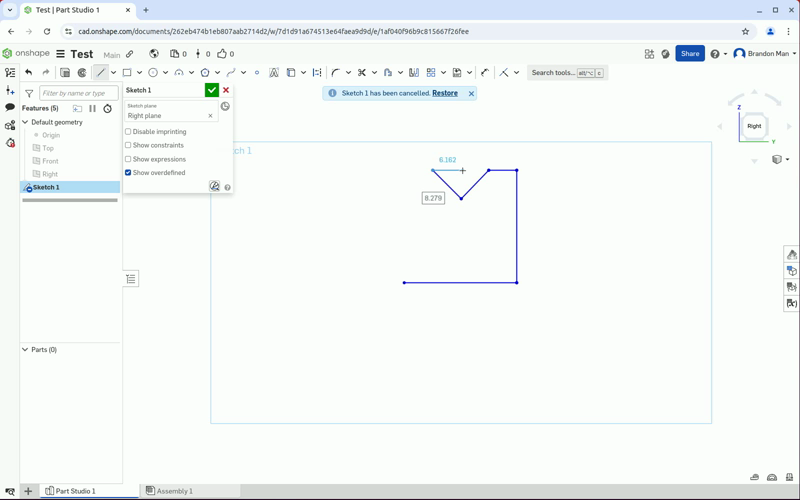
mouse_move(404, 170)
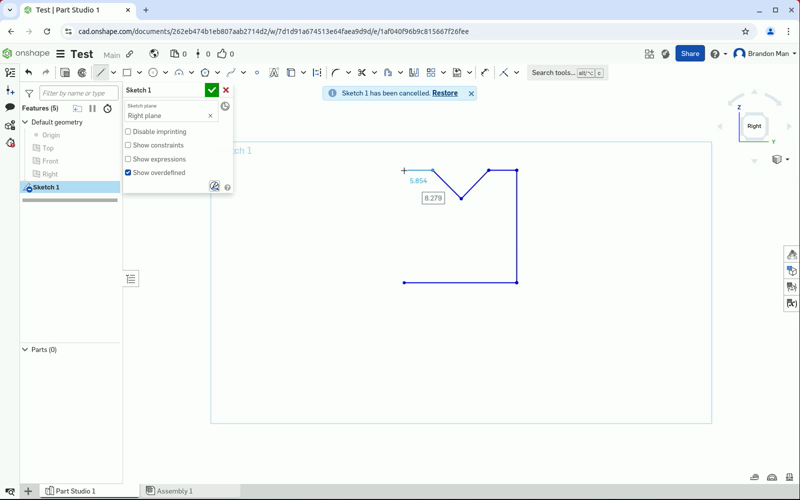
click(404, 170)
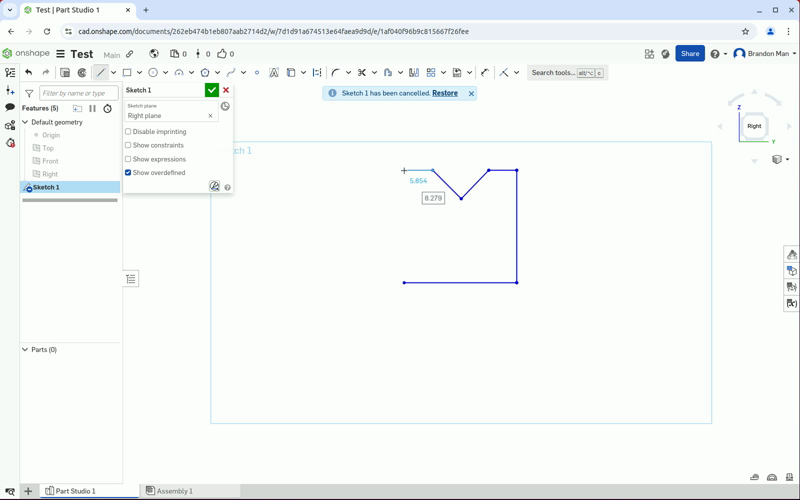
key_up(shift)
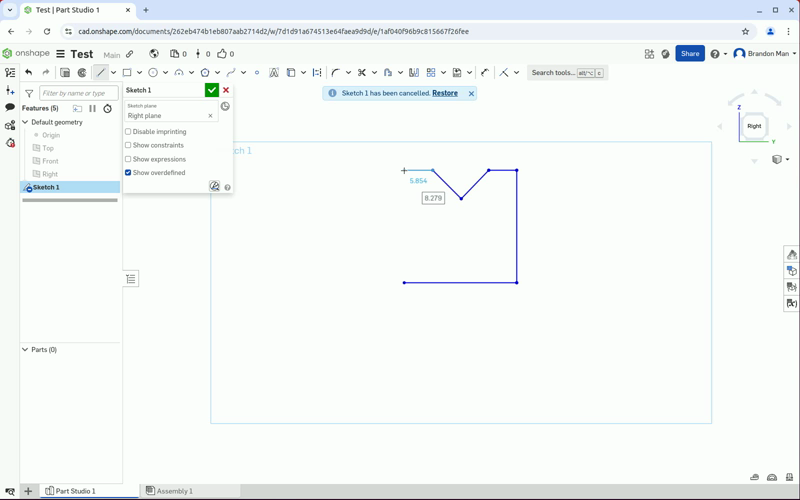
key_down(shift)
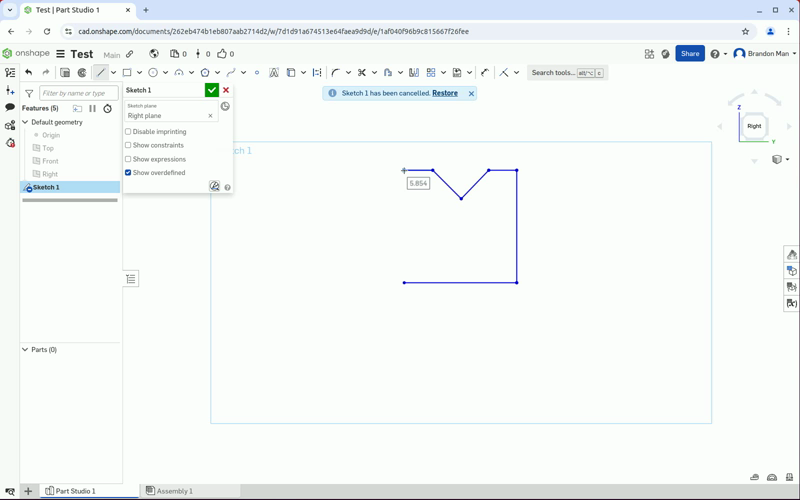
mouse_move(404, 282)
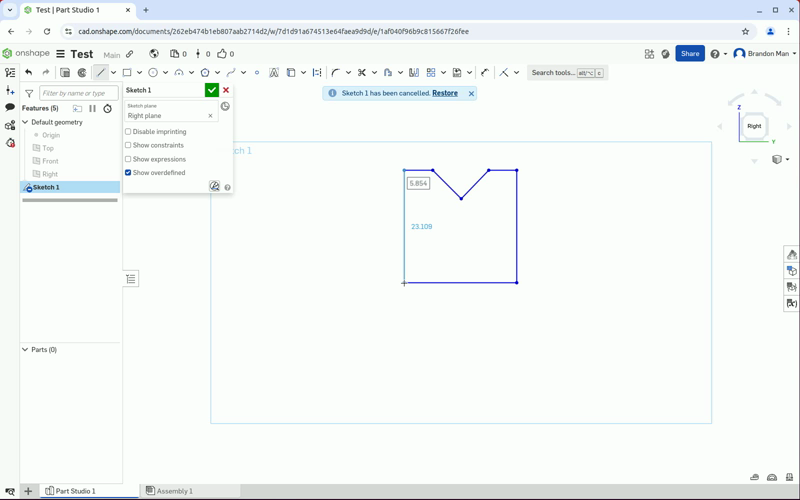
key_up(shift)
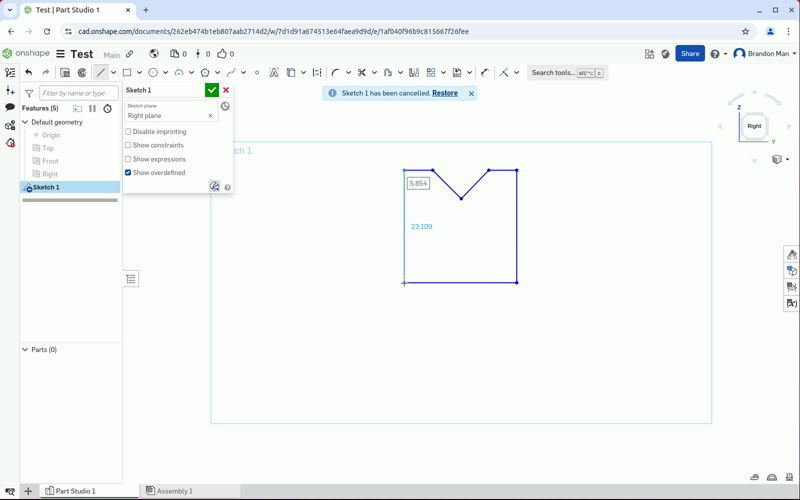
click(404, 282)
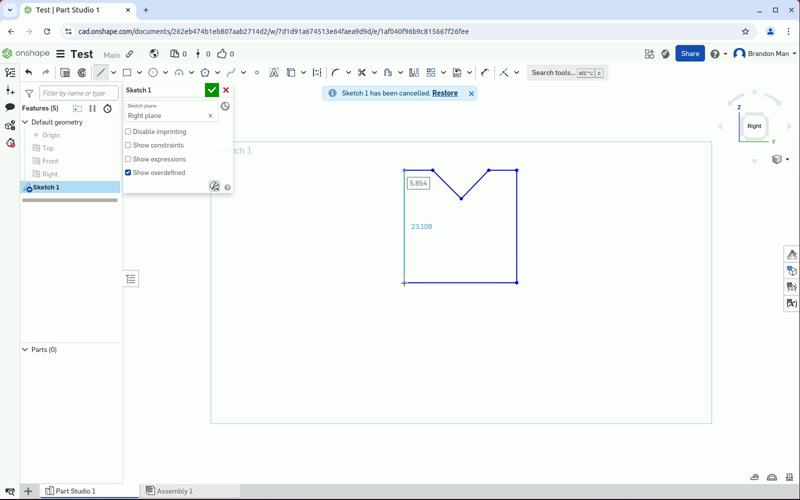
key(esc)
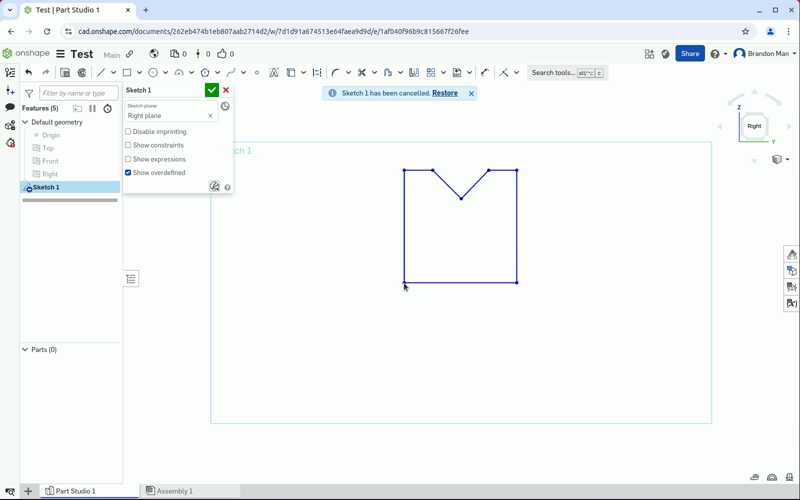
key(c)
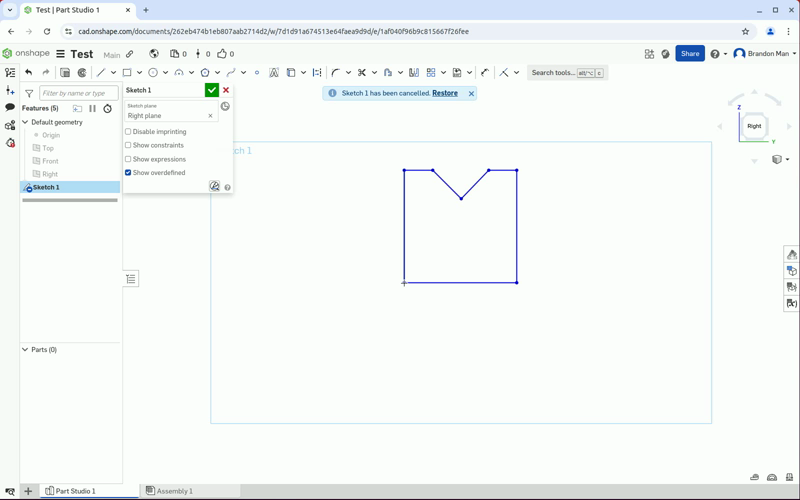
key_down(shift)
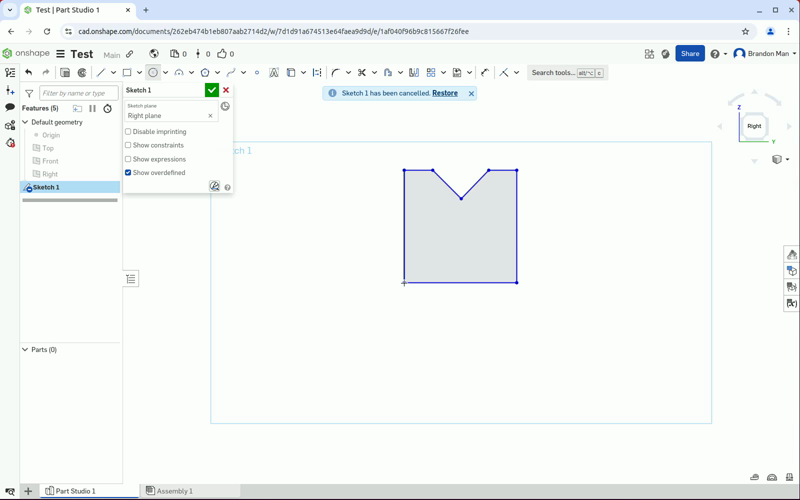
mouse_move(413, 273)
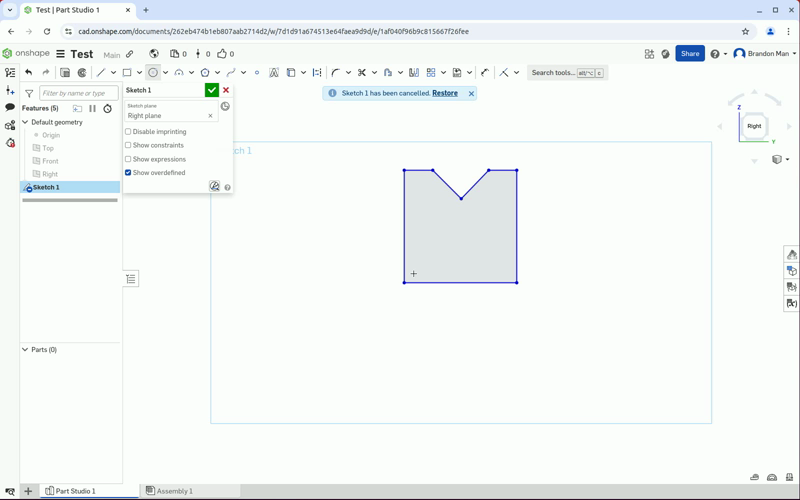
click(413, 273)
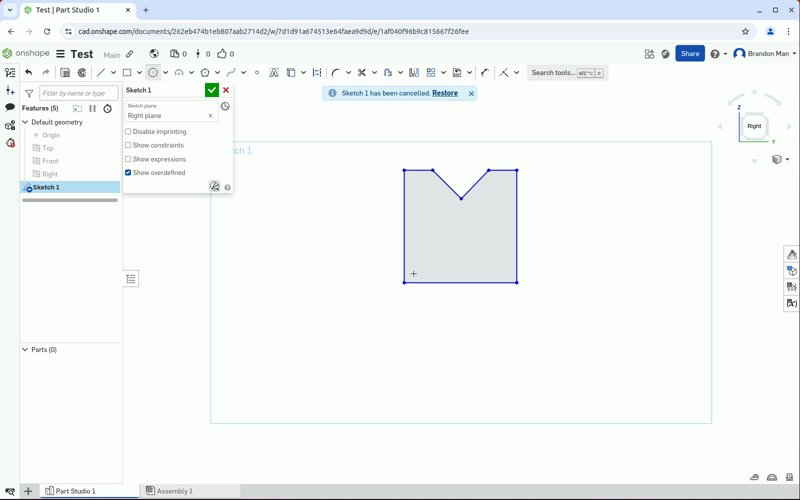
key_up(shift)
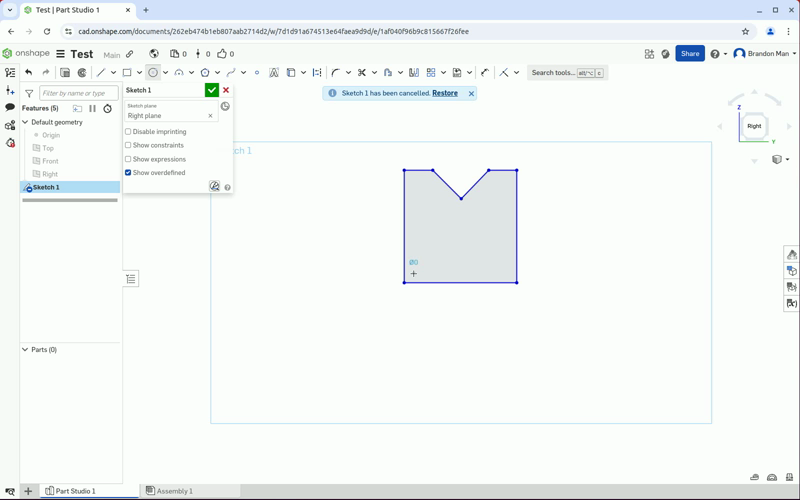
mouse_move(419, 273)
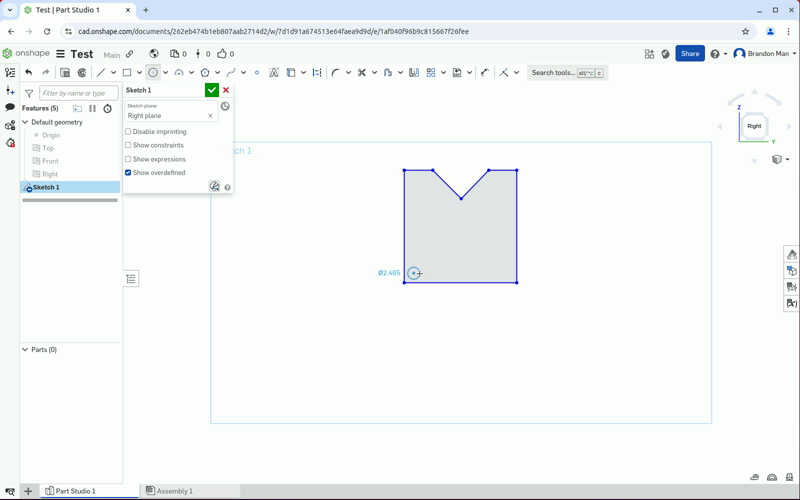
click(419, 273)
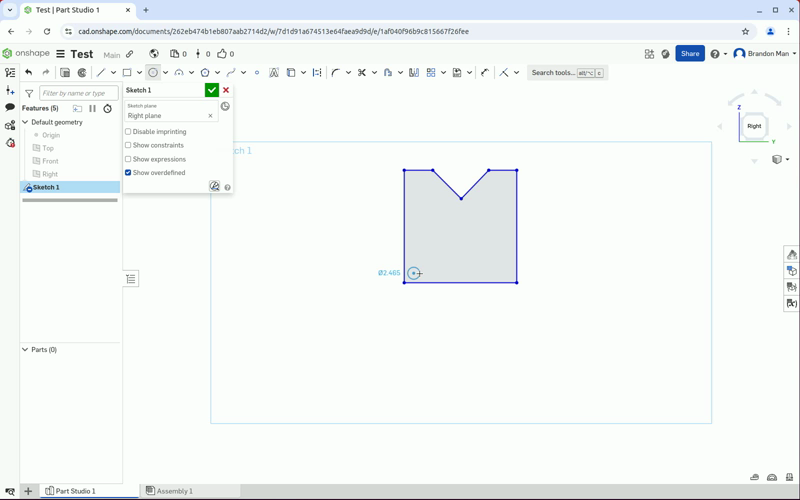
key(esc)
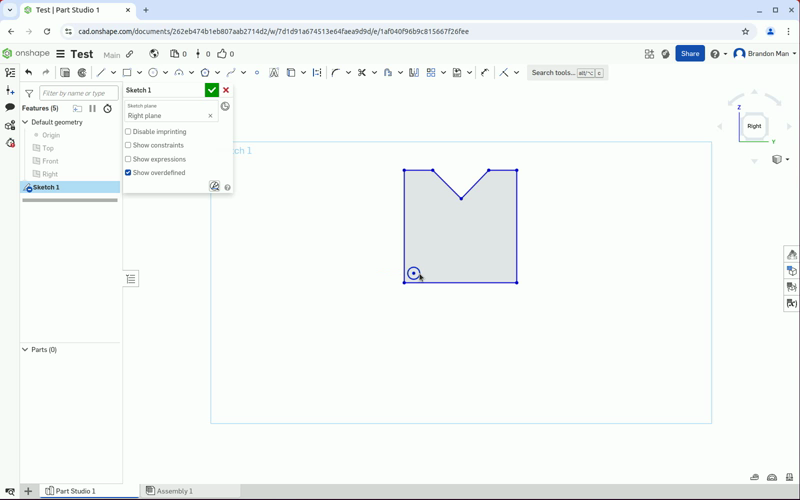
key(c)
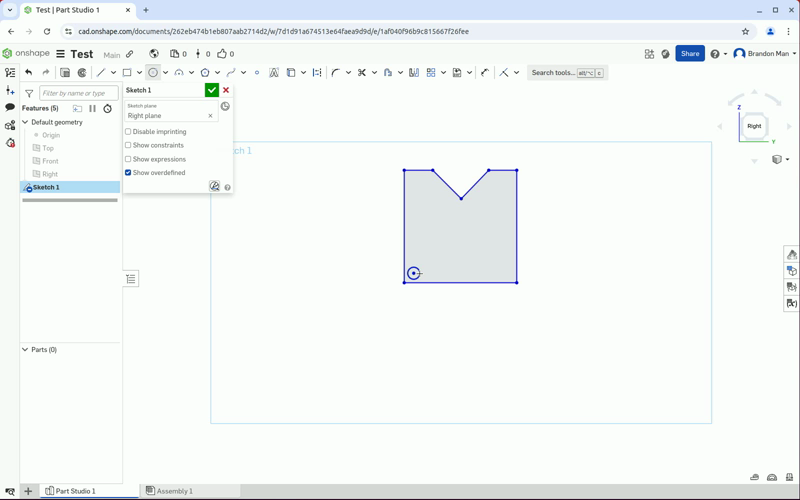
key_down(shift)
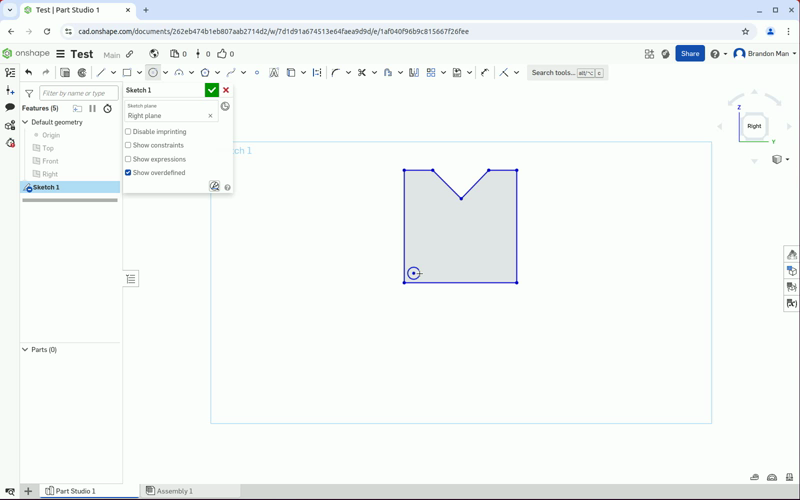
mouse_move(423, 254)
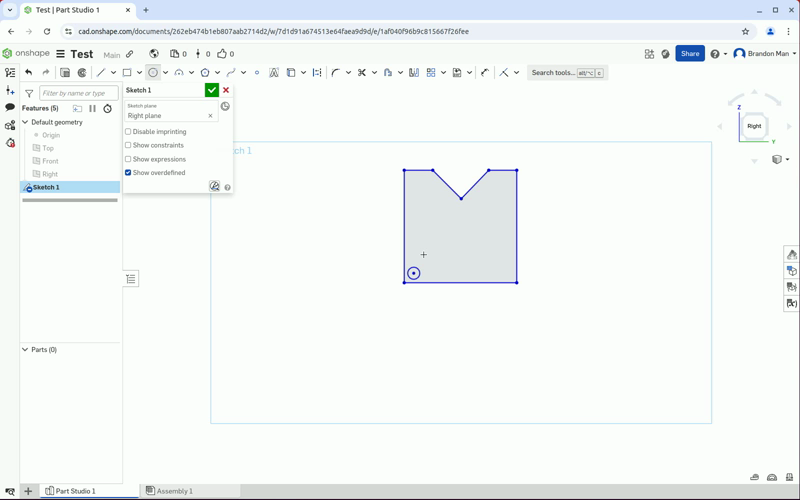
click(423, 254)
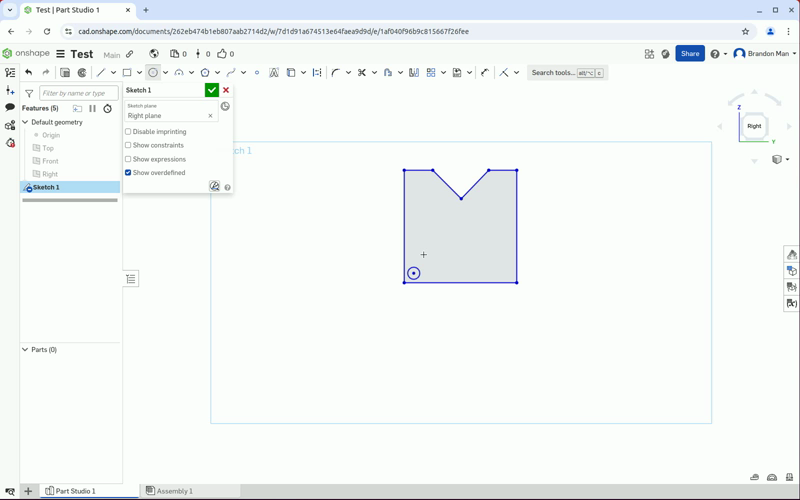
key_up(shift)
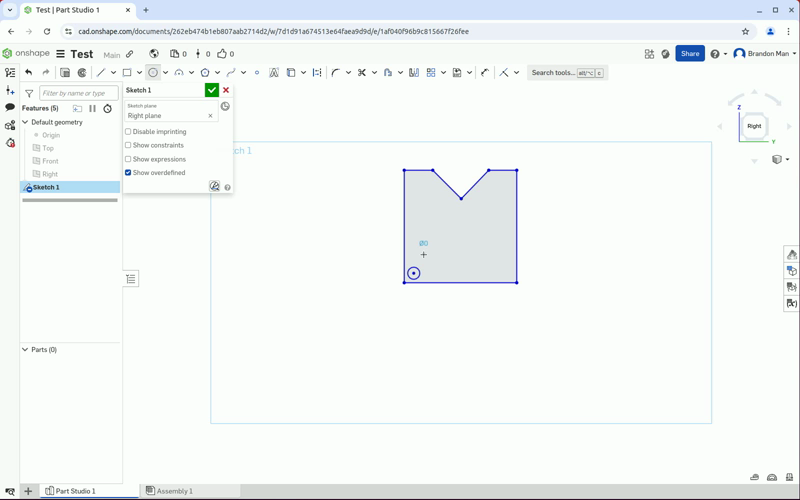
mouse_move(429, 254)
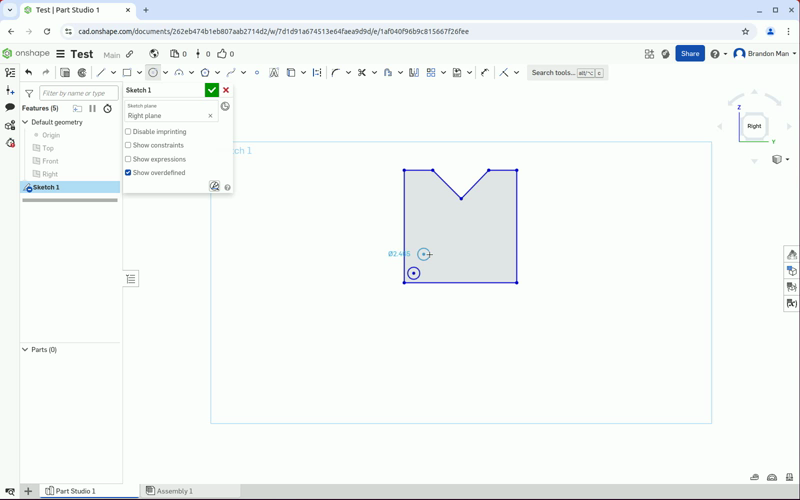
click(429, 254)
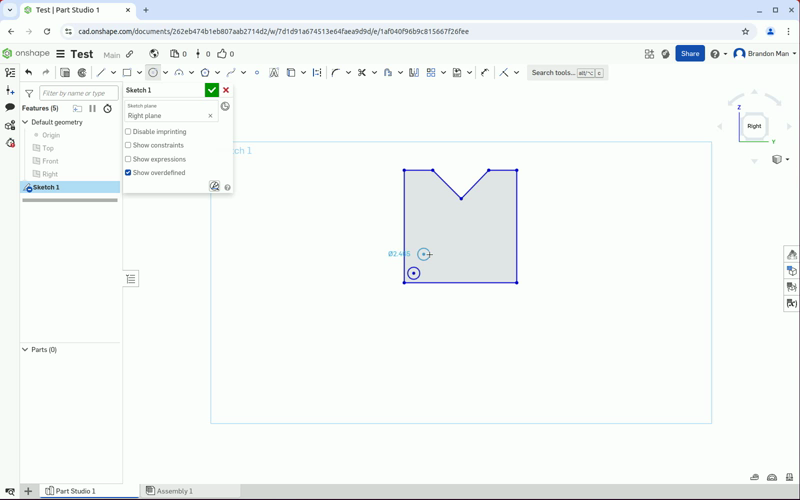
key(esc)
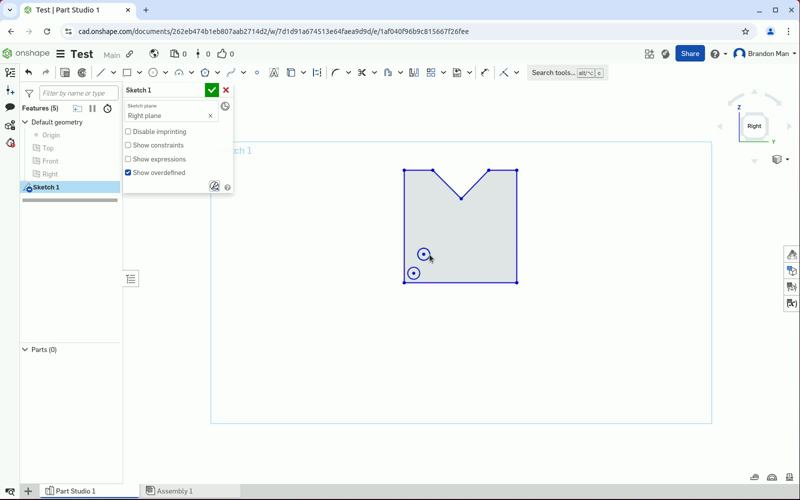
key(c)
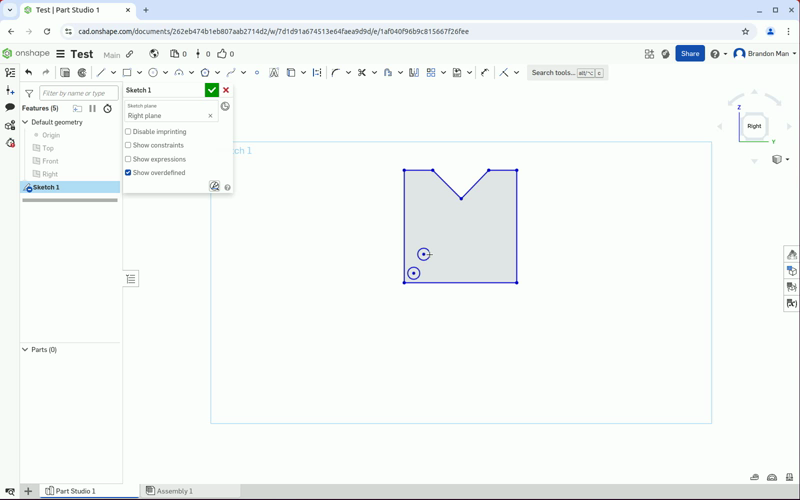
key_down(shift)
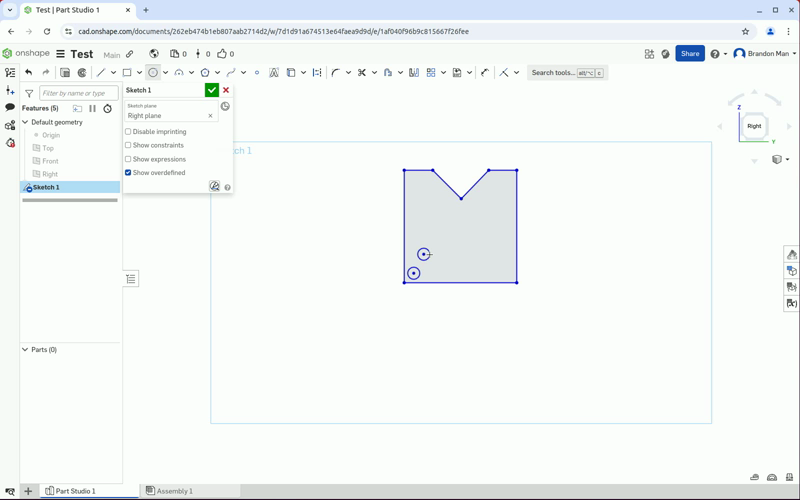
mouse_move(498, 254)
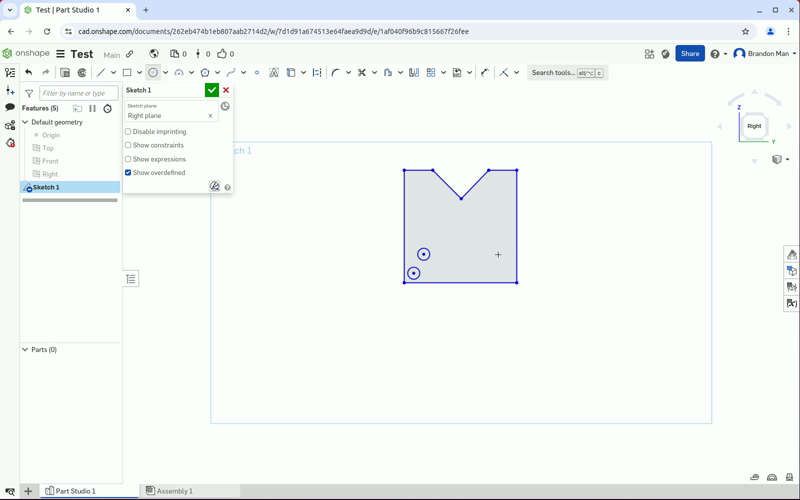
click(498, 254)
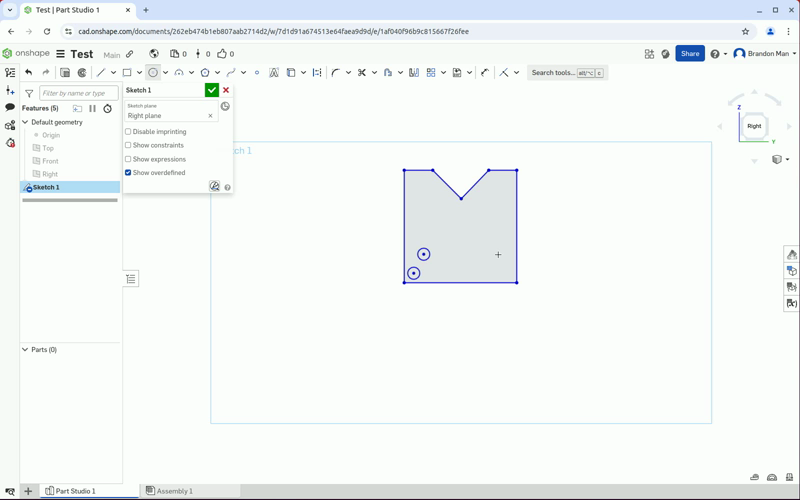
key_up(shift)
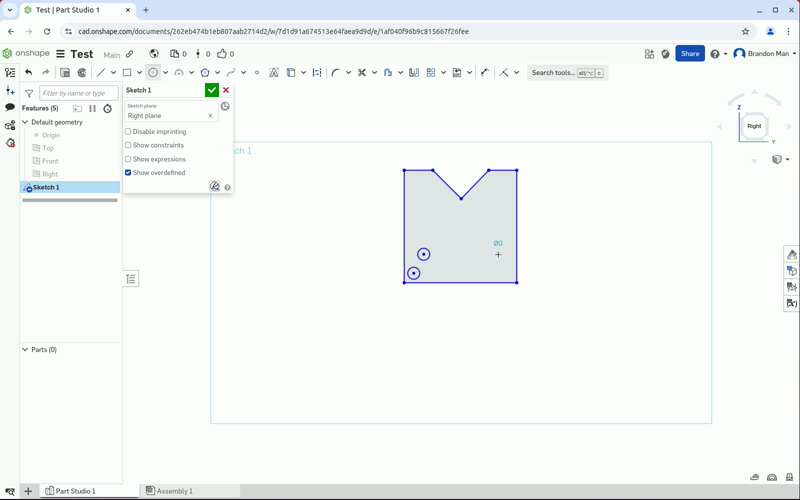
mouse_move(504, 254)
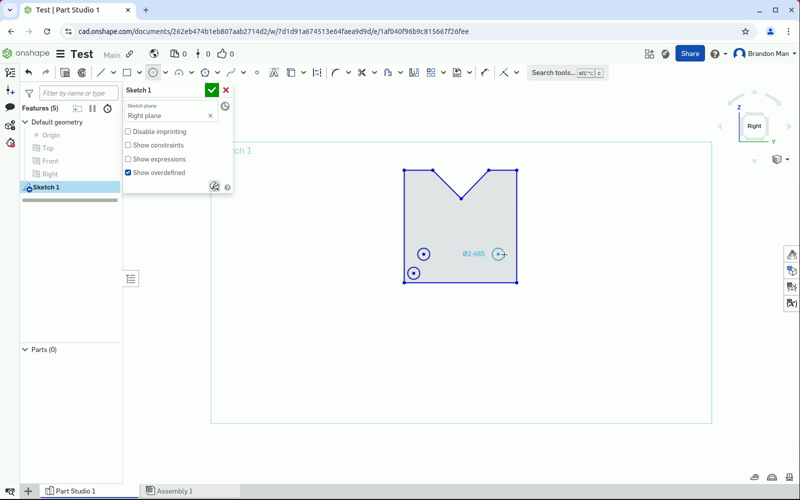
click(504, 254)
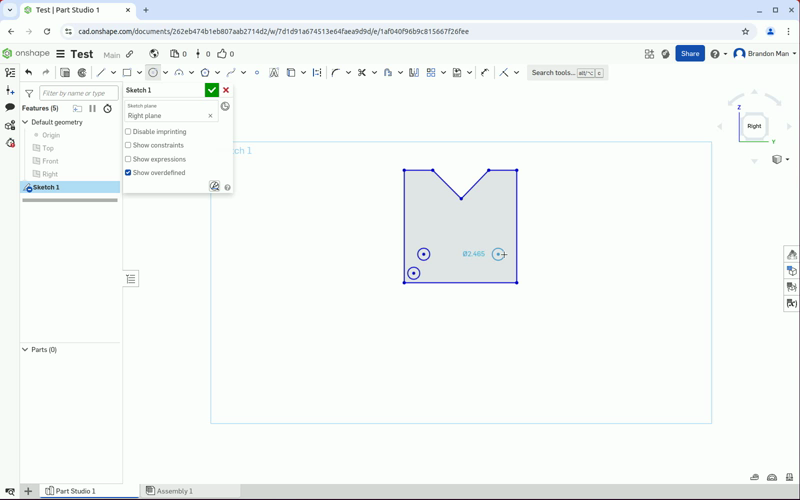
key(esc)
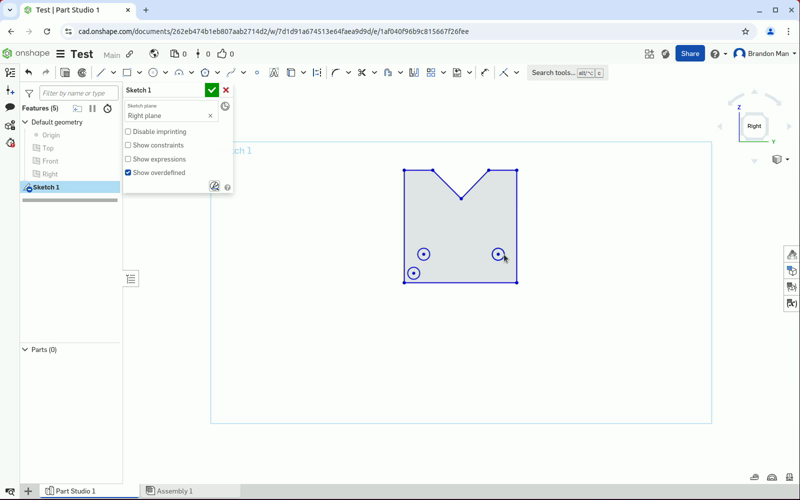
key(c)
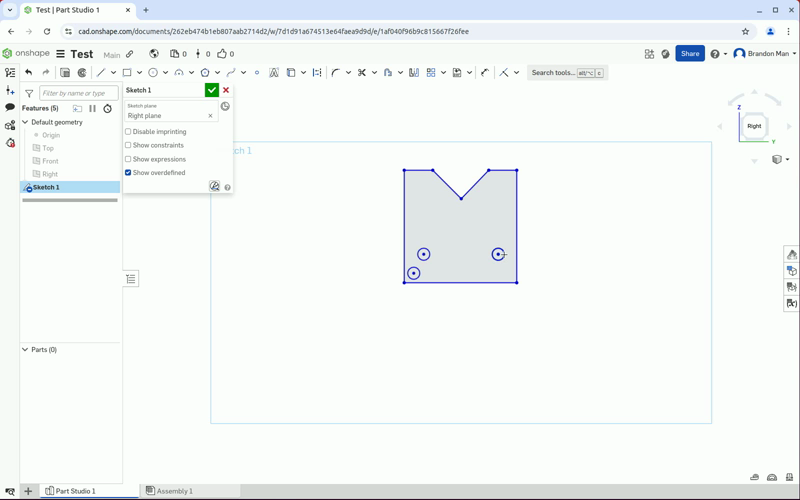
key_down(shift)
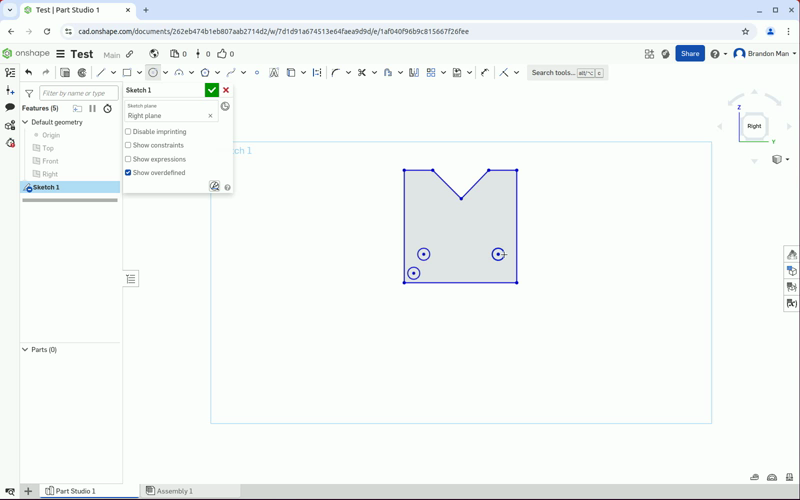
mouse_move(507, 273)
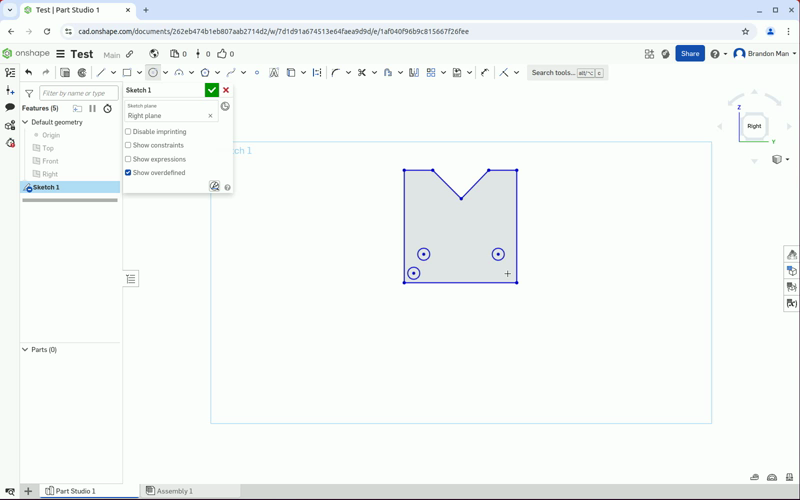
click(507, 273)
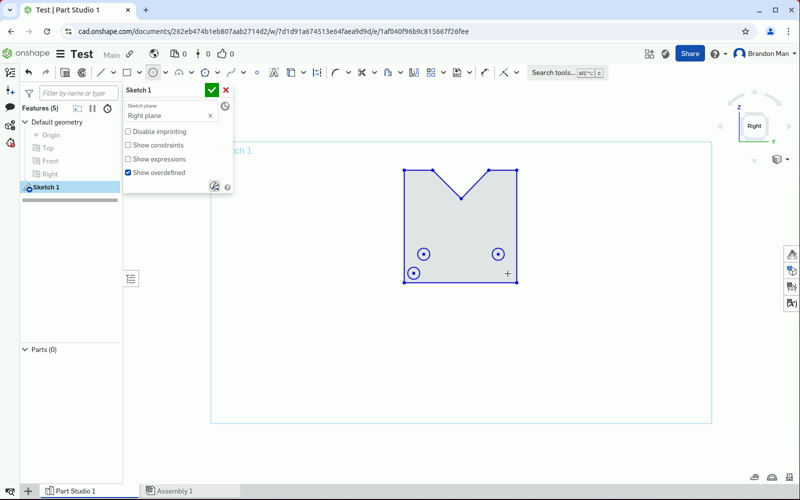
key_up(shift)
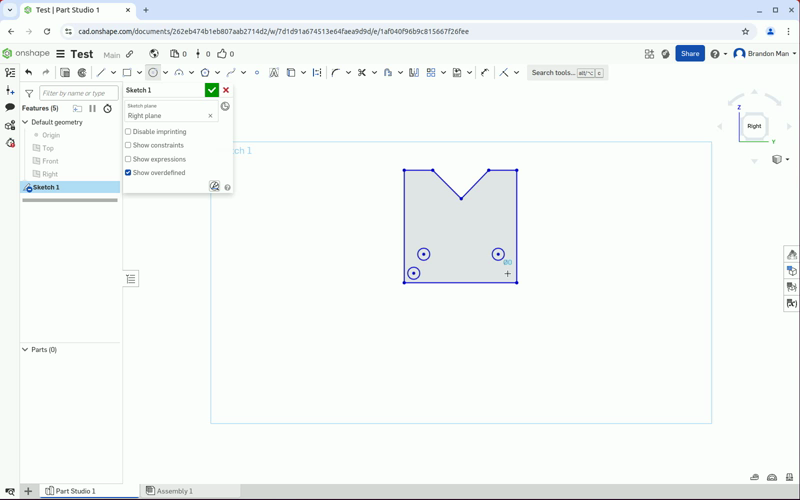
mouse_move(513, 273)
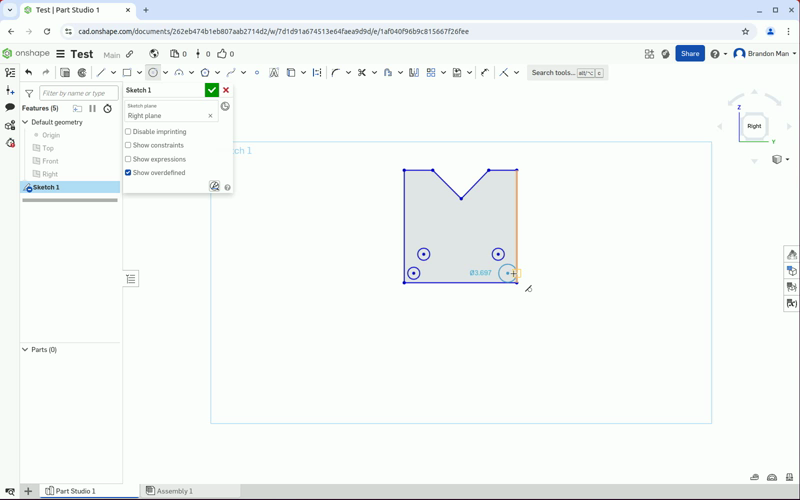
click(513, 273)
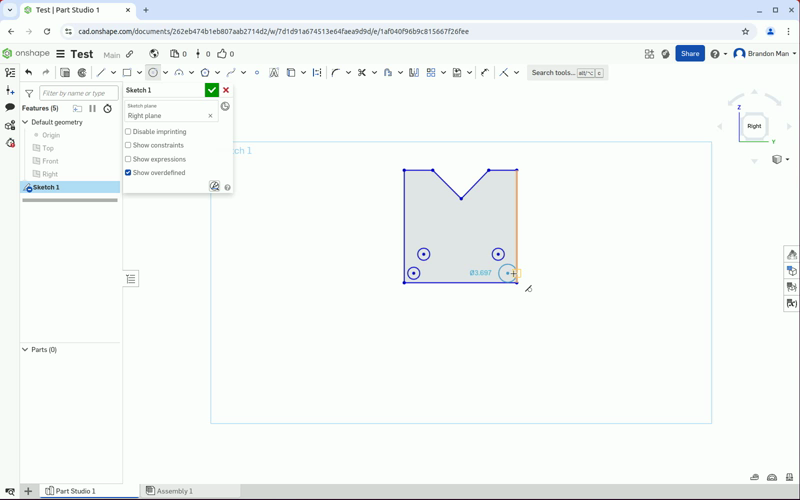
key(esc)
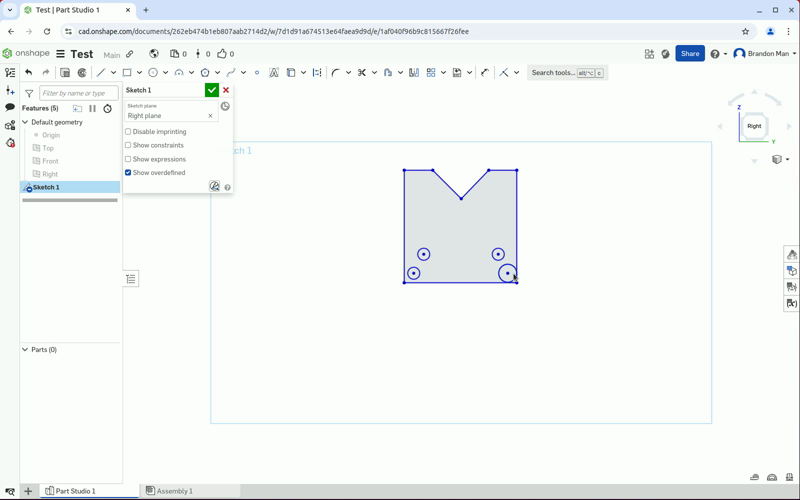
mouse_move(498, 187)
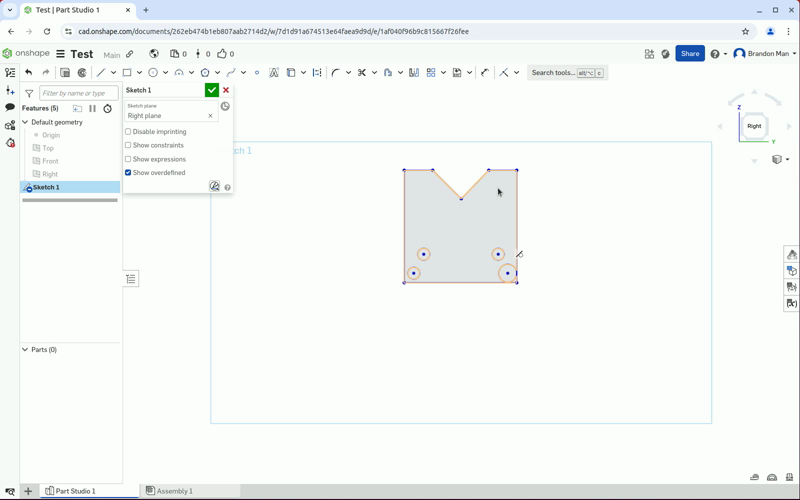
click(498, 187)
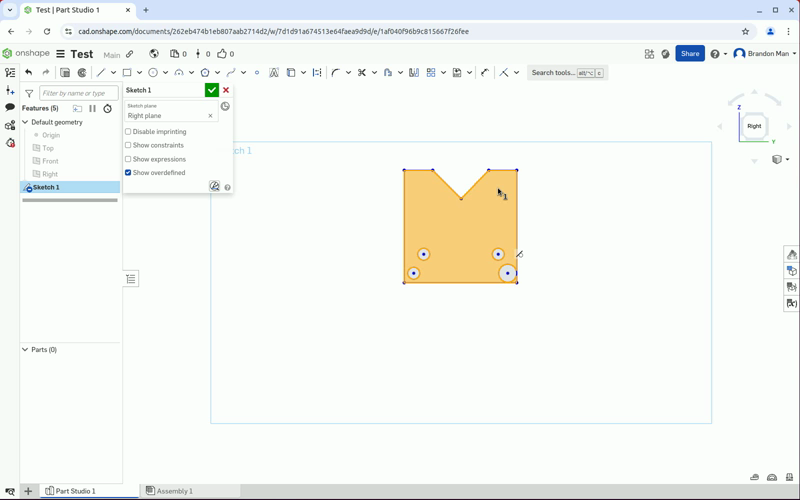
mouse_move(73, 352)
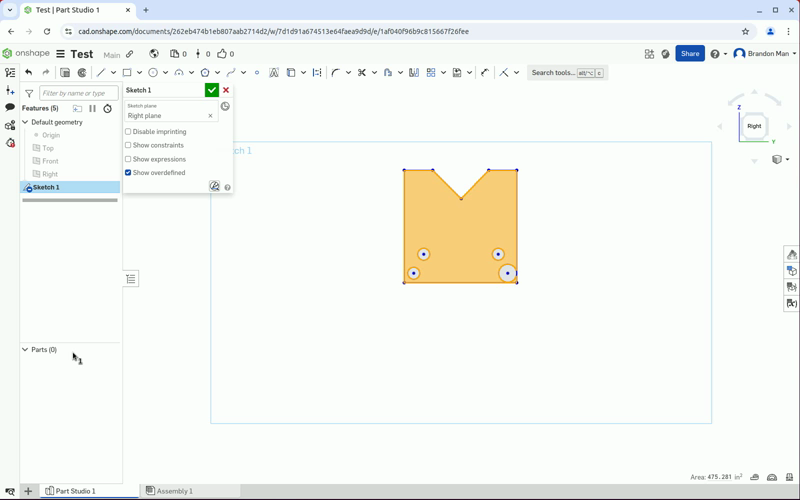
key(shift+y)
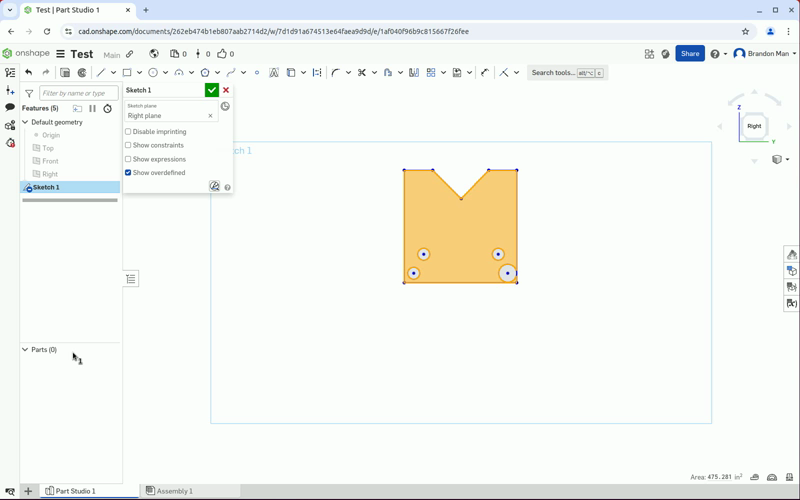
key(shift+e)
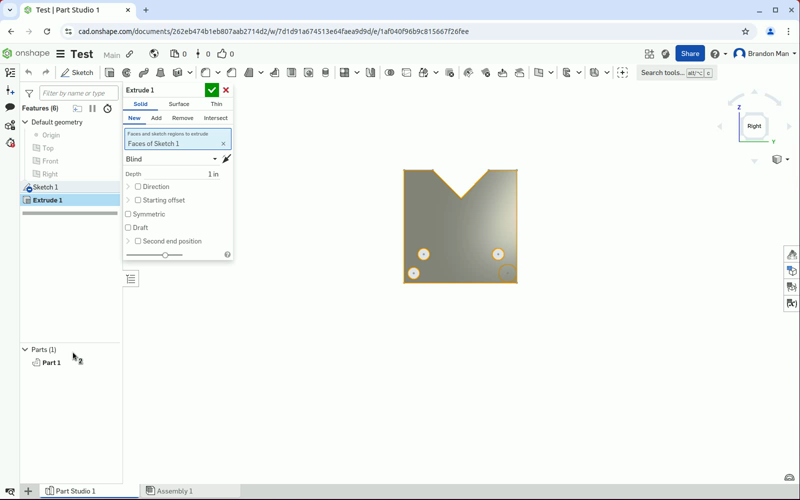
mouse_move(143, 106)
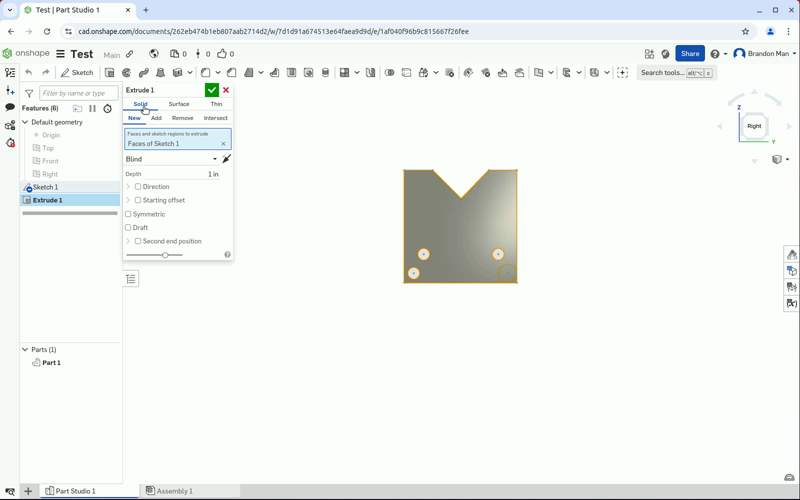
click(143, 106)
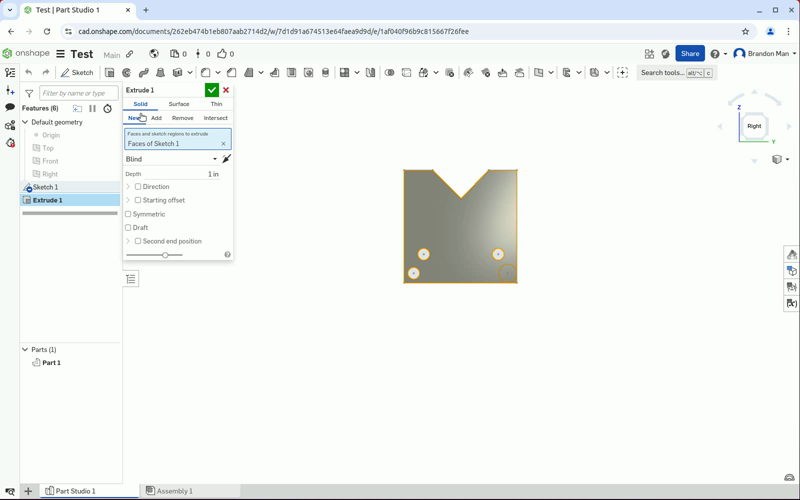
mouse_move(137, 120)
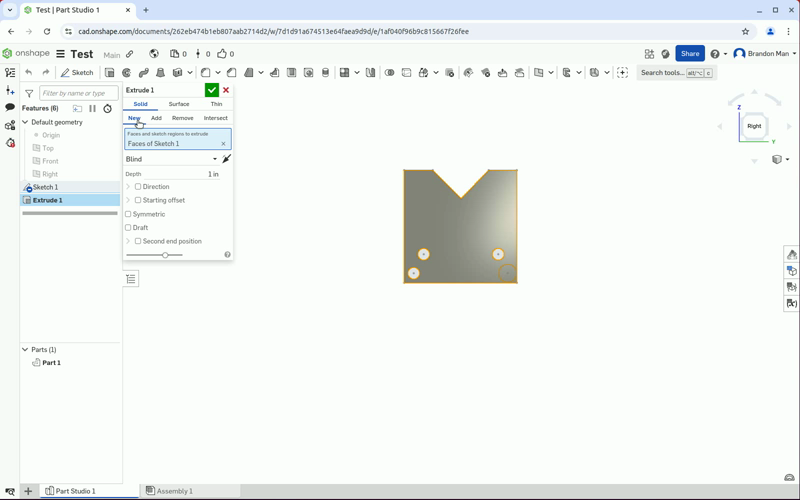
click(137, 120)
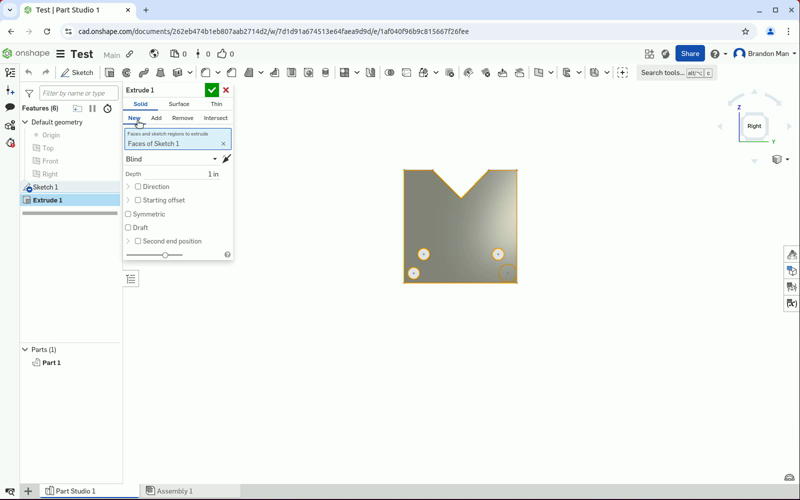
key(tab, 4)
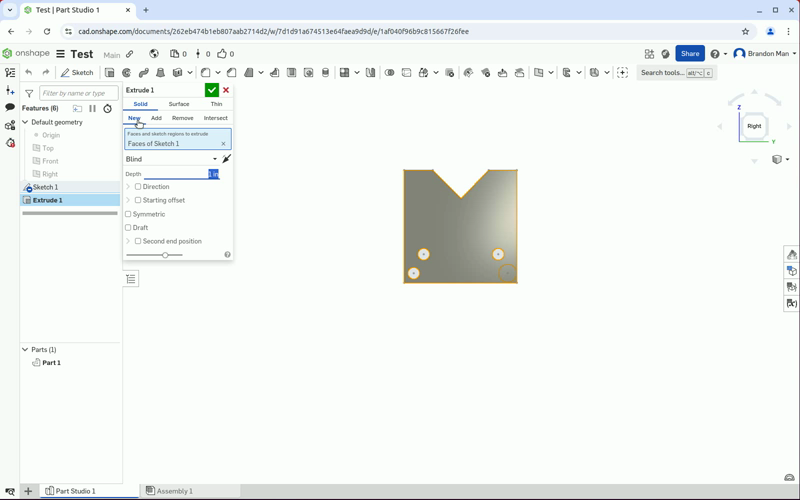
text(-3.851)
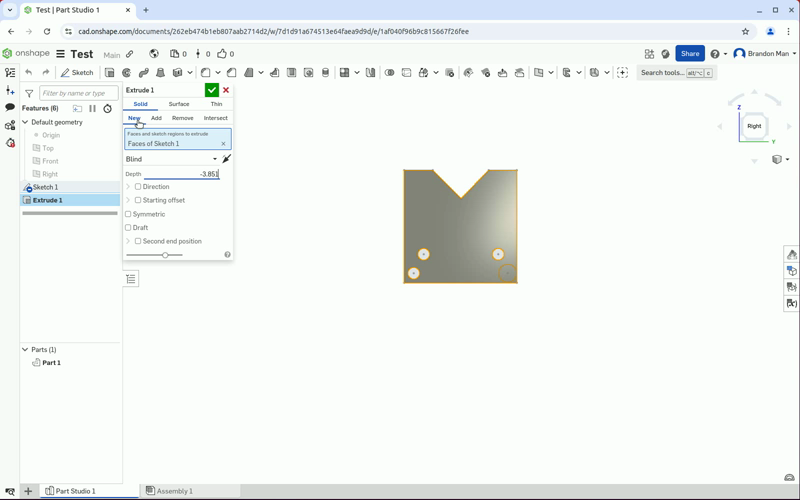
key(enter)
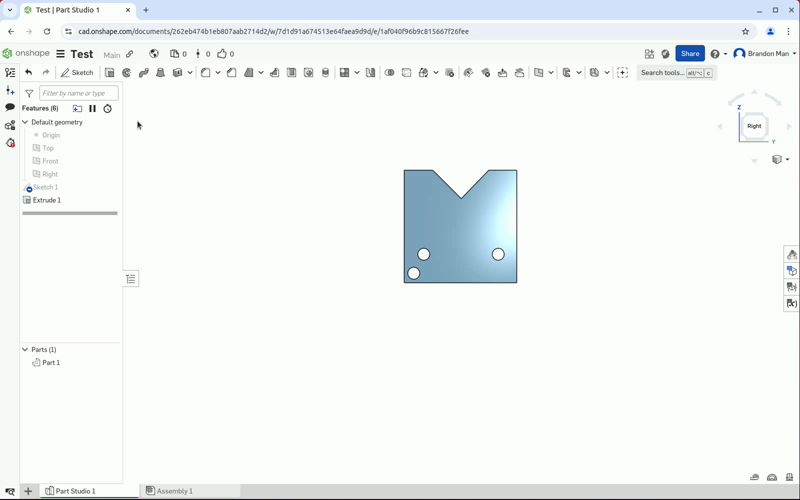
key(shift+h)
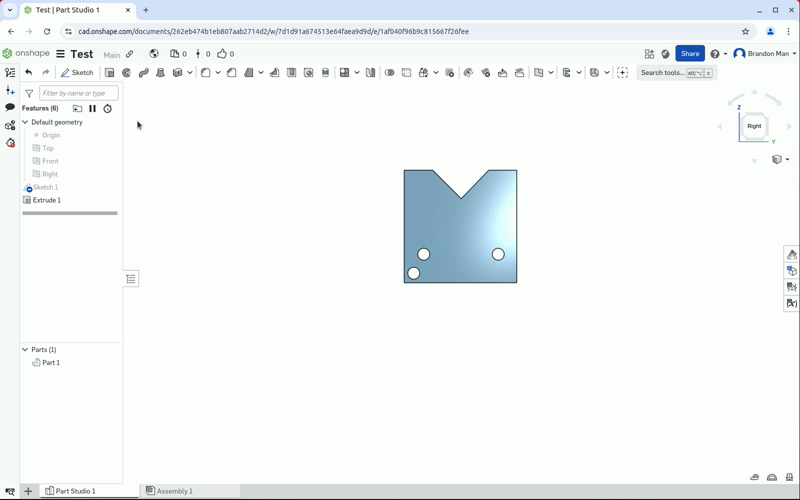
key(shift+h)
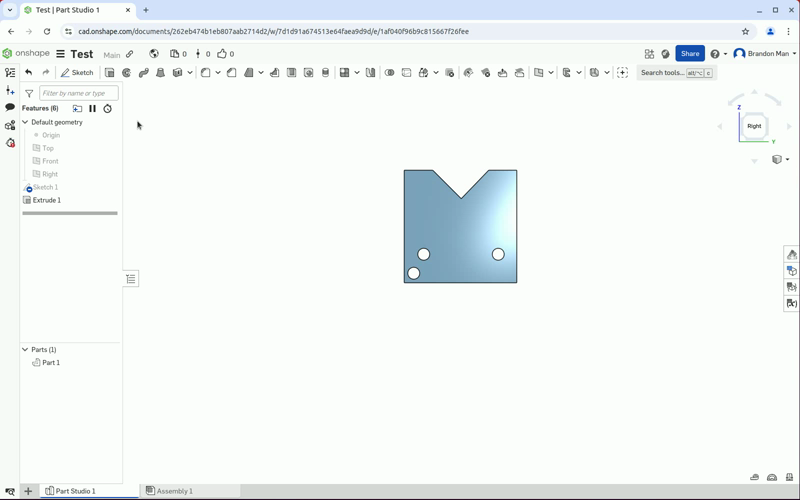
mouse_move(73, 189)
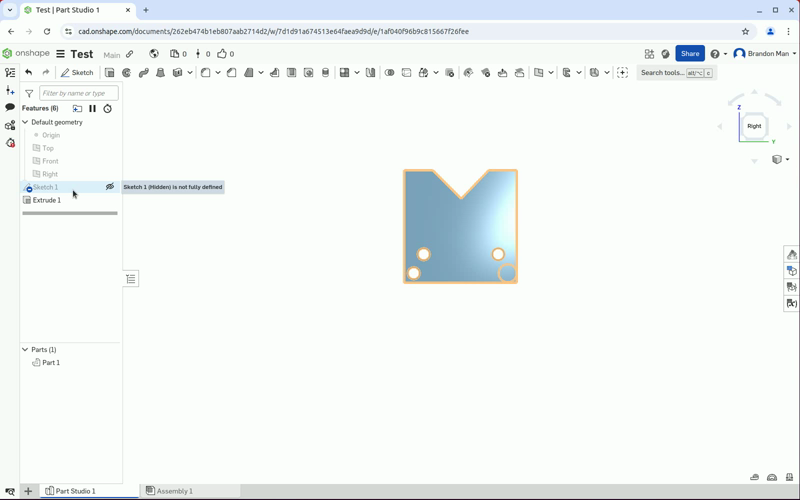
click(73, 189)
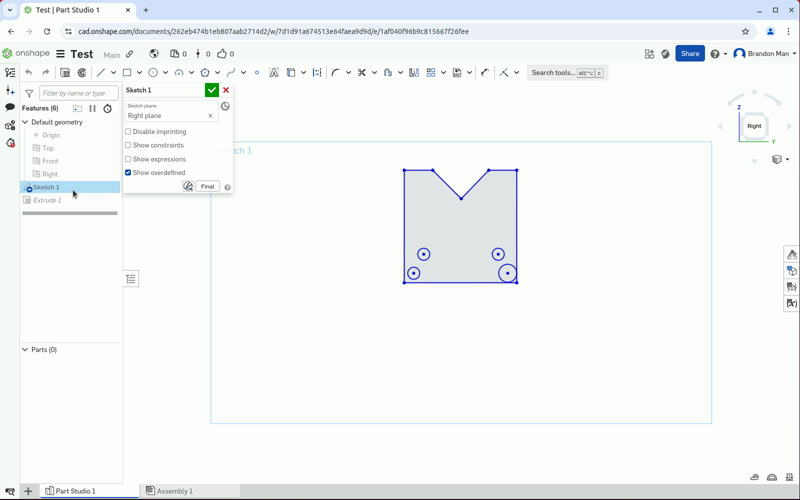
mouse_move(229, 92)
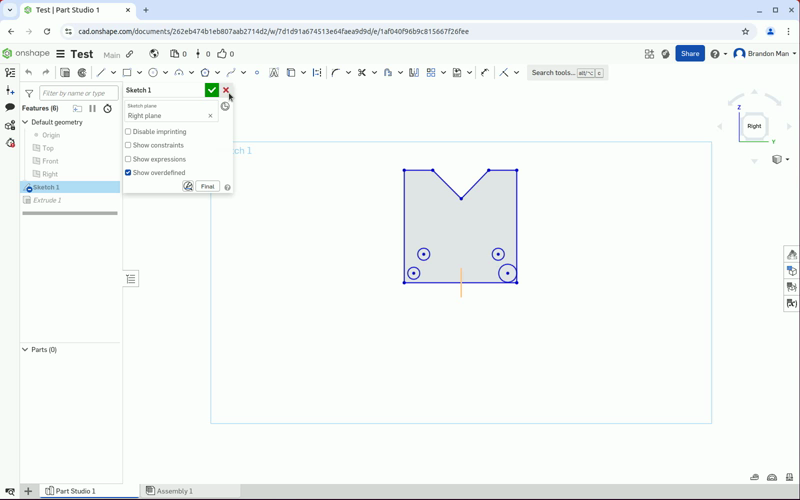
click(229, 92)
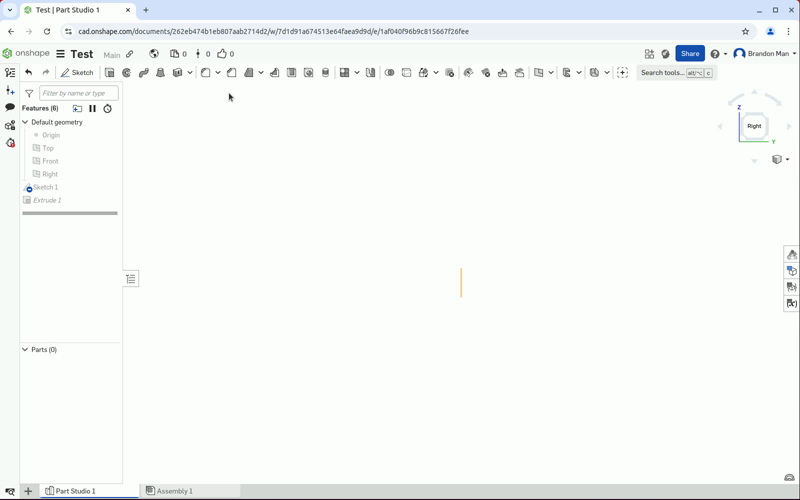
mouse_move(73, 352)
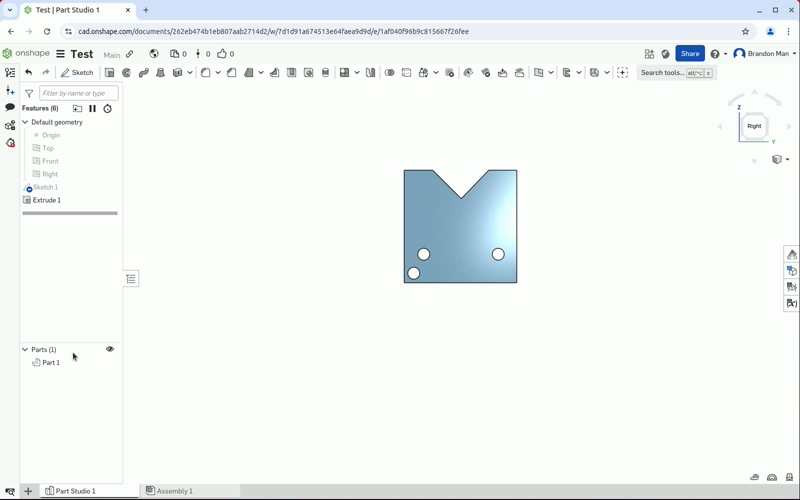
key(y)
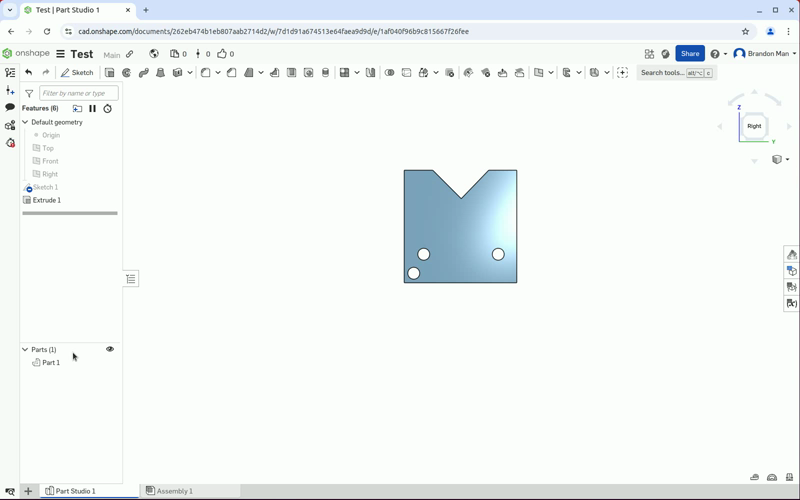
key(shift+p)
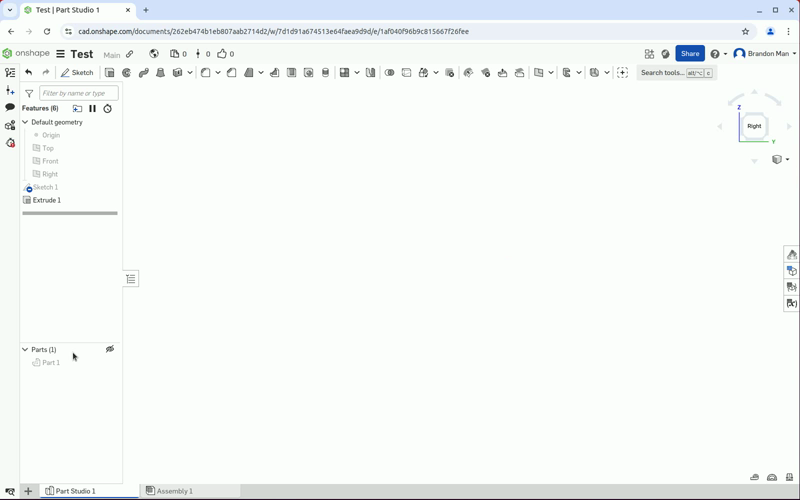
key(space)
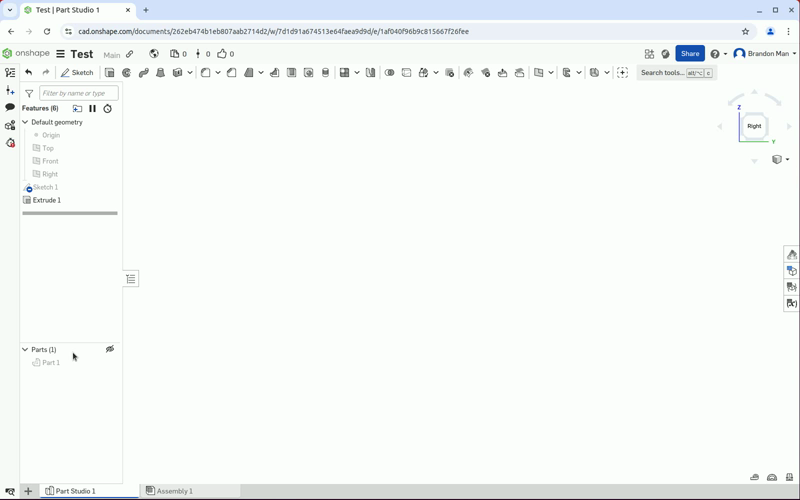
key_down(shift)
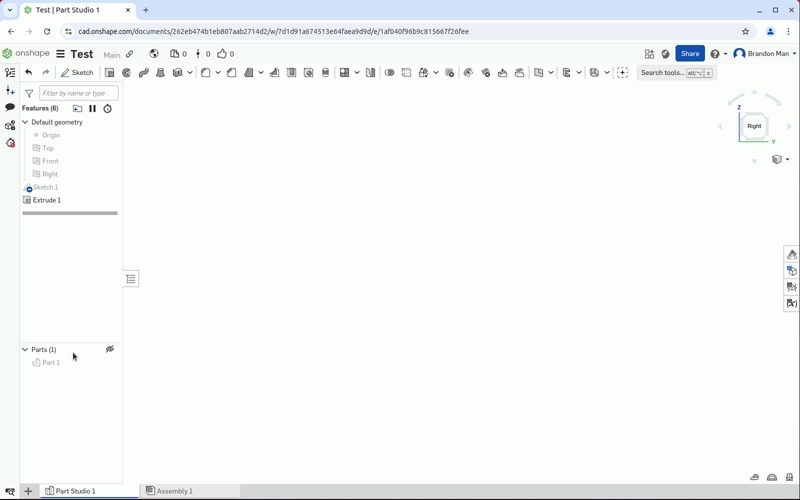
key(right)
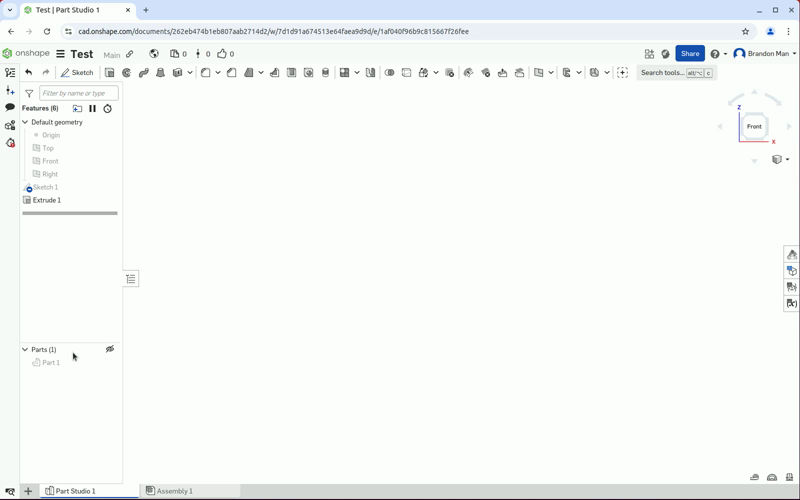
key_up(shift)
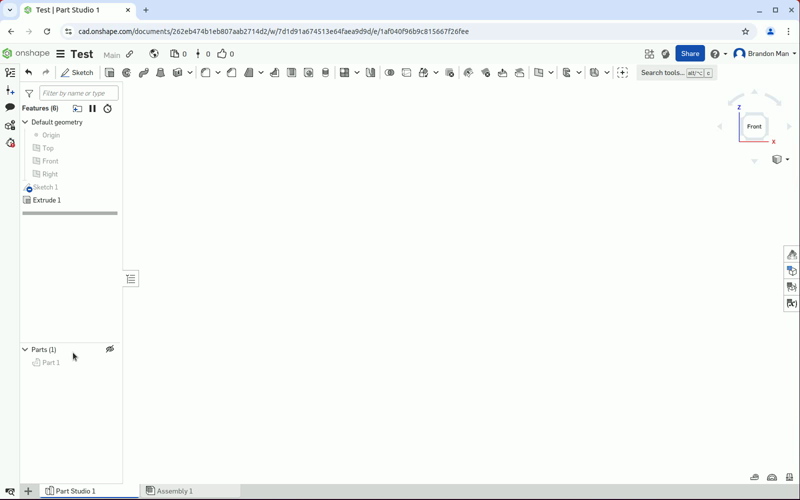
key(space)
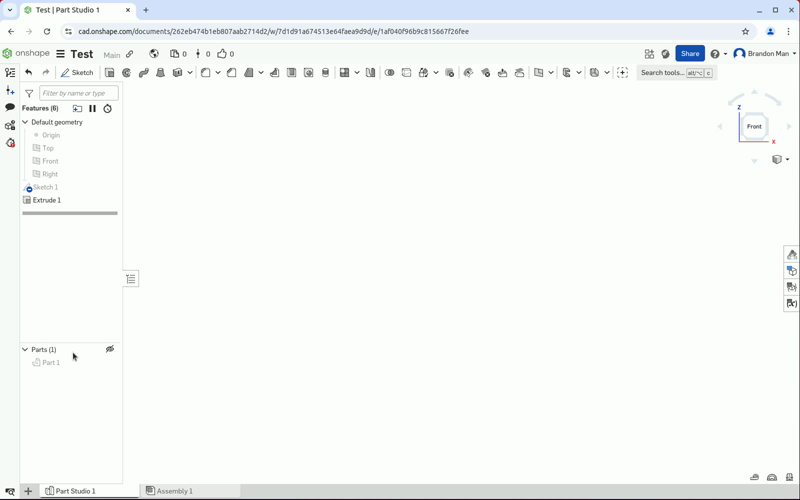
key_down(shift)
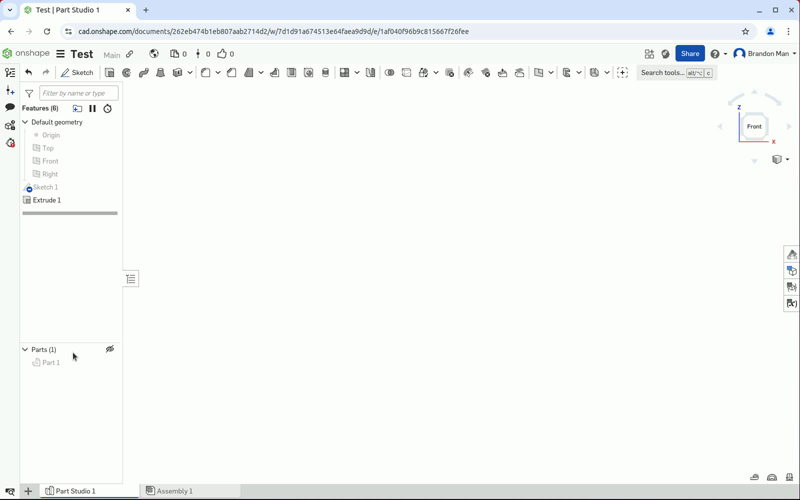
key(down)
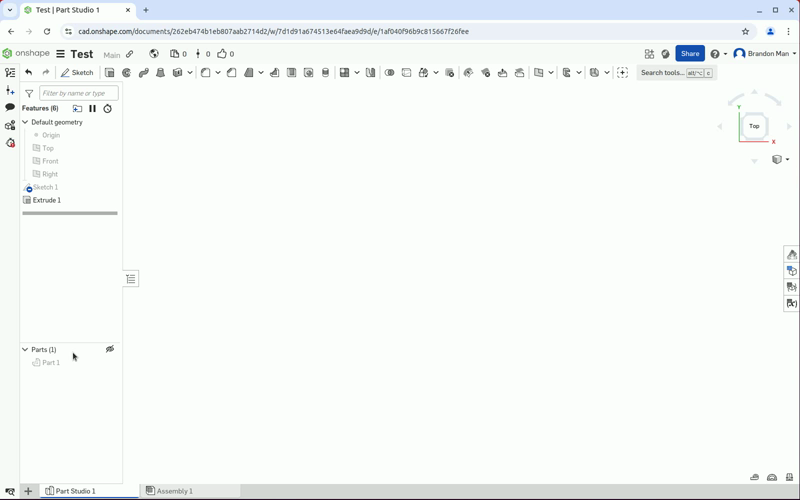
key_up(shift)
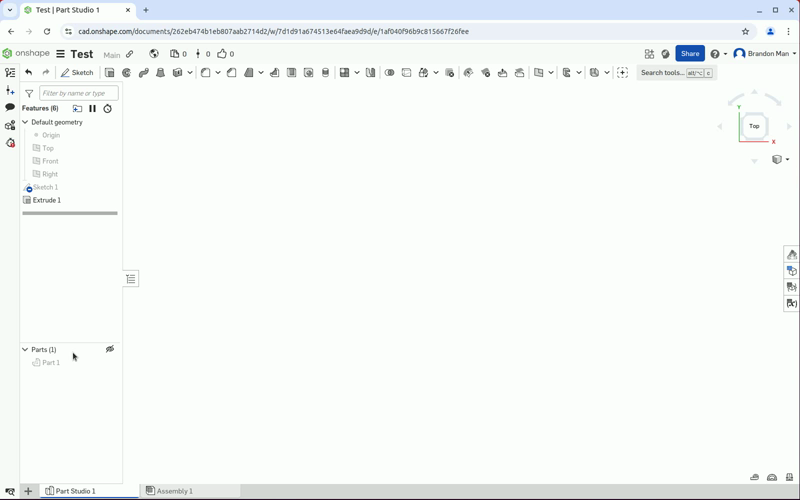
mouse_move(73, 352)
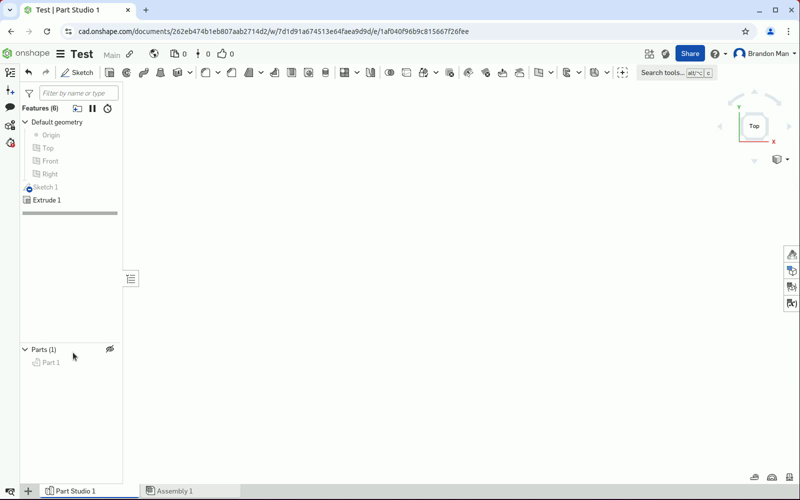
key(shift+y)
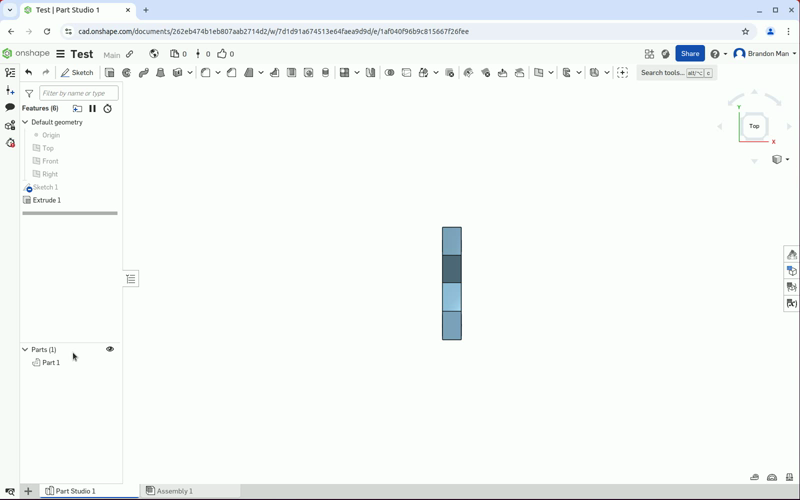
mouse_move(541, 75)
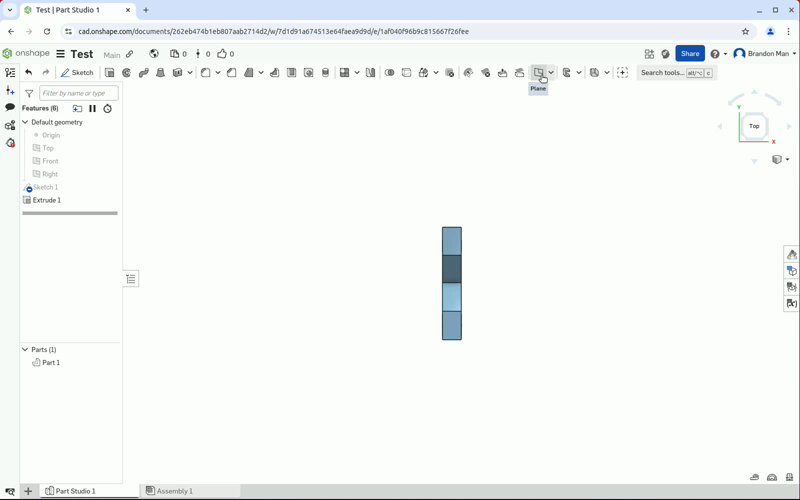
click(541, 75)
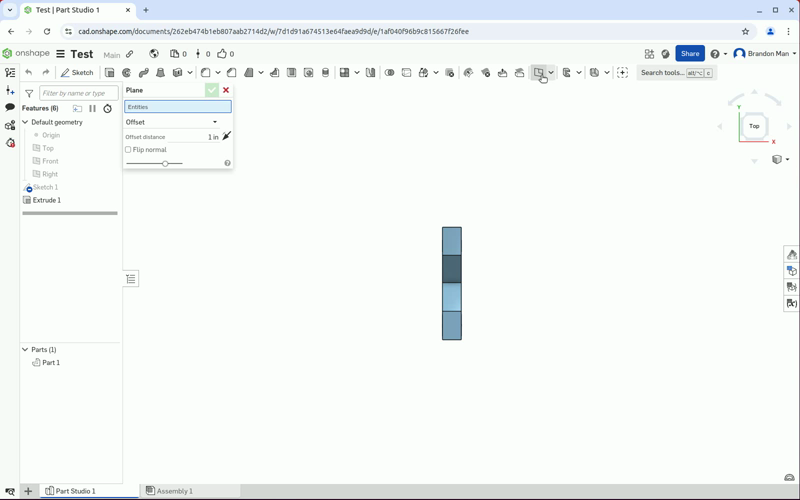
mouse_move(73, 150)
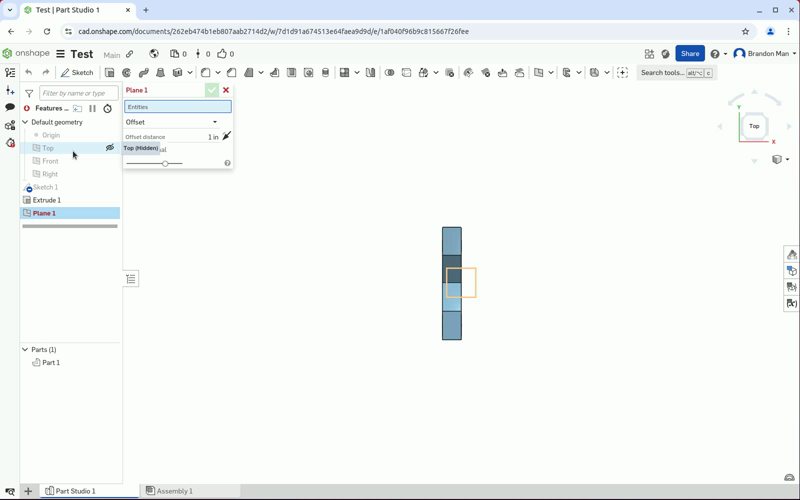
click(73, 150)
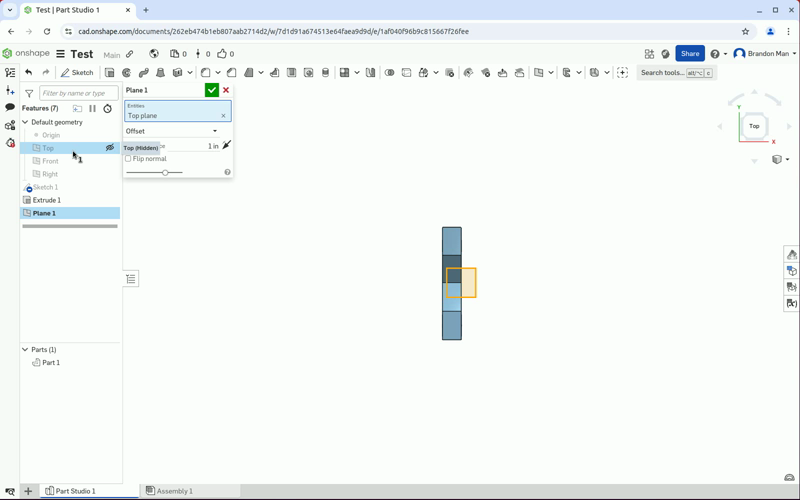
key(tab, 2)
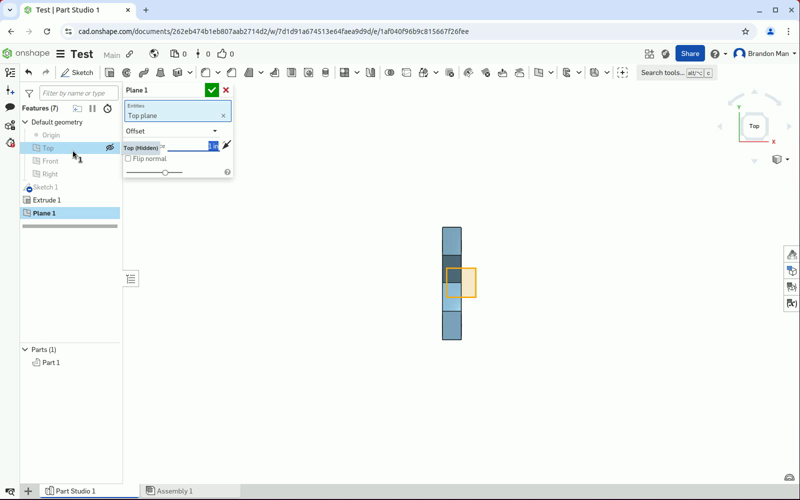
text(23.108)
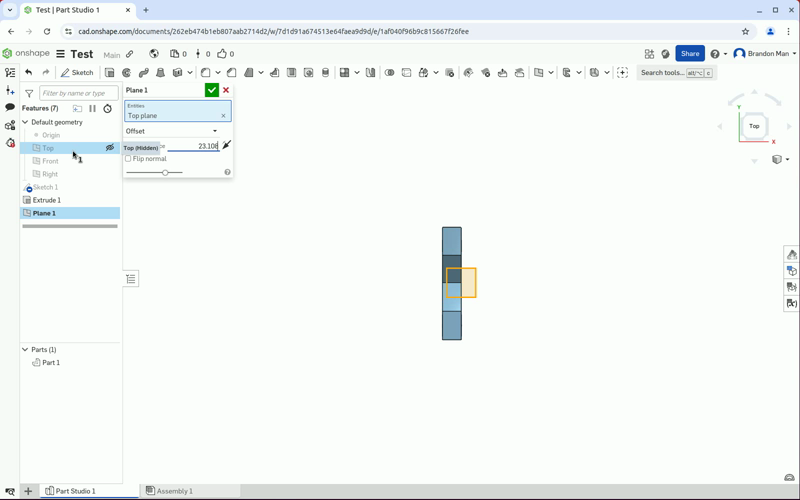
key(enter, 2)
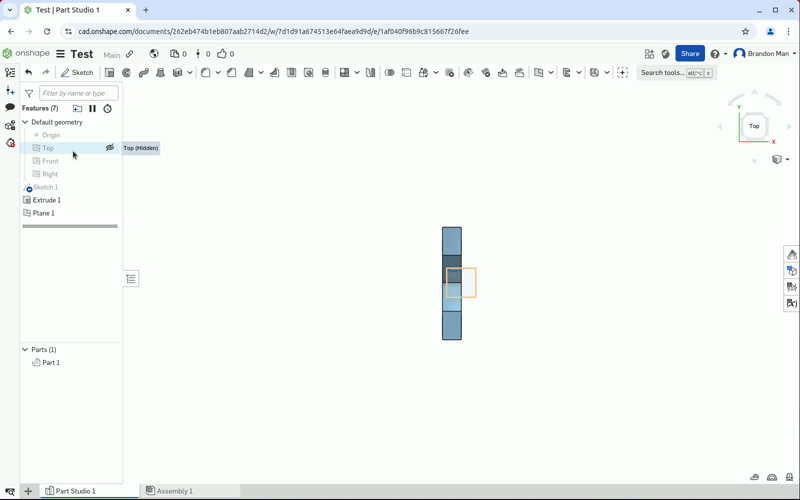
key(shift+s)
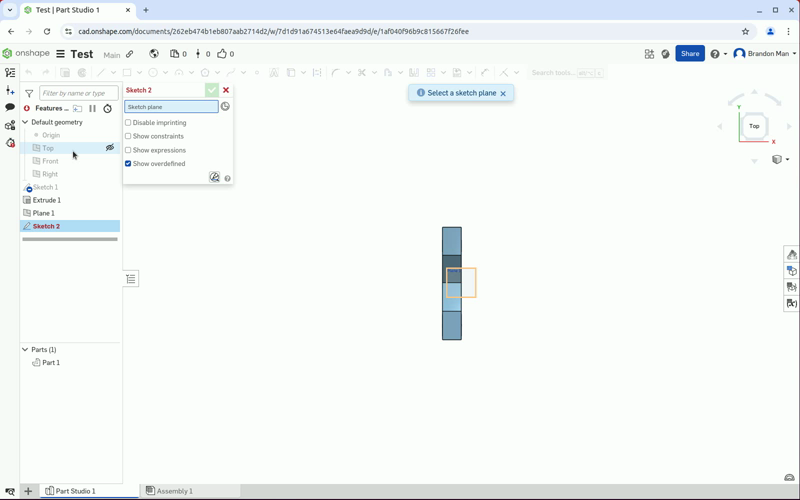
mouse_move(73, 215)
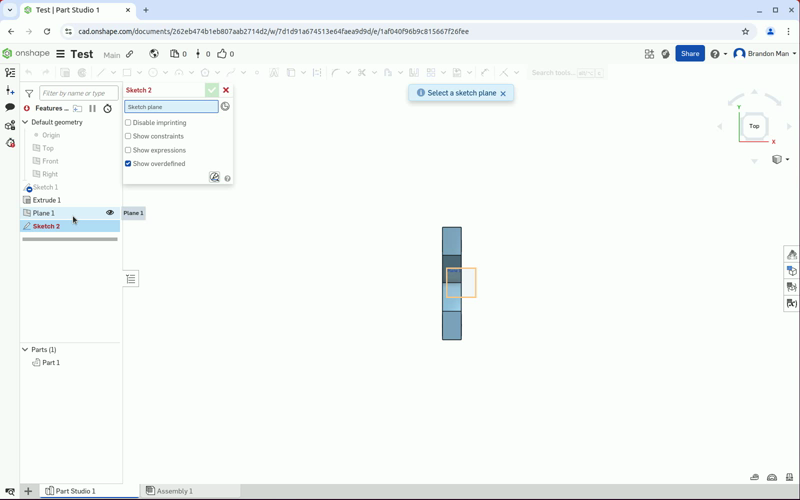
click(73, 215)
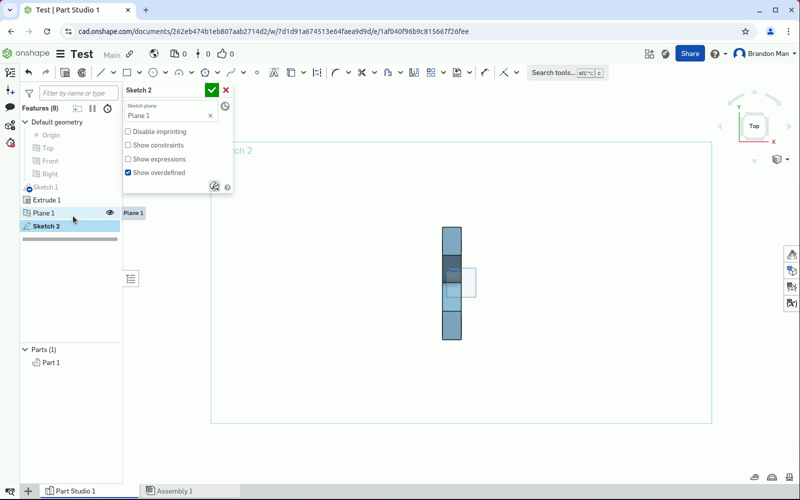
mouse_move(73, 352)
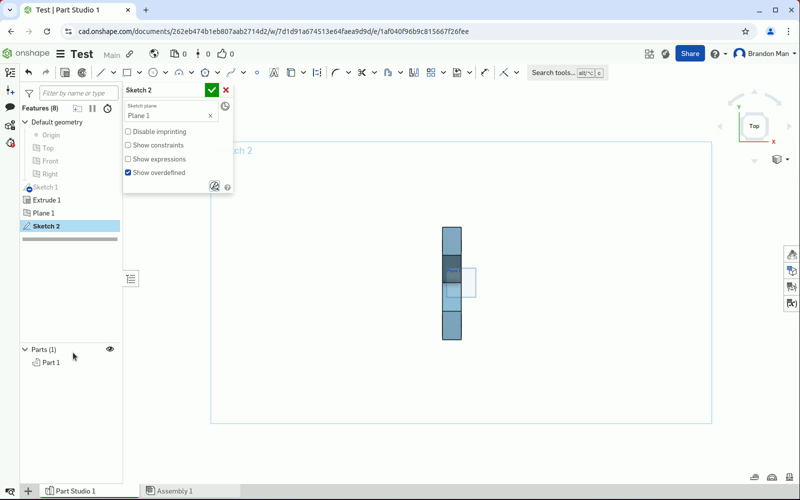
key(y)
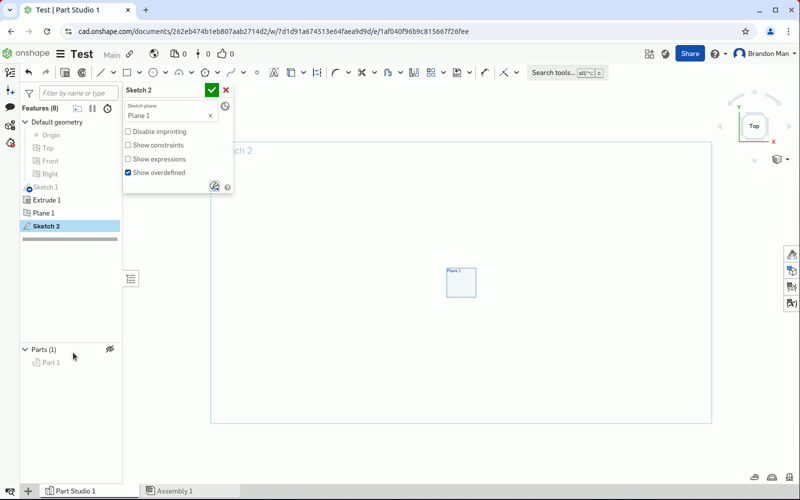
key(c)
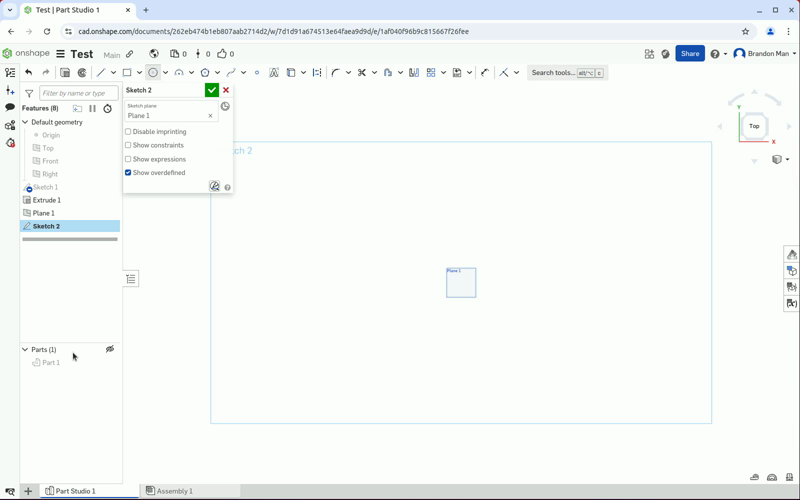
key_down(shift)
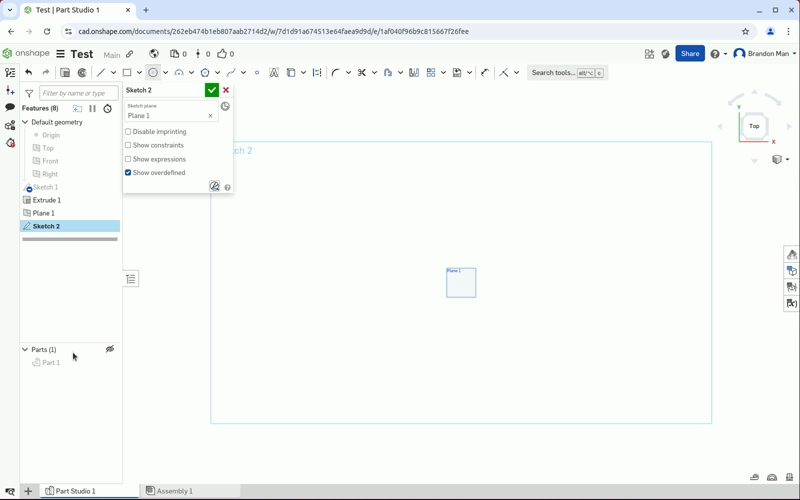
mouse_move(451, 325)
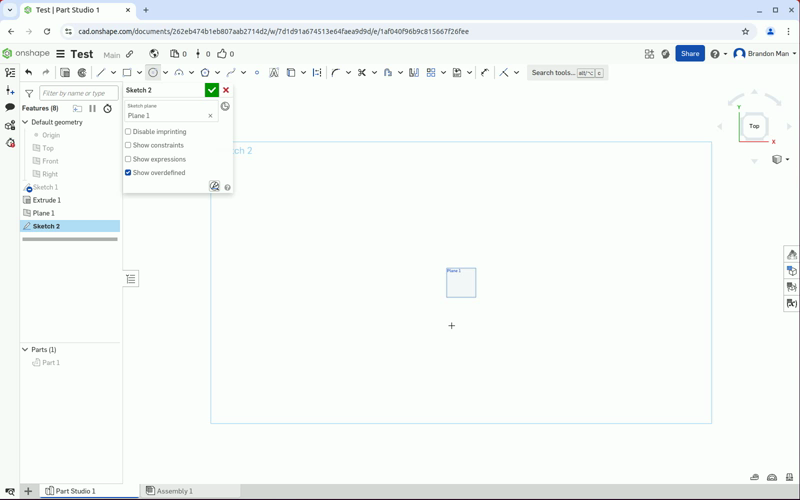
click(451, 325)
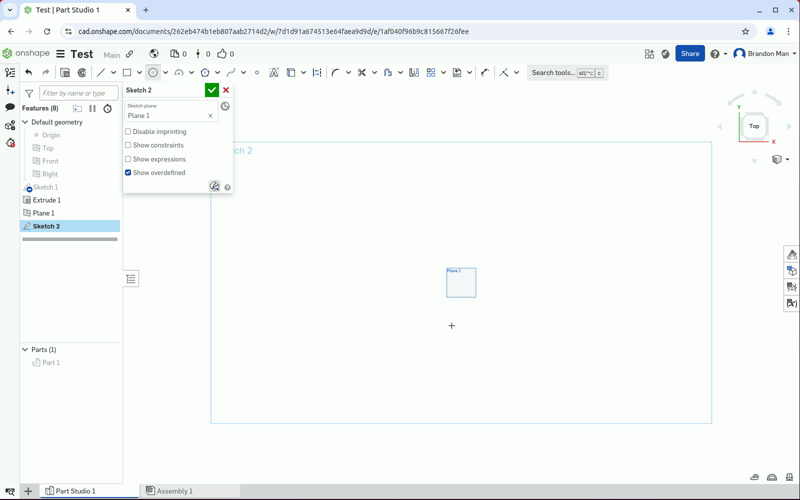
key_up(shift)
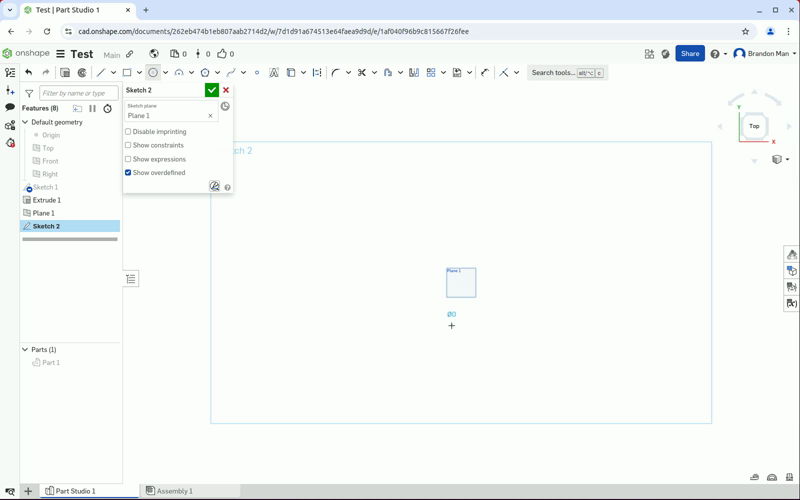
mouse_move(458, 325)
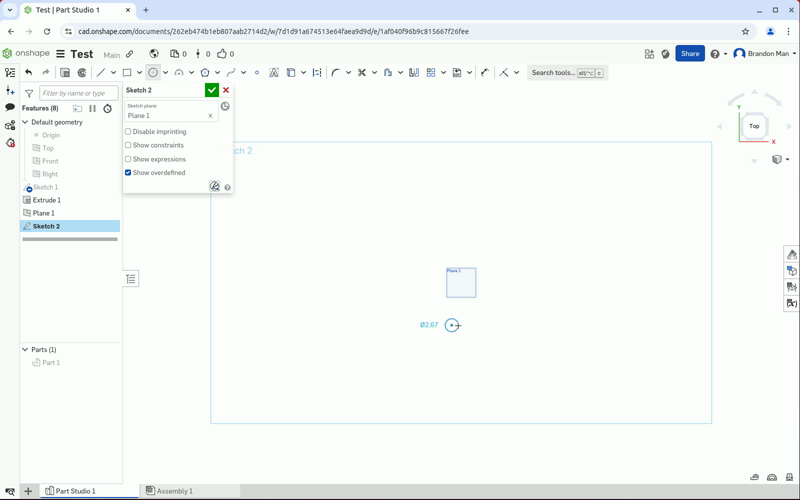
click(458, 325)
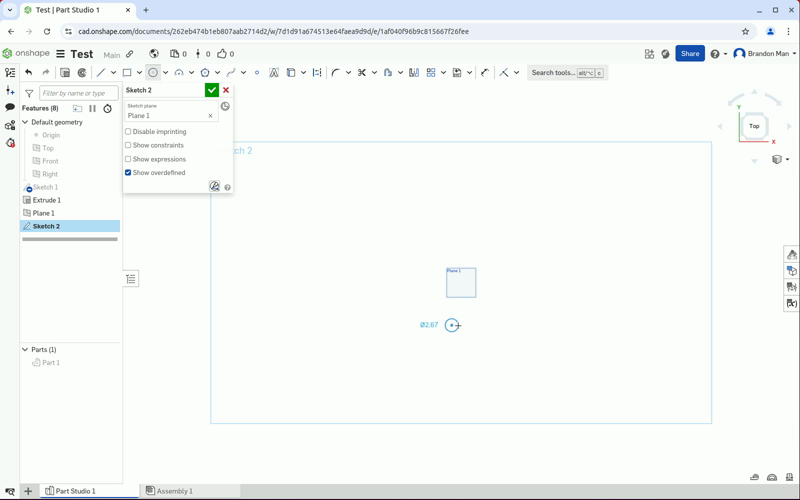
key(esc)
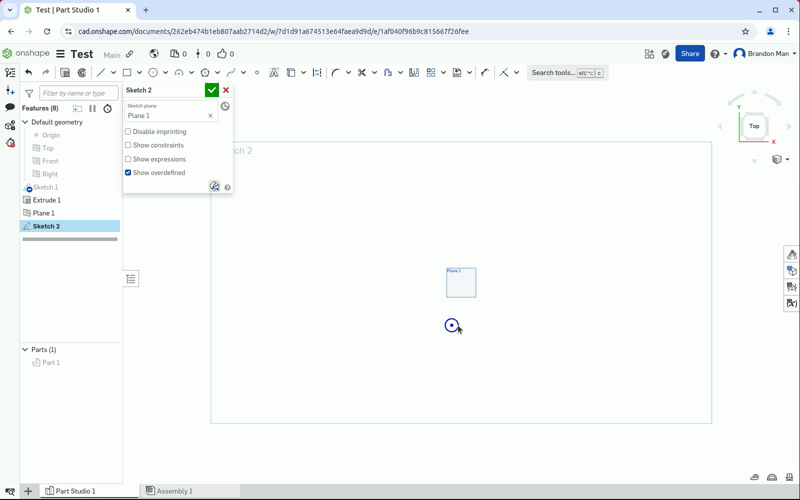
mouse_move(454, 326)
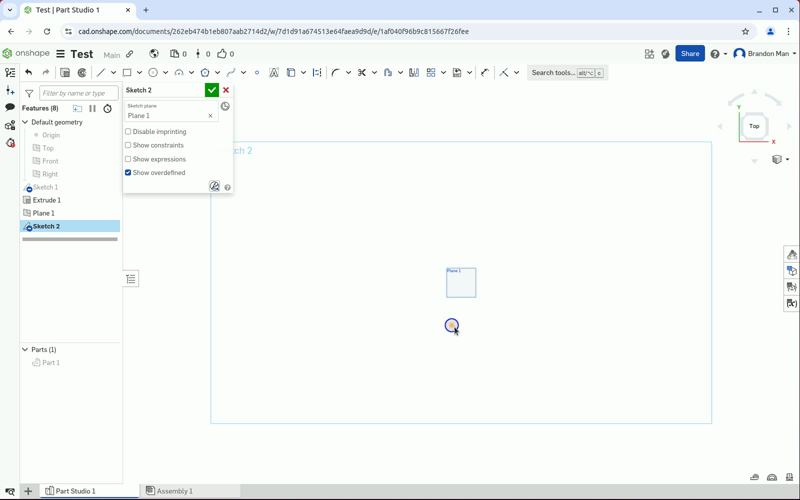
scroll(6)
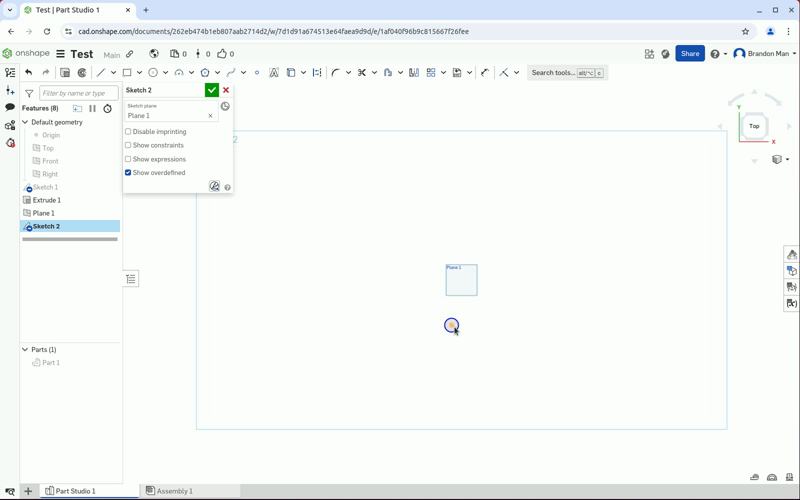
scroll(6)
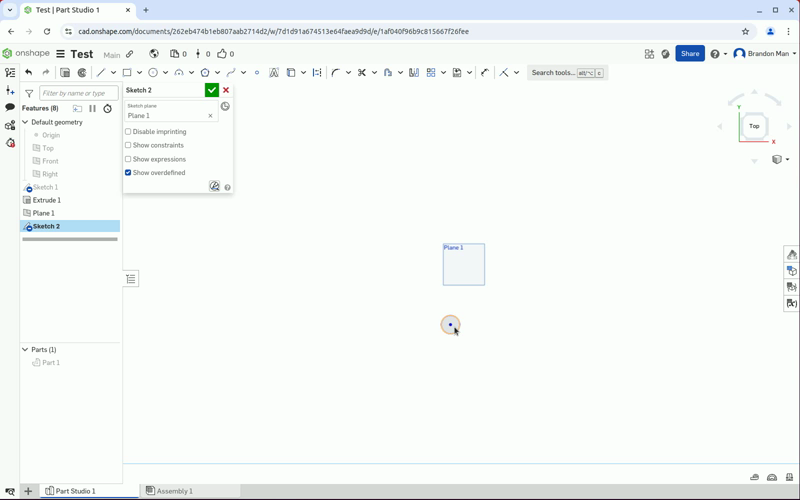
scroll(6)
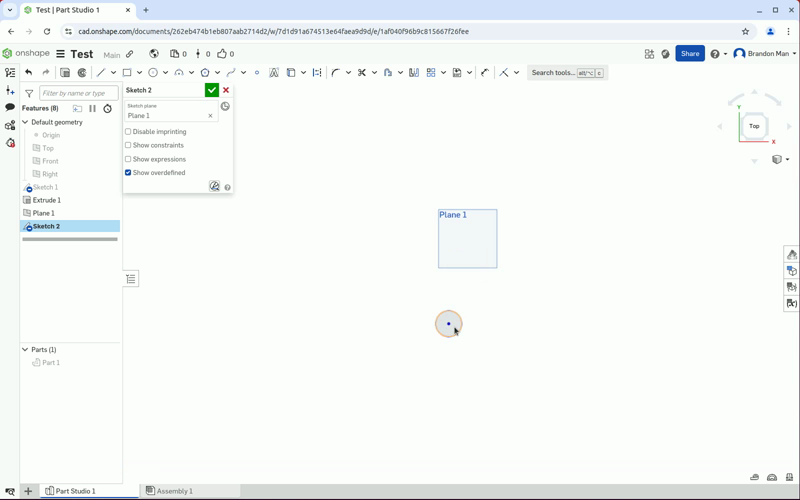
scroll(6)
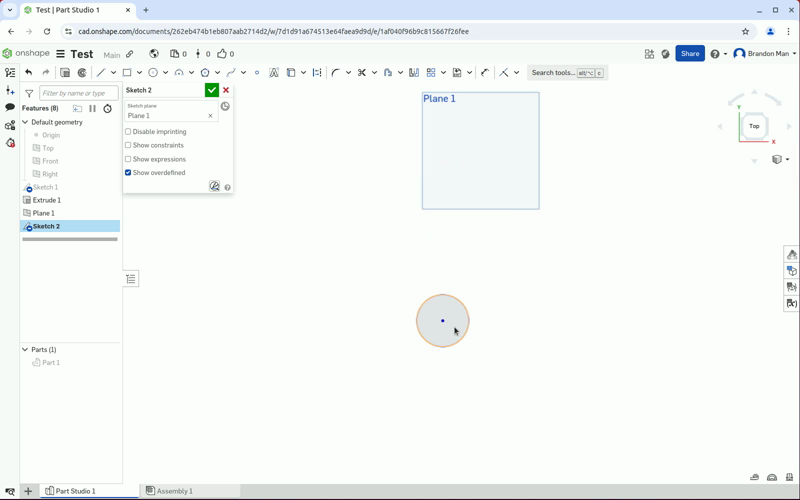
scroll(6)
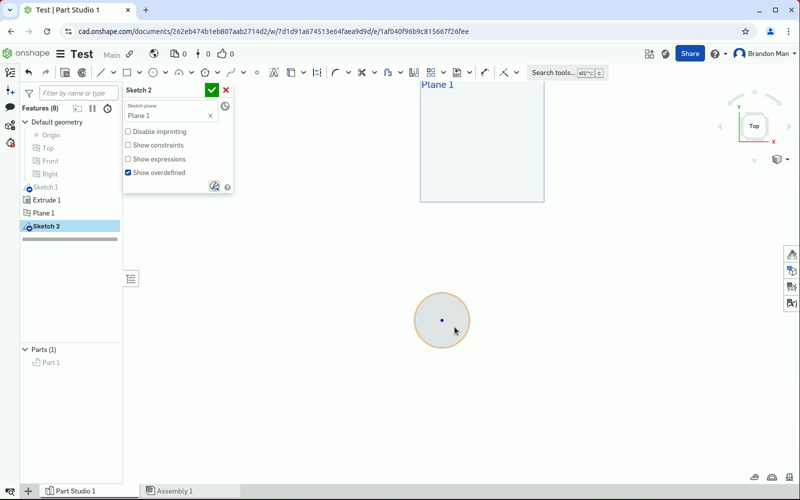
scroll(6)
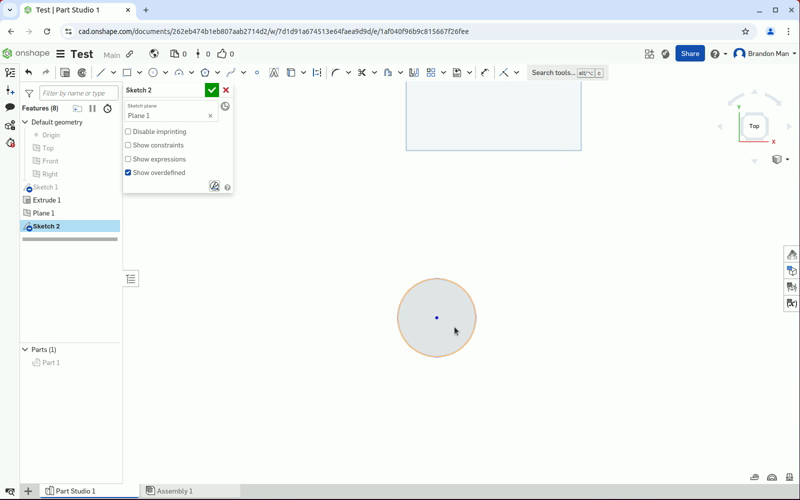
scroll(6)
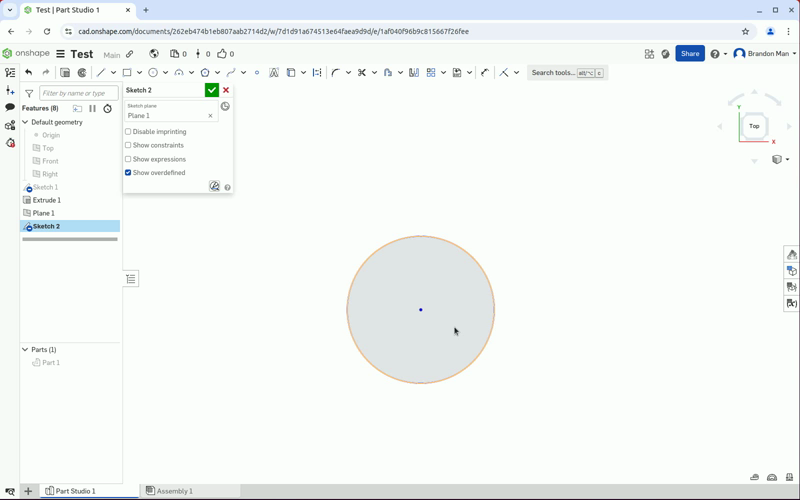
click(454, 326)
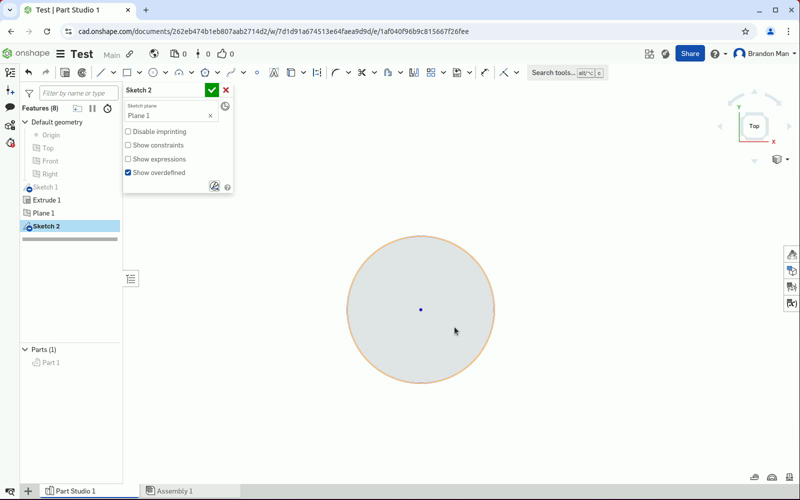
scroll(-6)
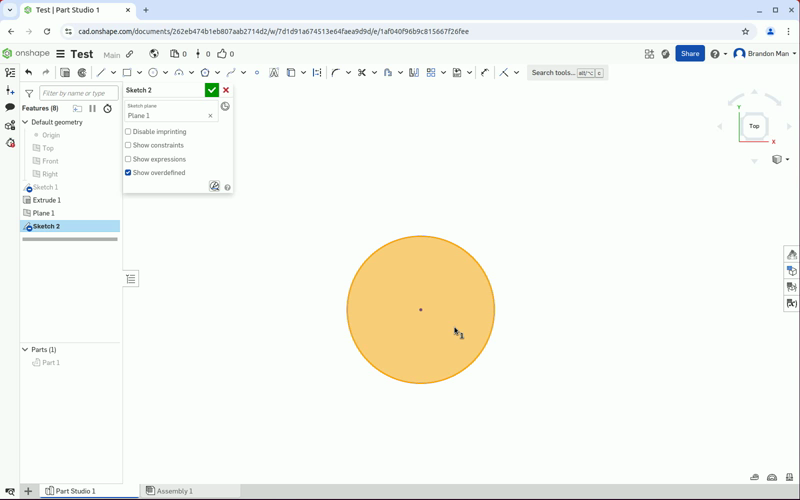
scroll(-6)
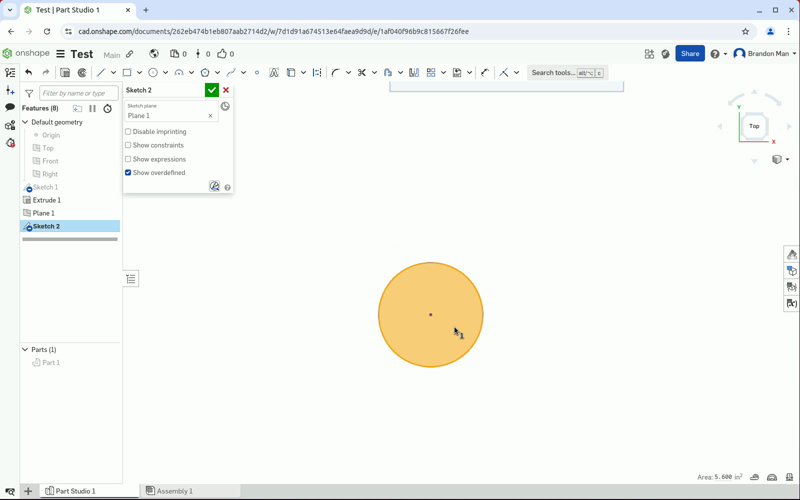
scroll(-6)
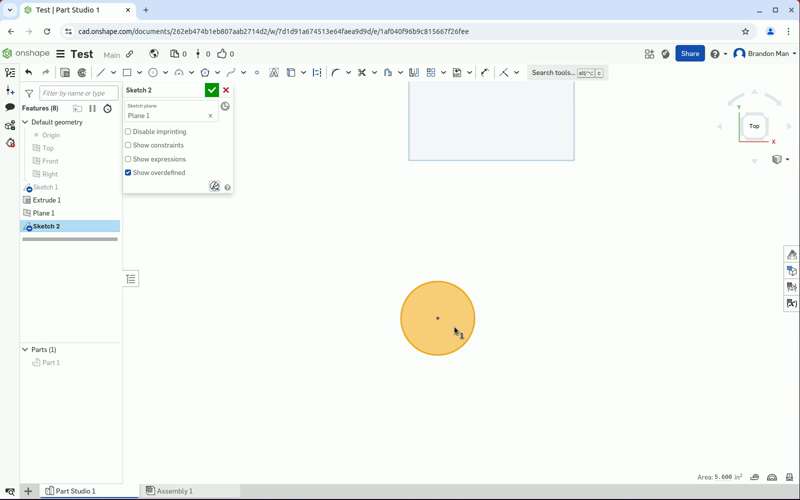
scroll(-6)
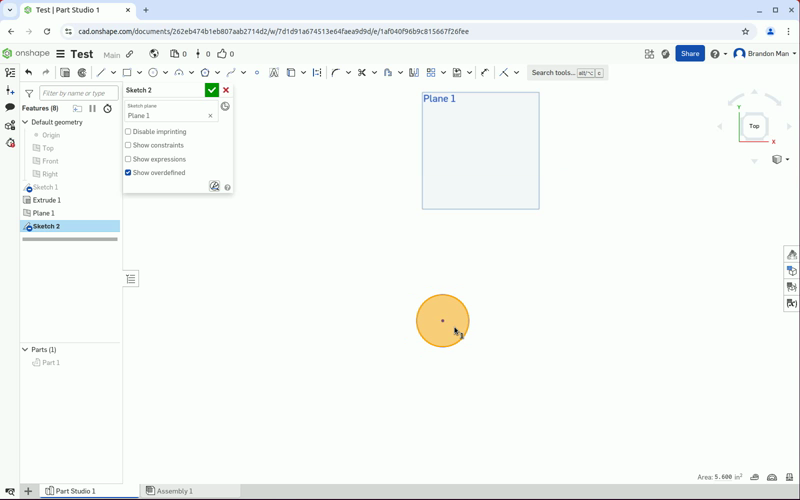
scroll(-6)
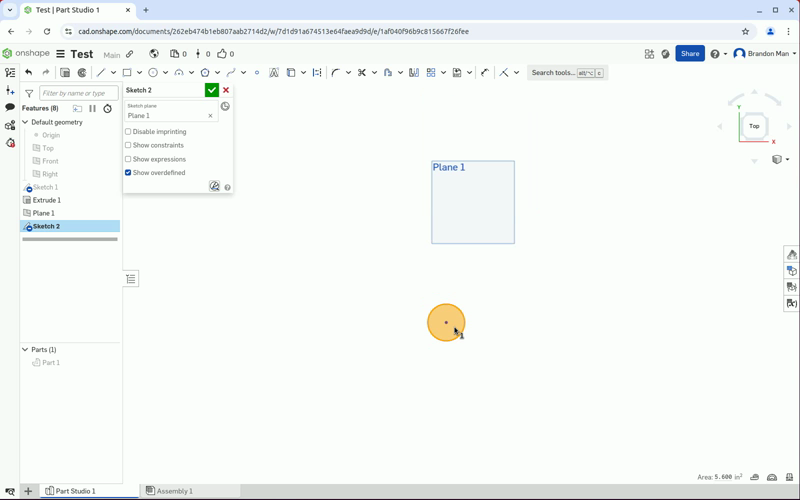
scroll(-6)
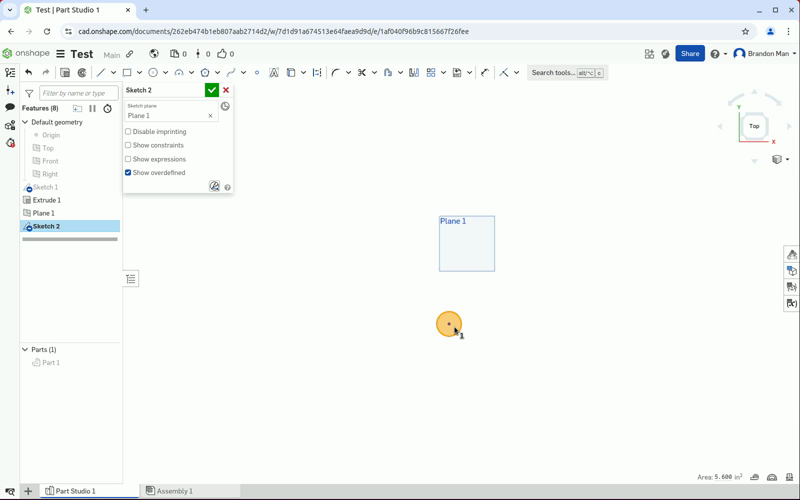
scroll(-6)
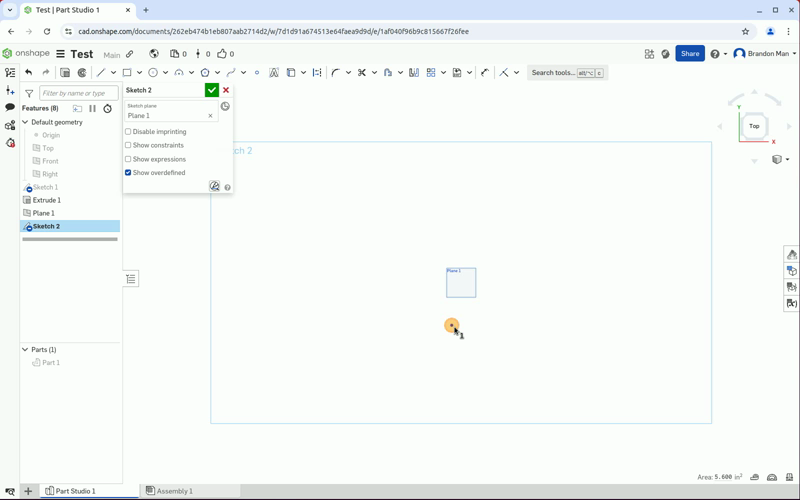
mouse_move(73, 352)
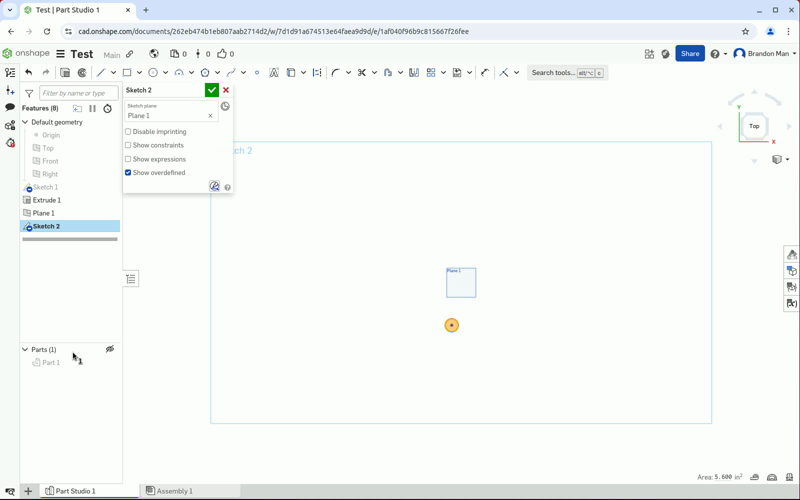
key(shift+y)
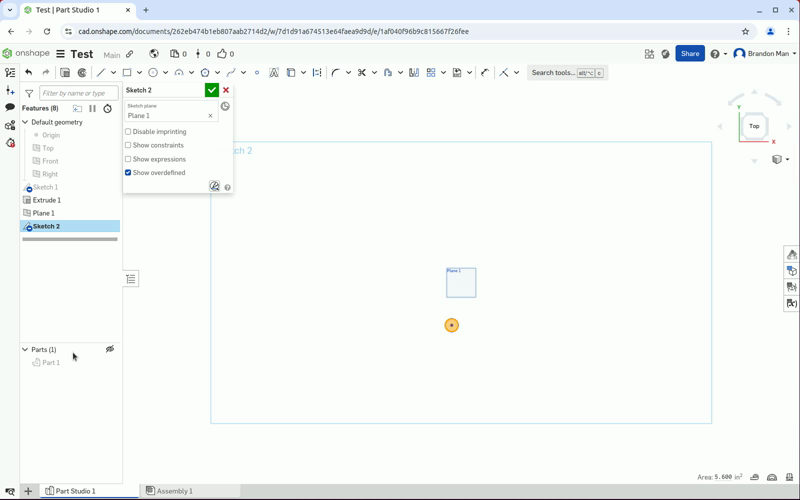
key(shift+e)
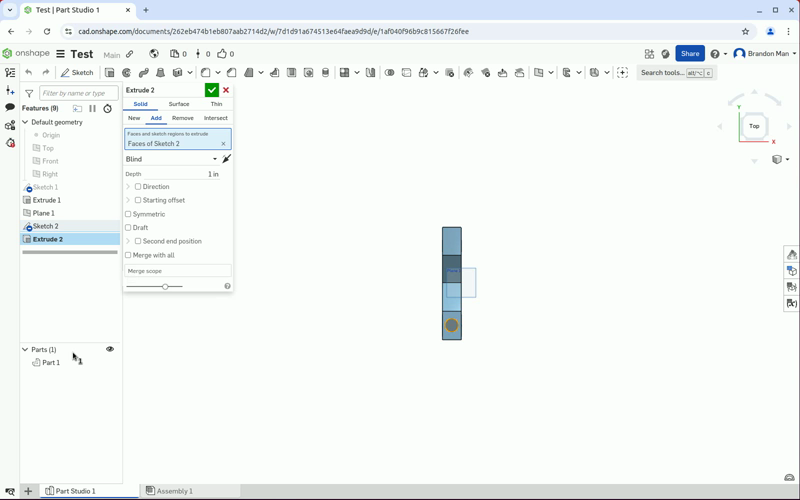
mouse_move(143, 106)
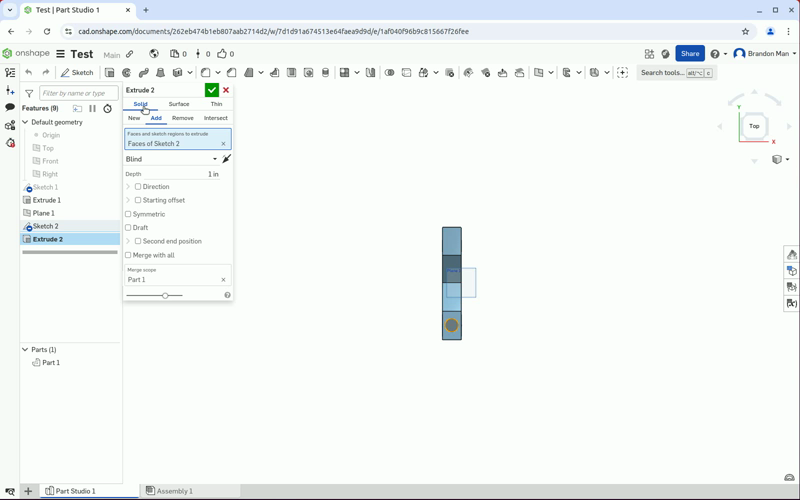
click(143, 106)
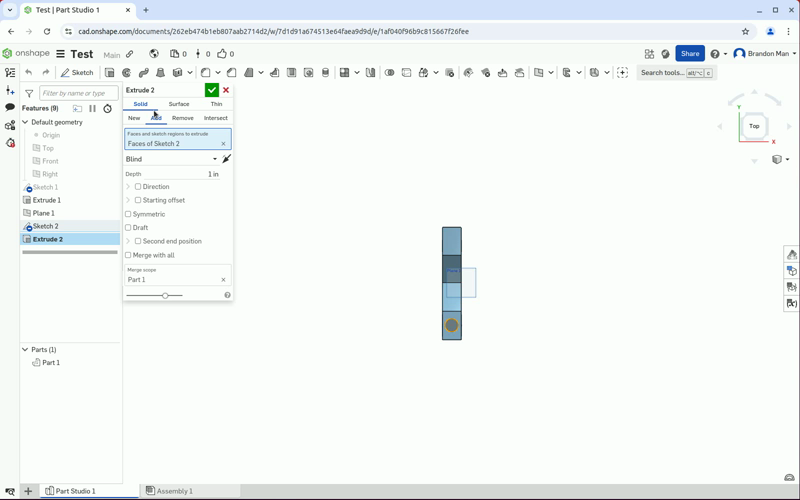
mouse_move(186, 120)
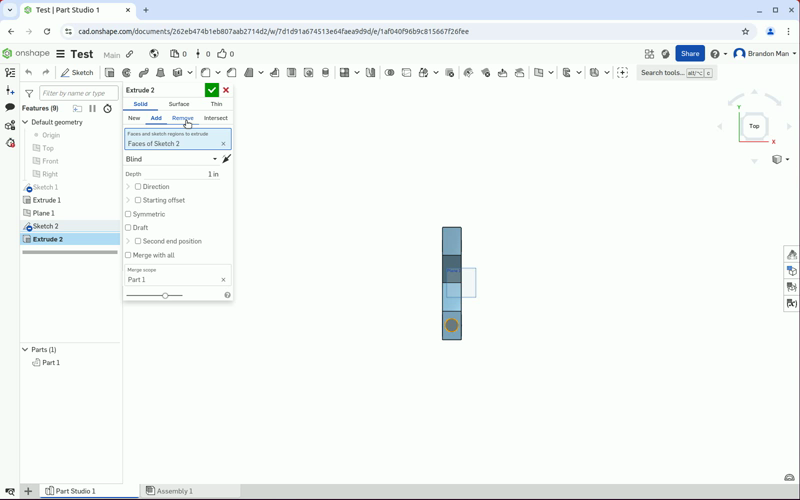
click(186, 120)
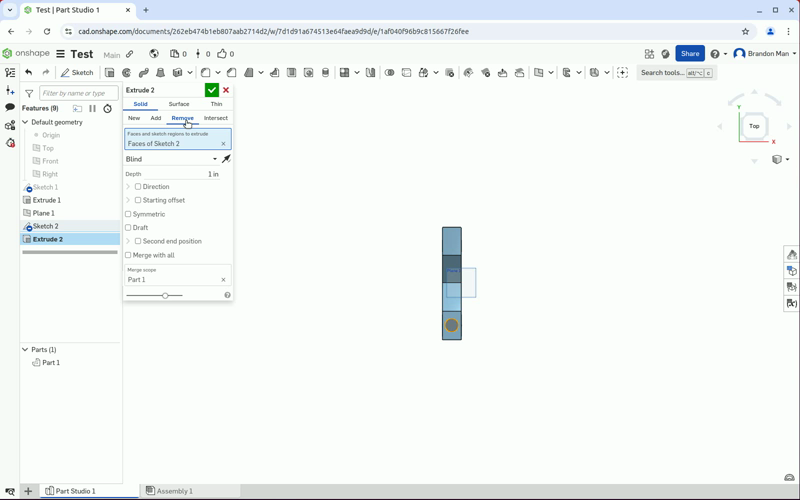
key(tab, 4)
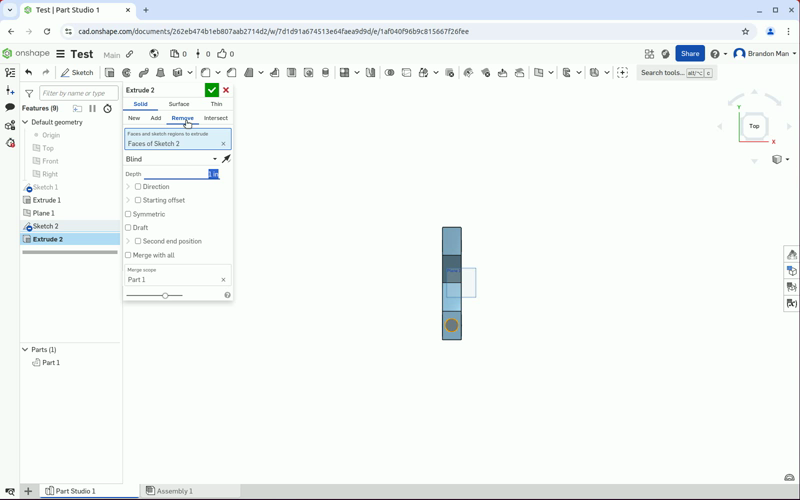
text(3.129)
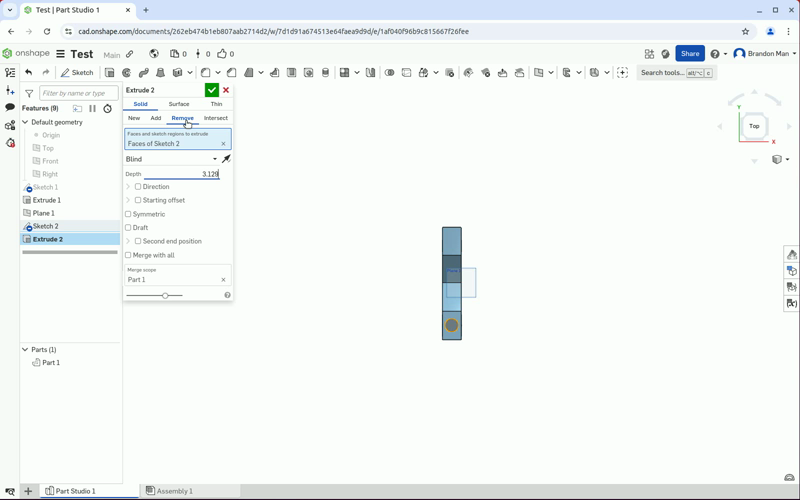
key(tab, 6)
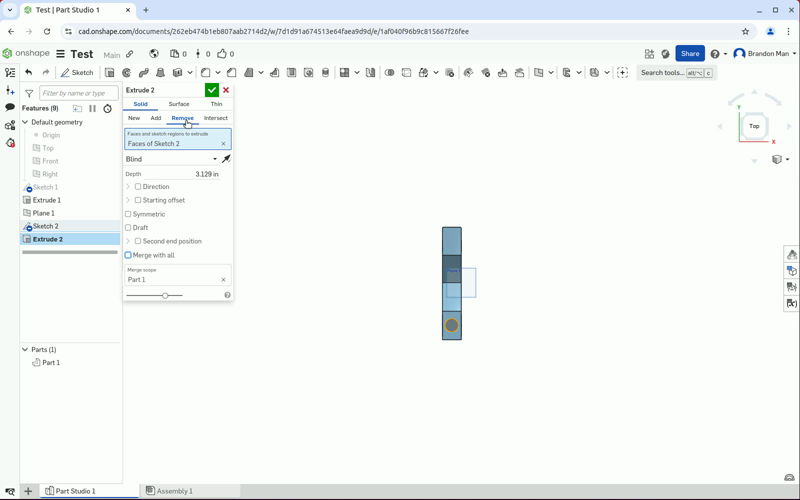
key(space)
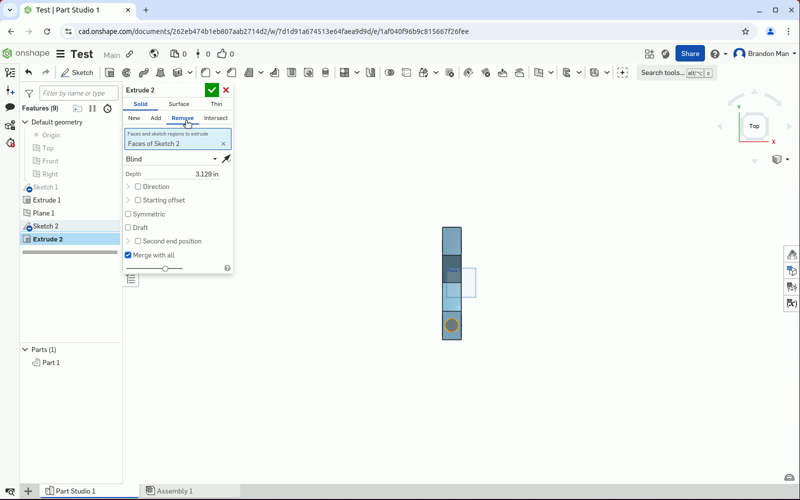
key(enter)
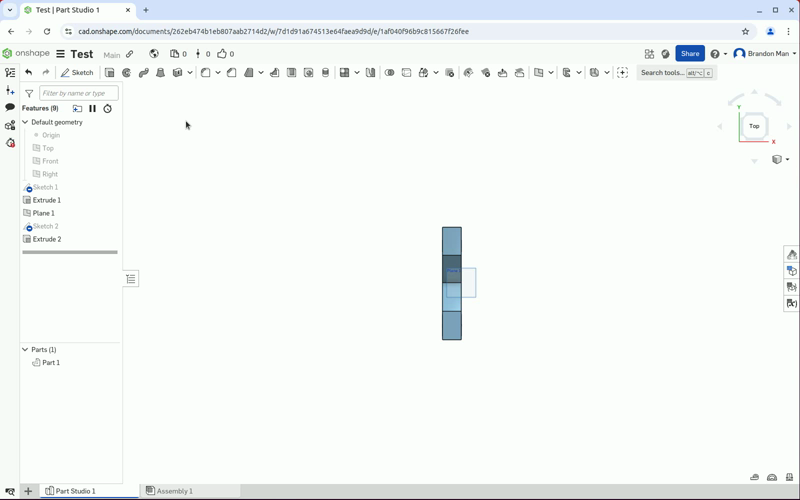
key(shift+h)
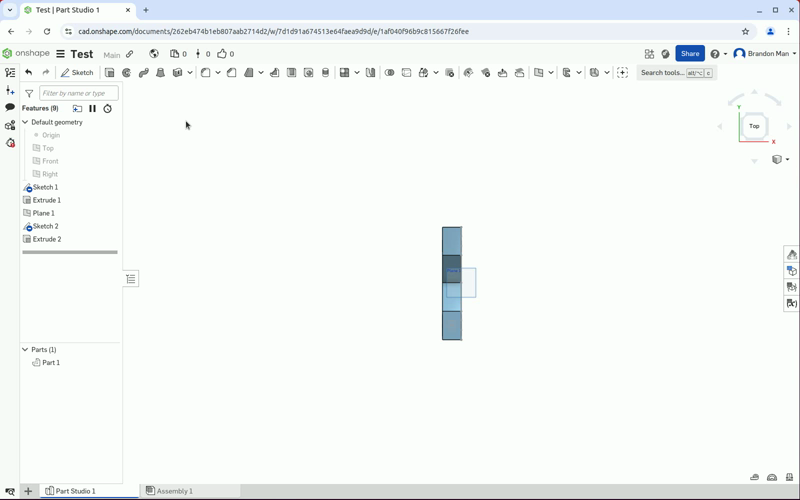
key(shift+h)
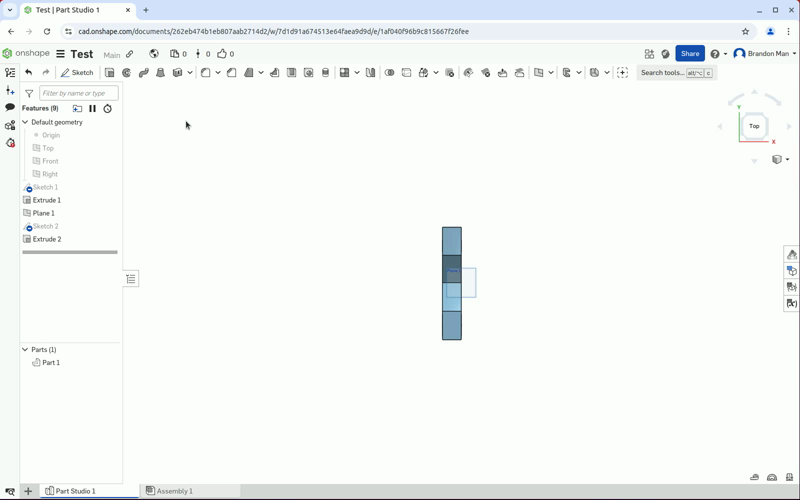
mouse_move(73, 189)
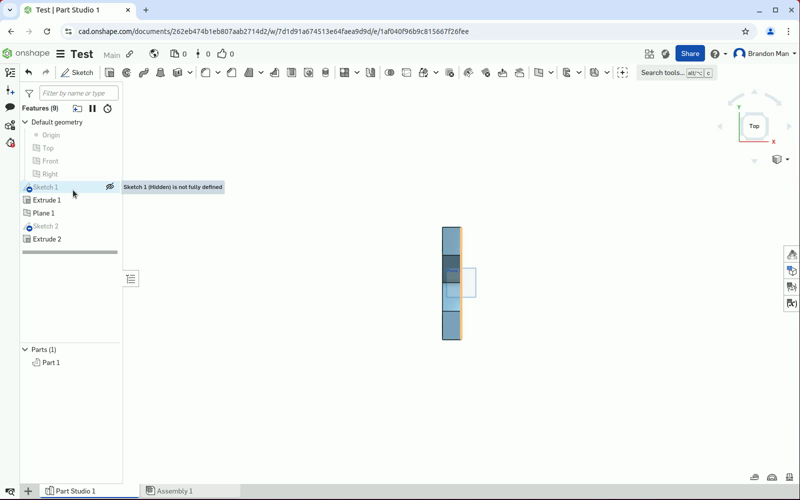
click(73, 189)
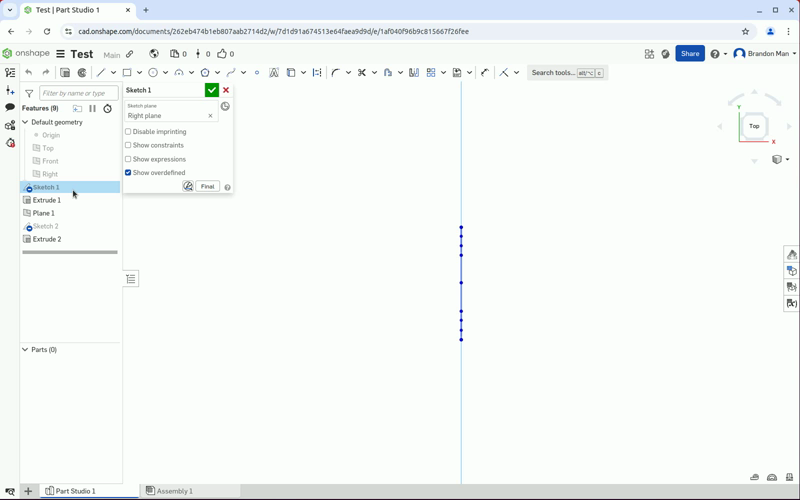
mouse_move(229, 92)
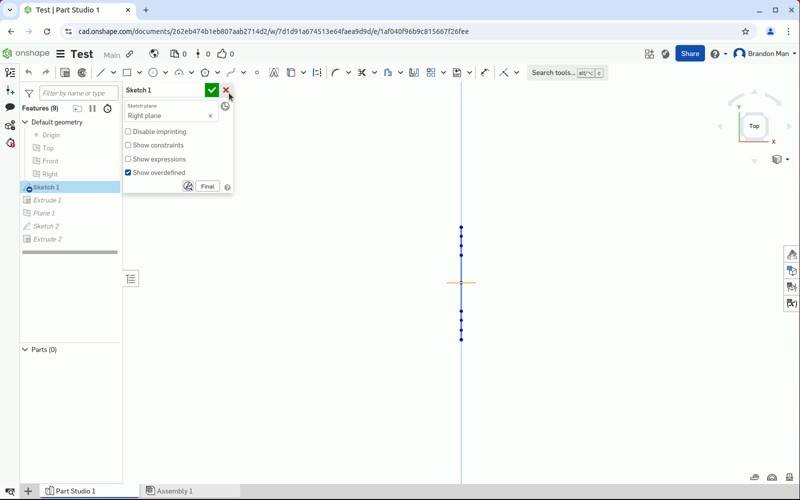
click(229, 92)
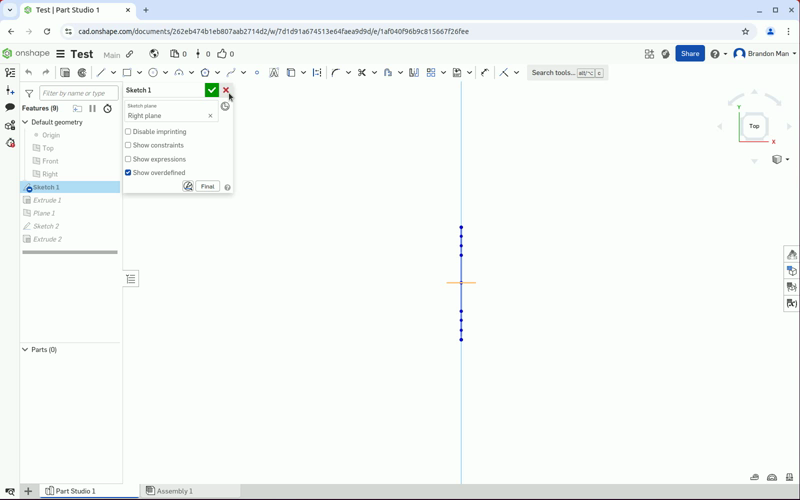
key(shift+s)
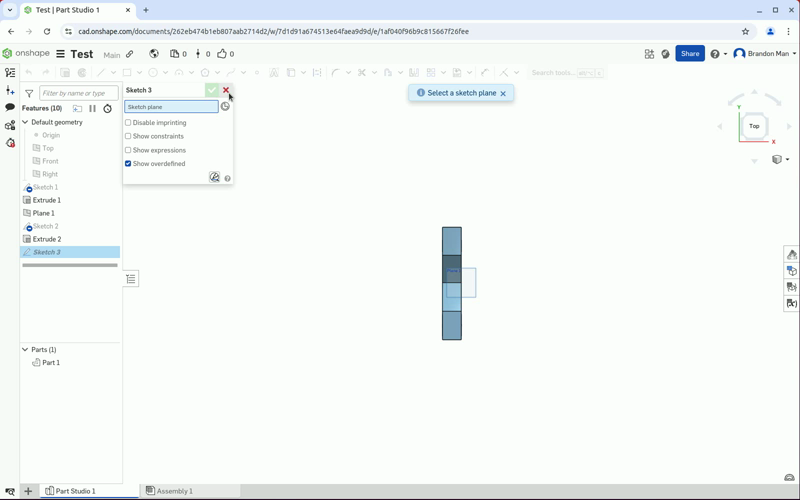
mouse_move(73, 215)
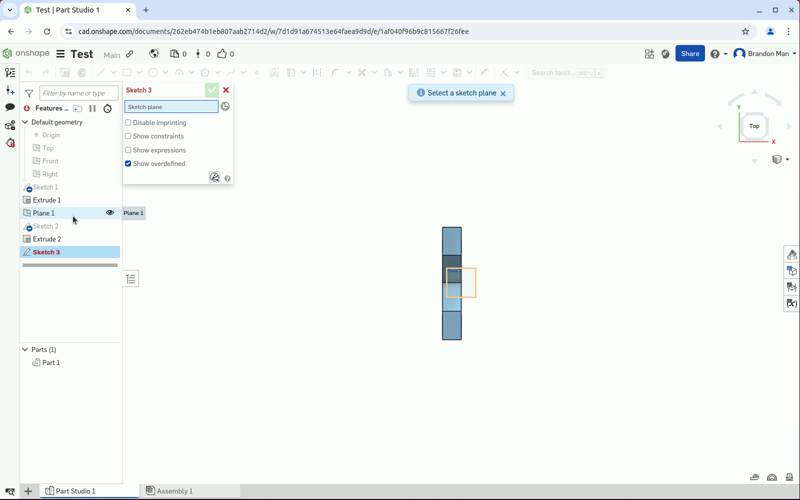
click(73, 215)
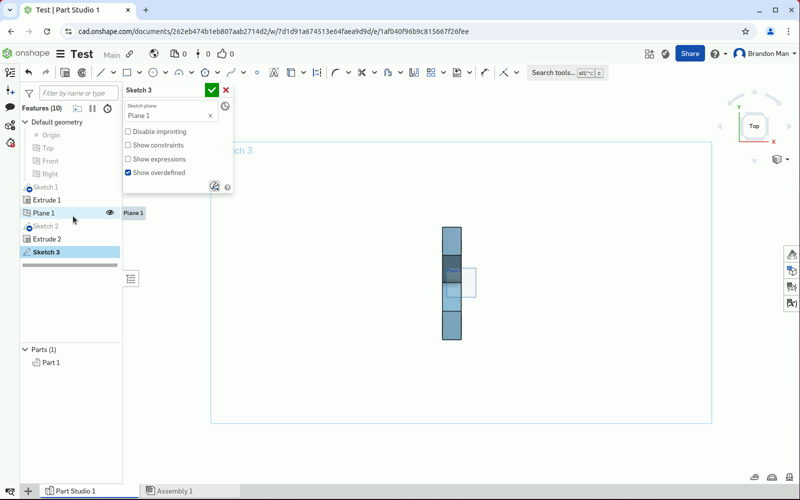
mouse_move(73, 352)
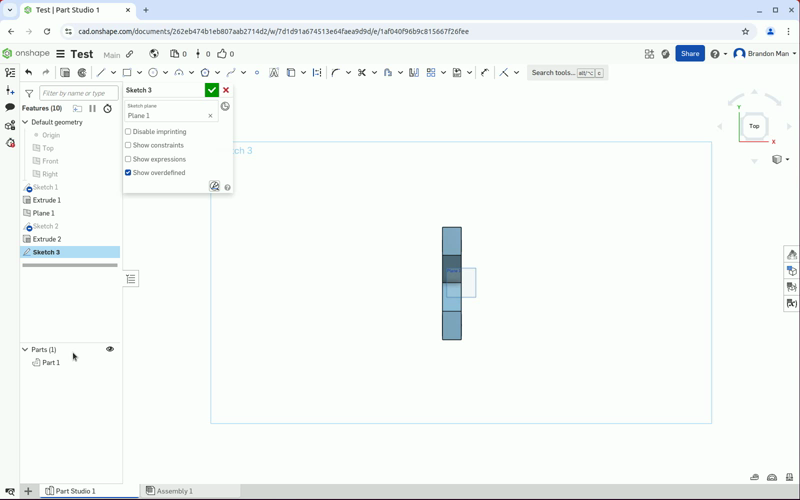
key(y)
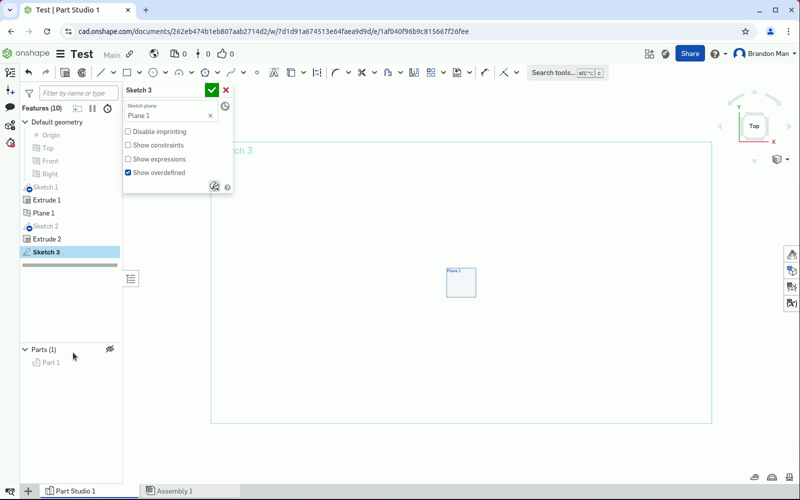
key(c)
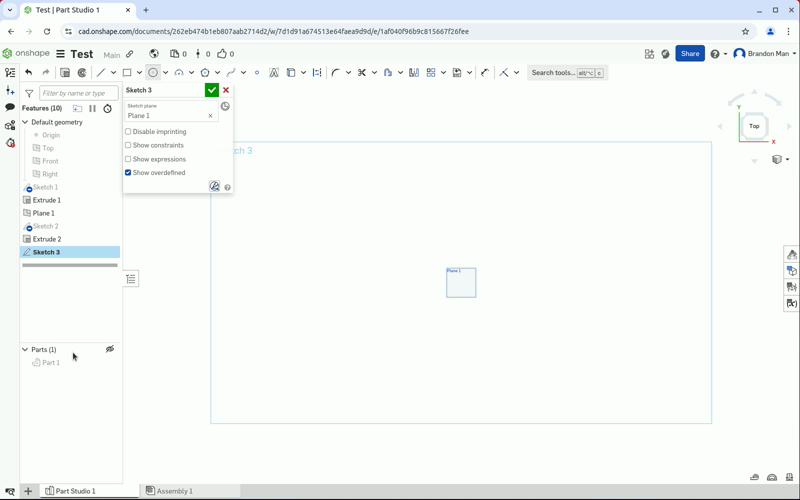
key_down(shift)
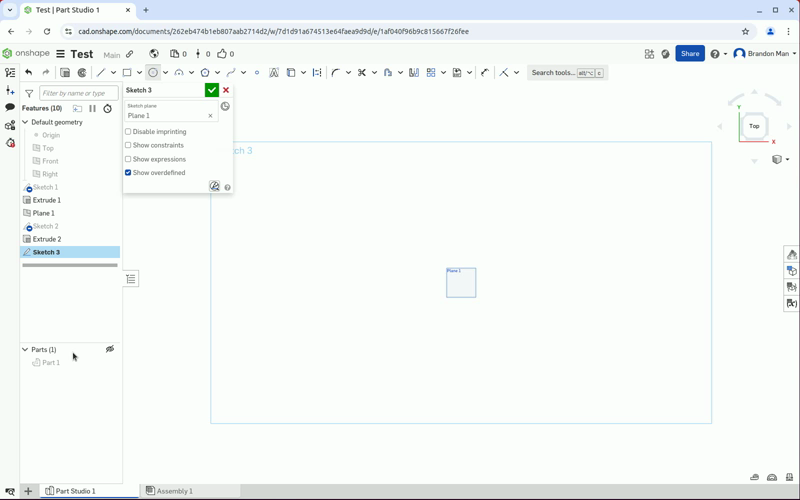
mouse_move(451, 240)
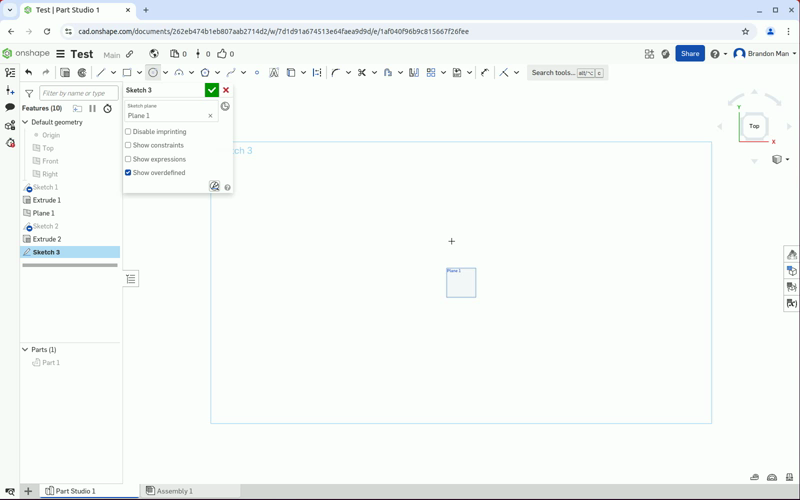
click(451, 240)
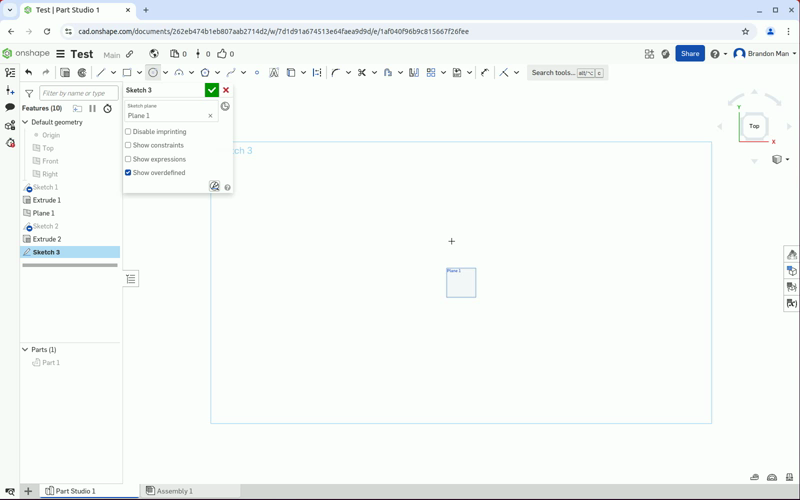
key_up(shift)
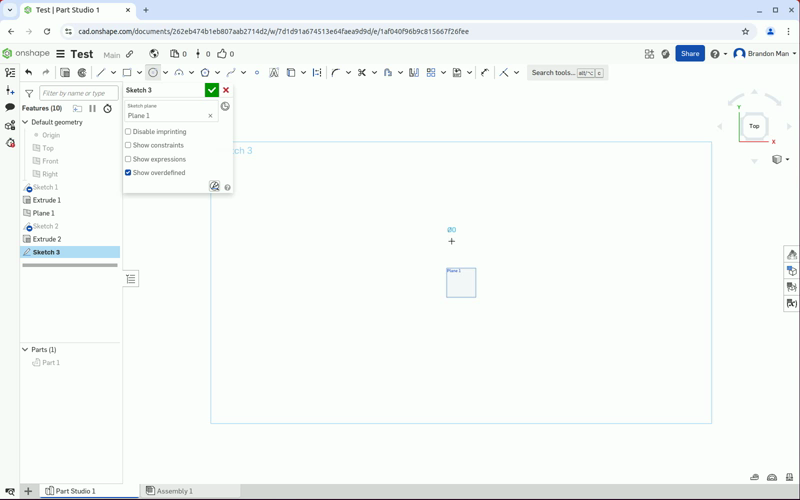
mouse_move(458, 240)
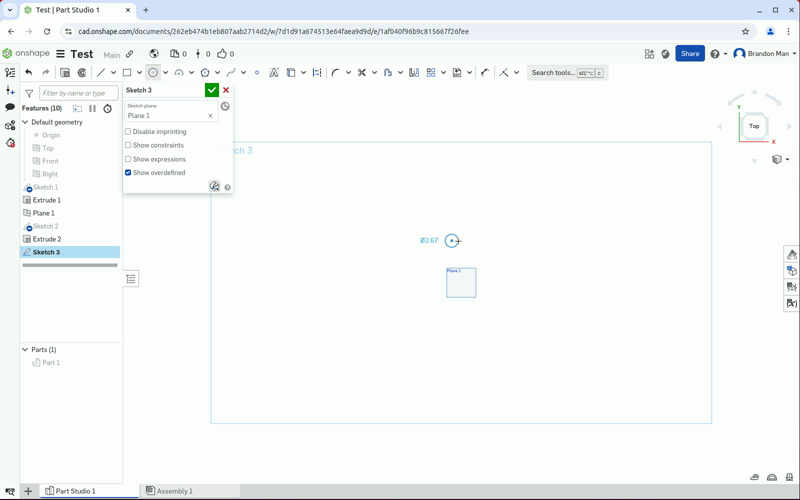
click(458, 240)
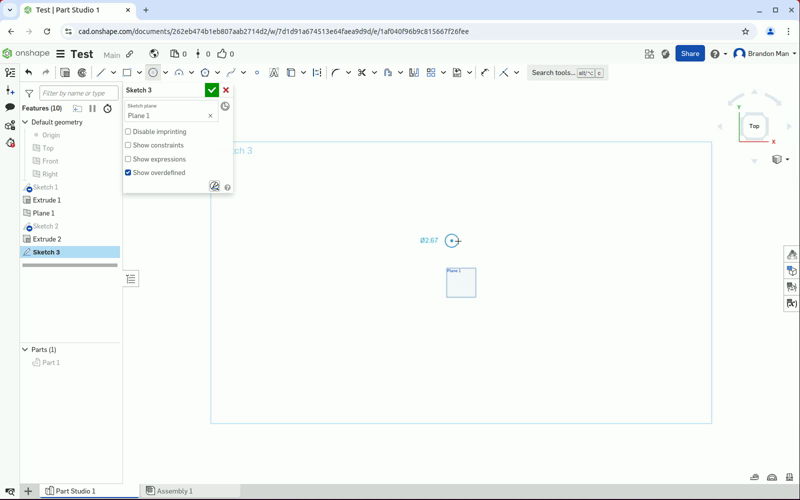
key(esc)
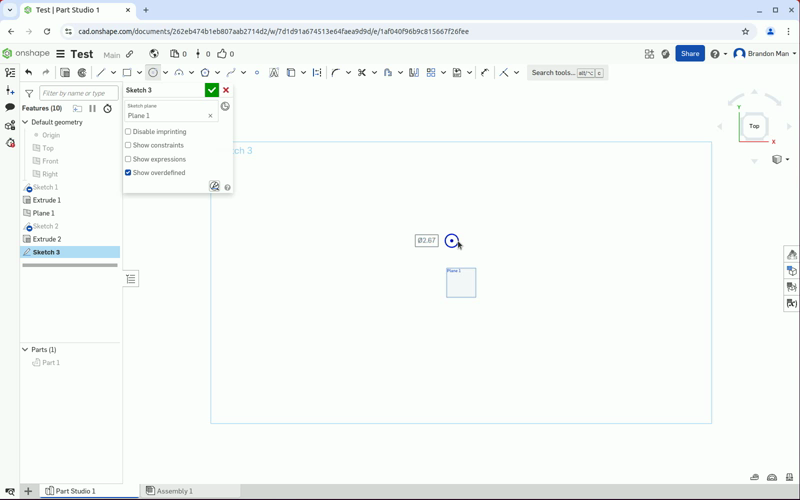
mouse_move(450, 240)
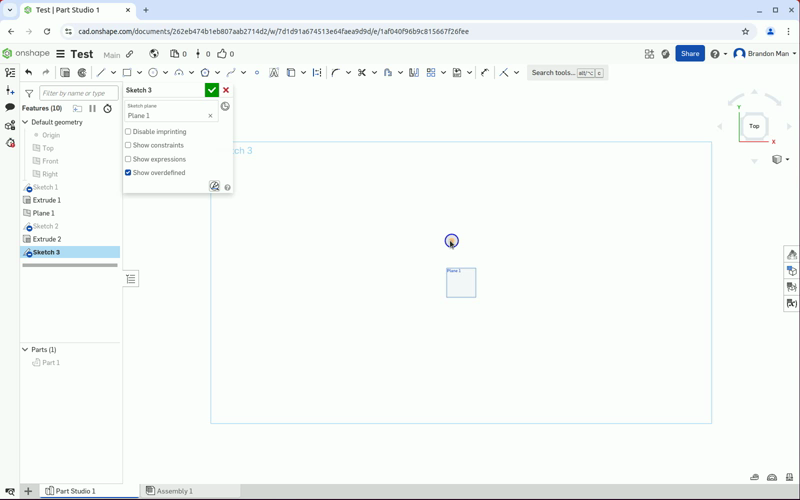
scroll(6)
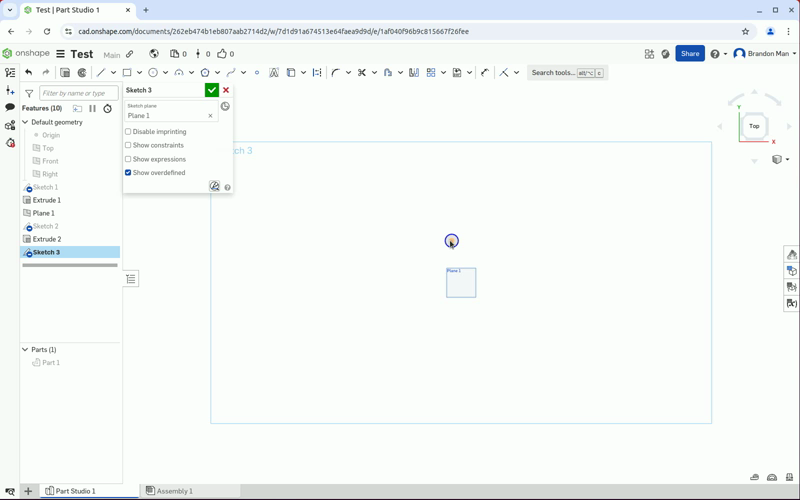
scroll(6)
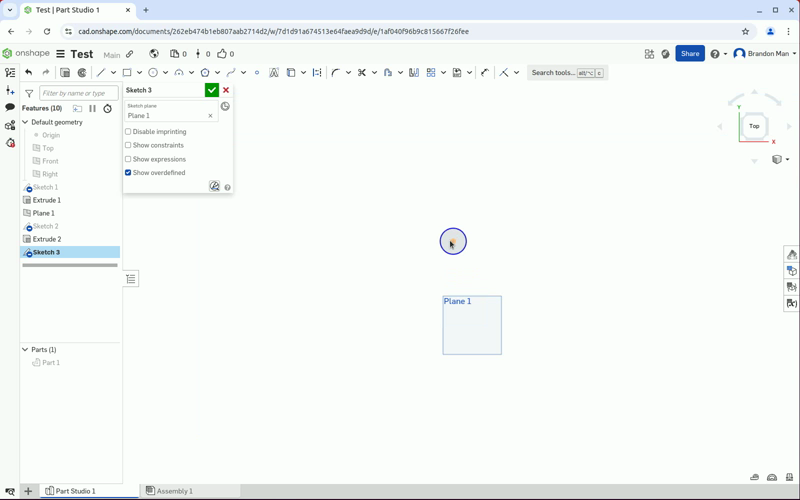
scroll(6)
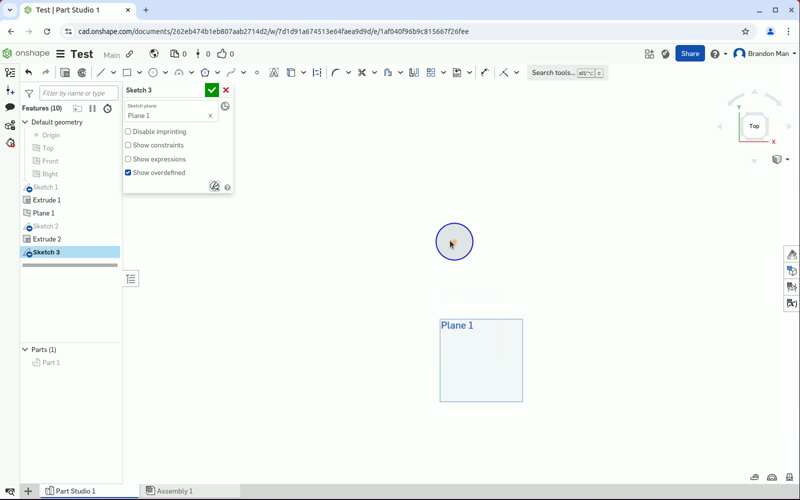
scroll(6)
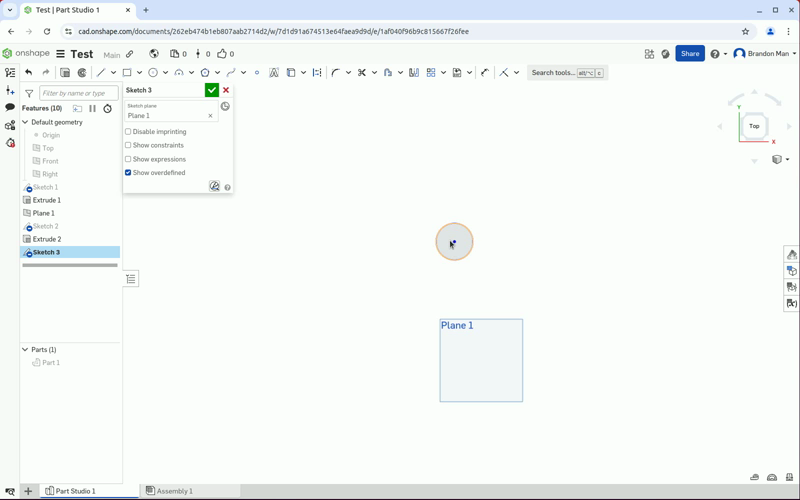
scroll(6)
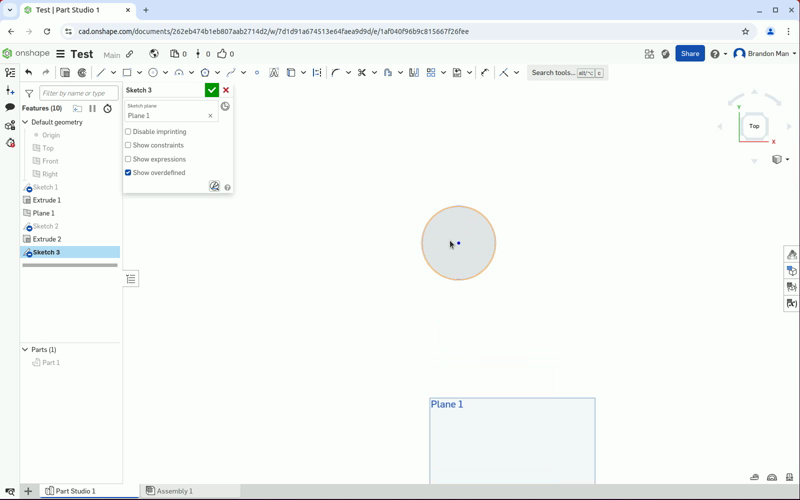
scroll(6)
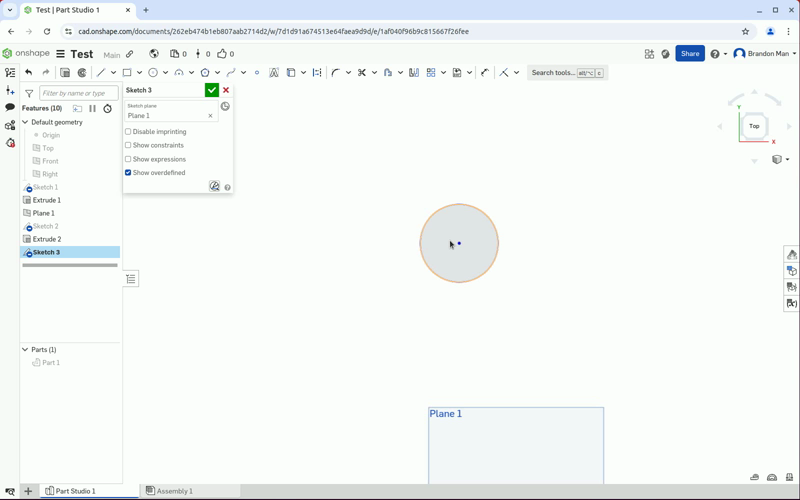
scroll(6)
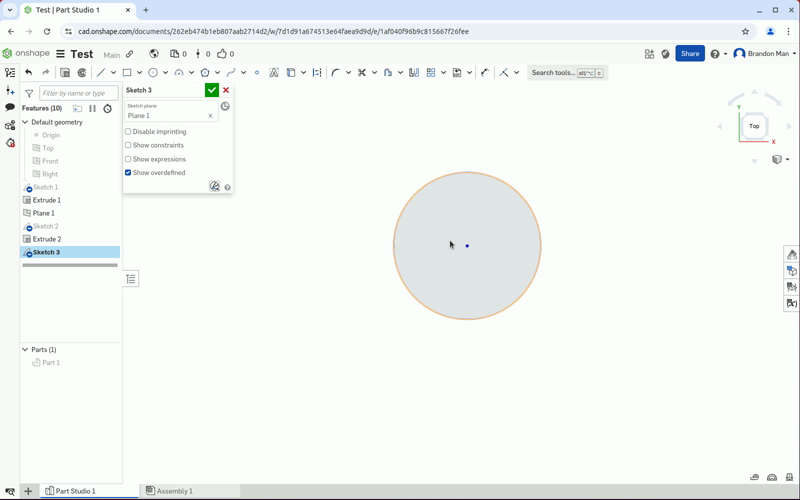
click(450, 240)
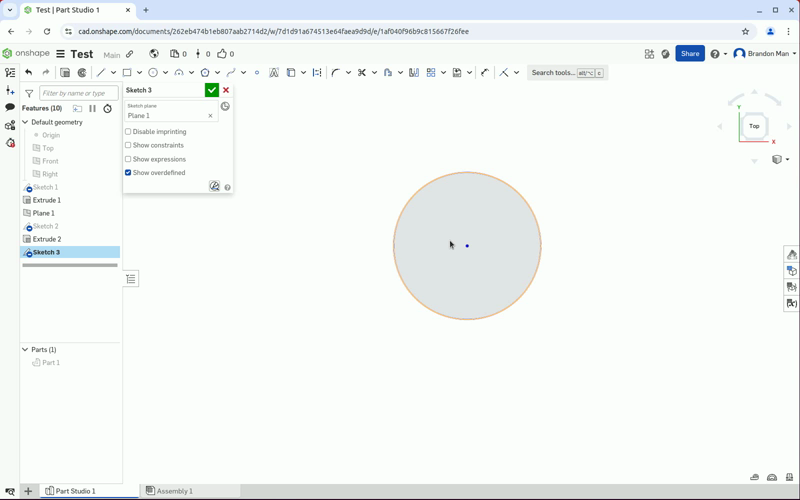
scroll(-6)
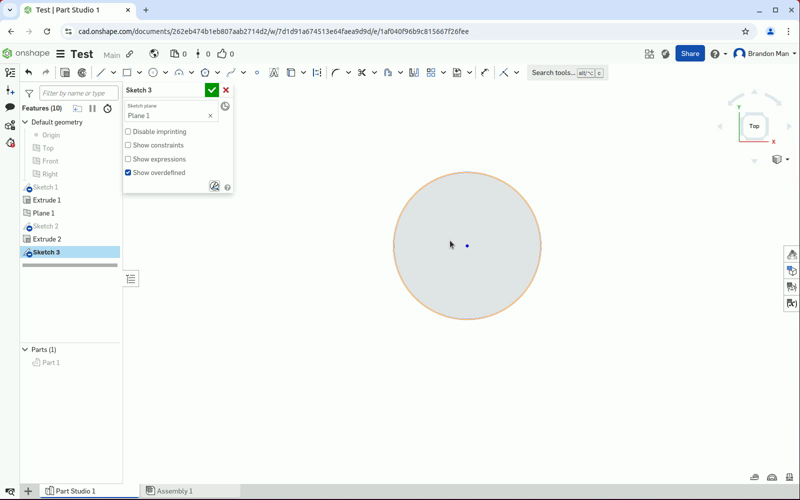
scroll(-6)
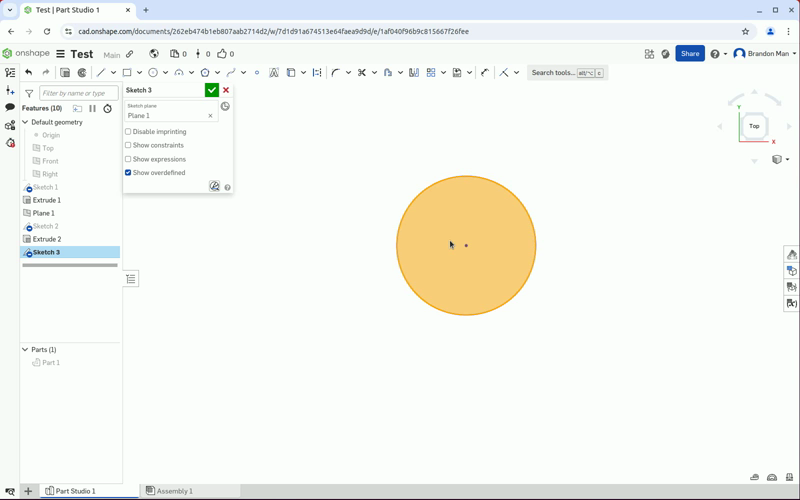
scroll(-6)
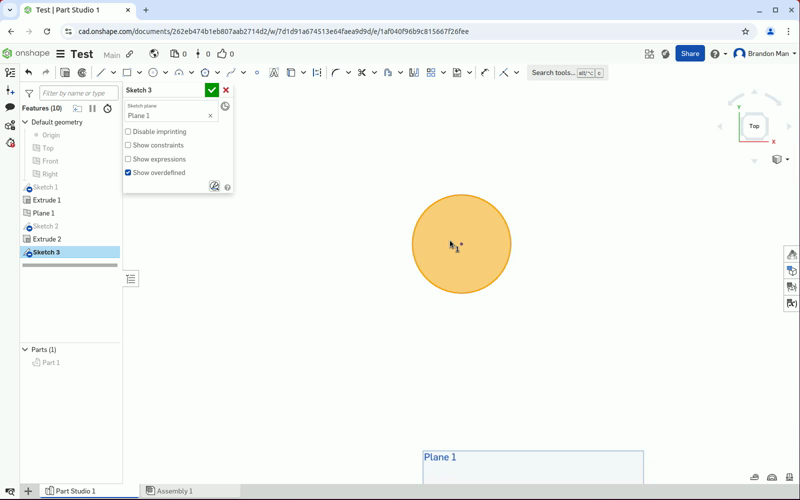
scroll(-6)
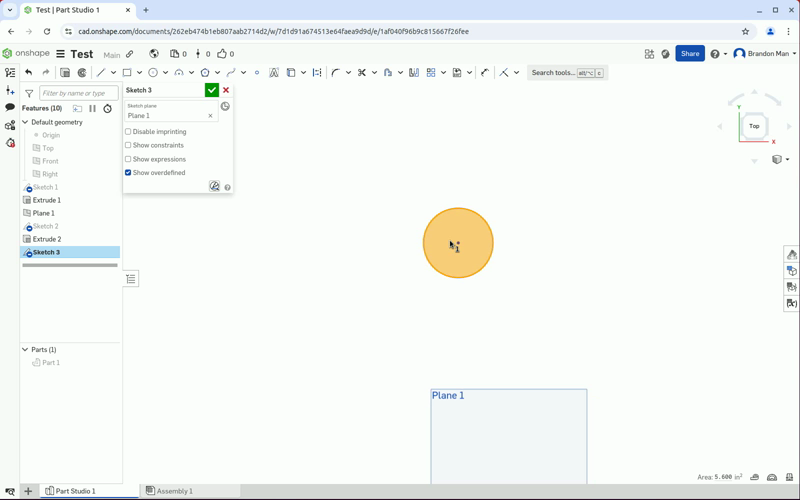
scroll(-6)
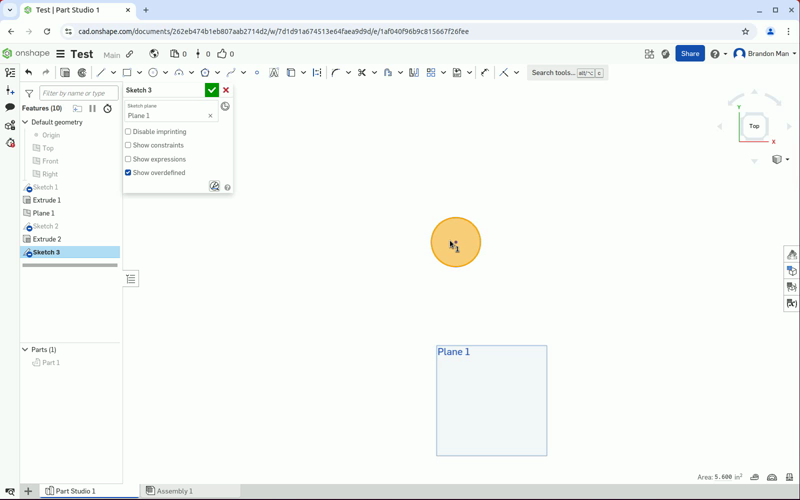
scroll(-6)
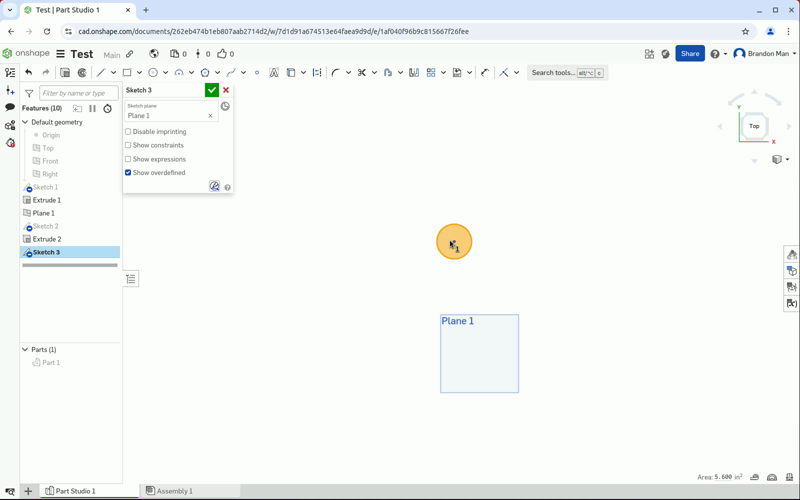
scroll(-6)
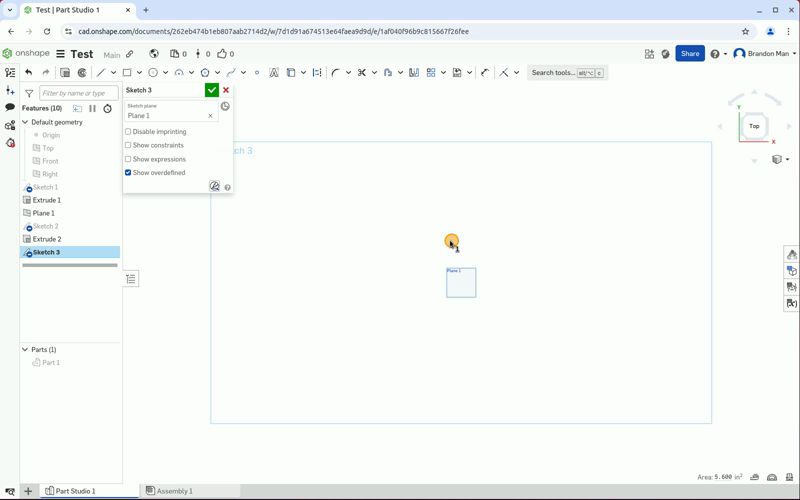
mouse_move(73, 352)
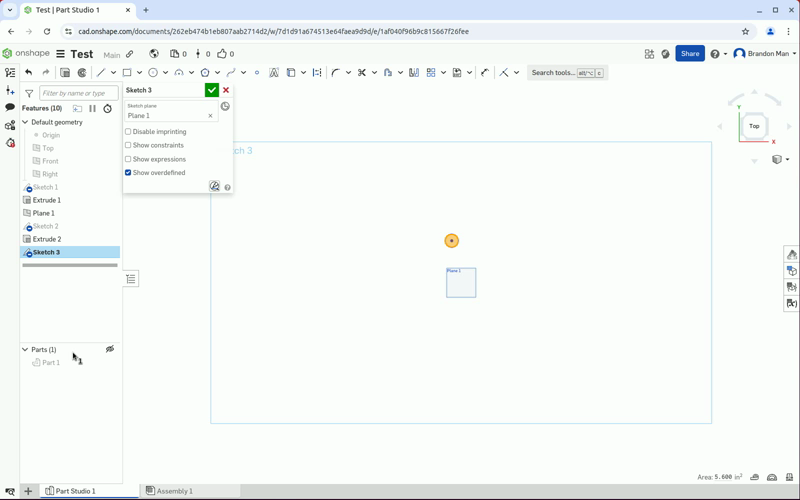
key(shift+y)
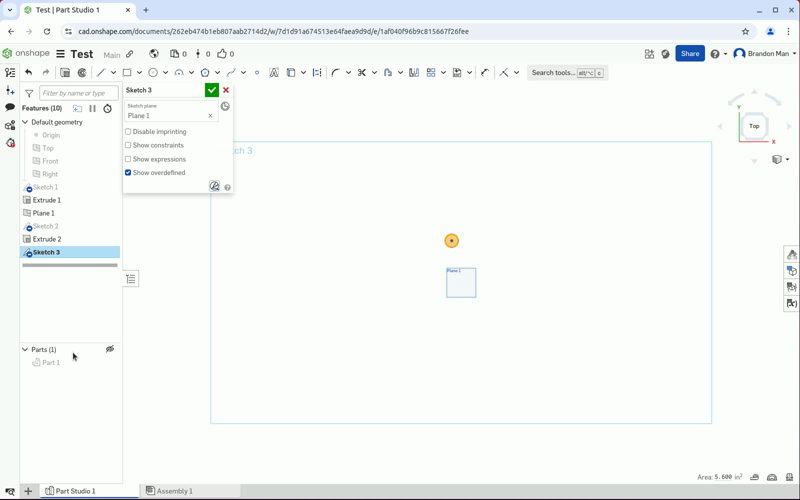
key(shift+e)
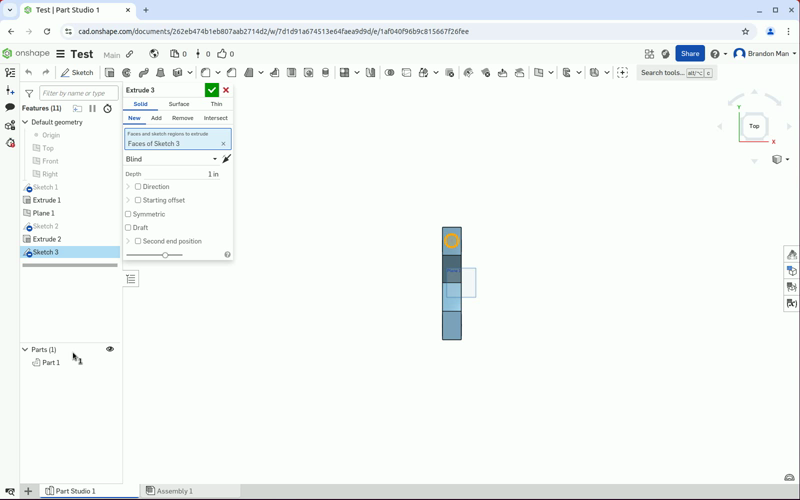
mouse_move(143, 106)
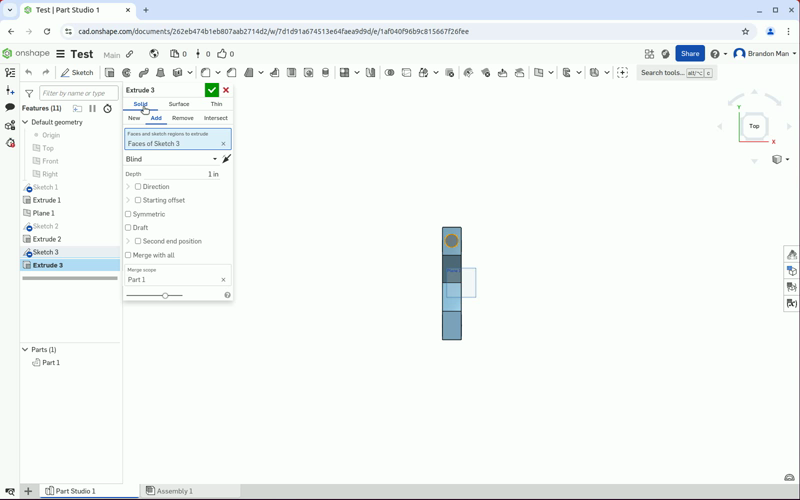
click(143, 106)
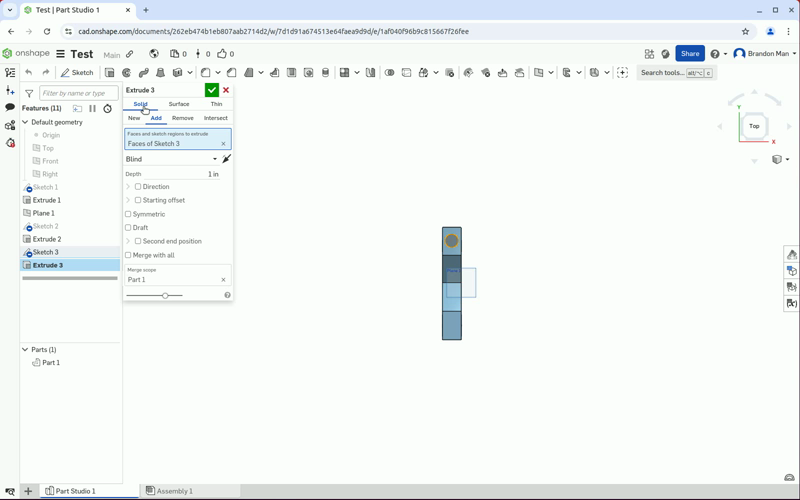
mouse_move(186, 120)
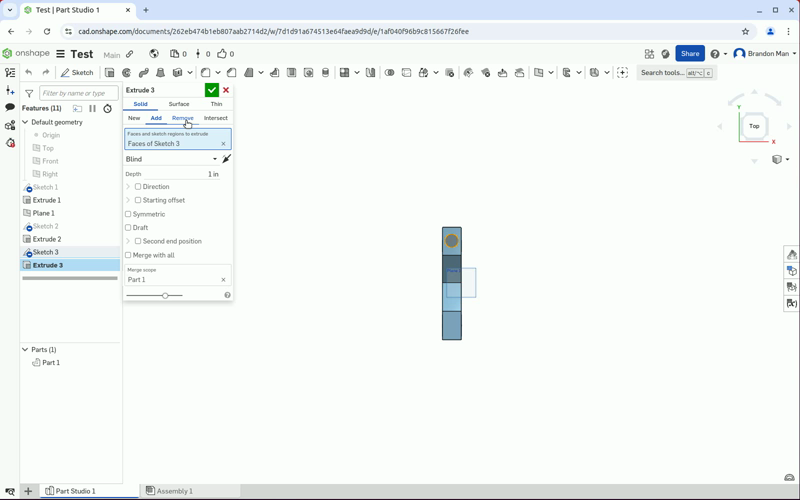
click(186, 120)
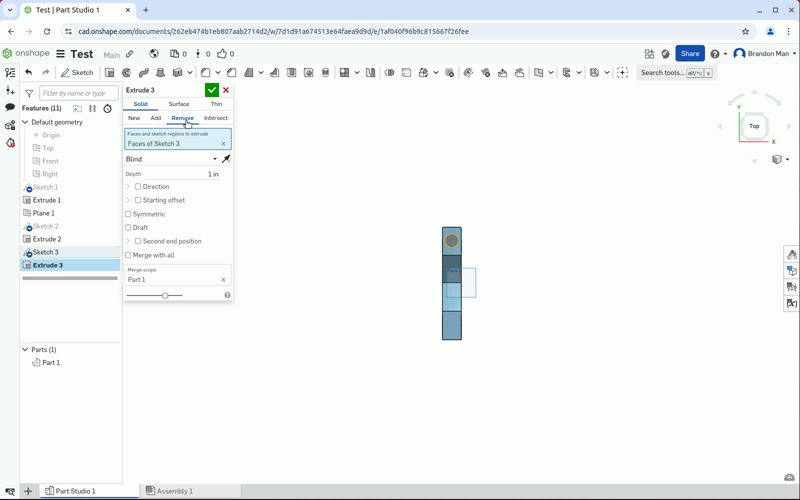
key(tab, 4)
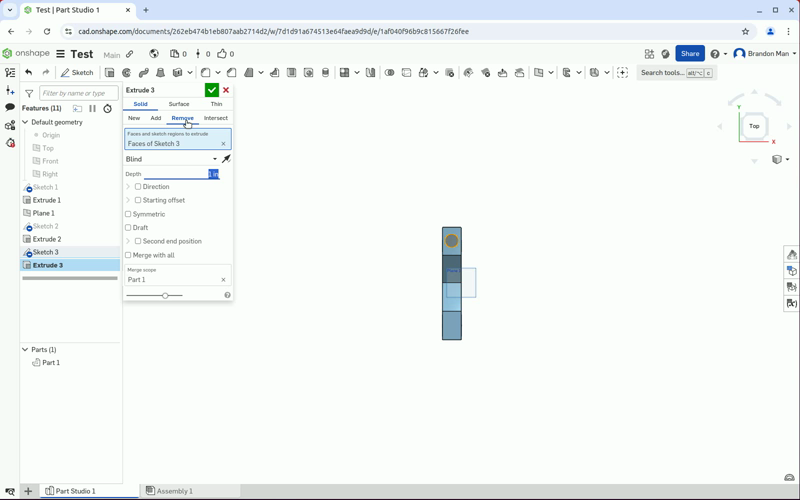
text(3.129)
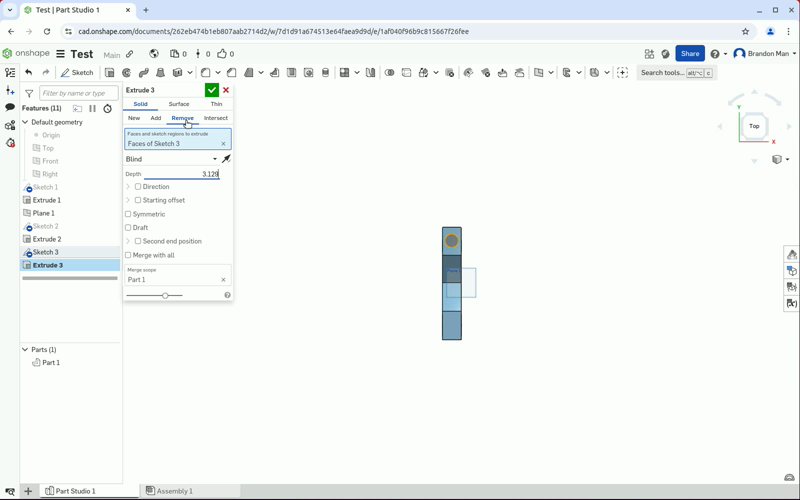
key(tab, 6)
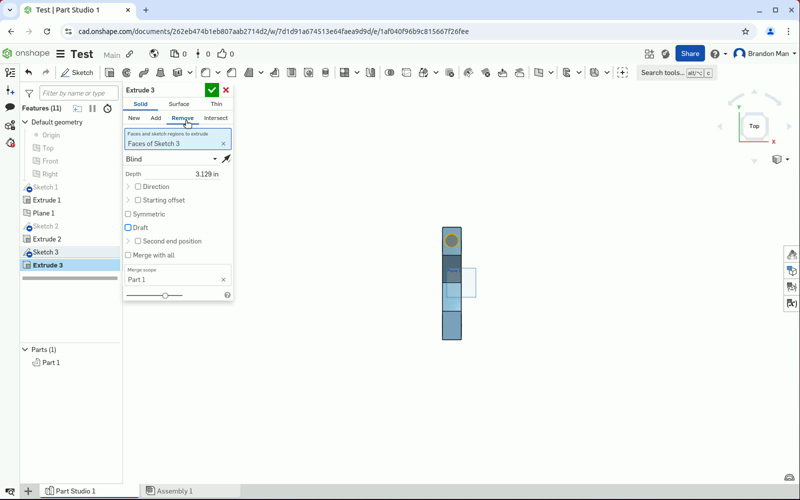
key(space)
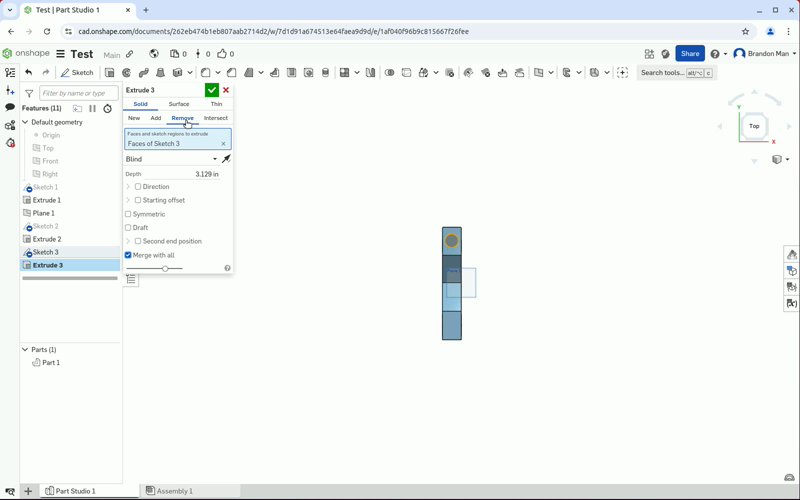
key(enter)
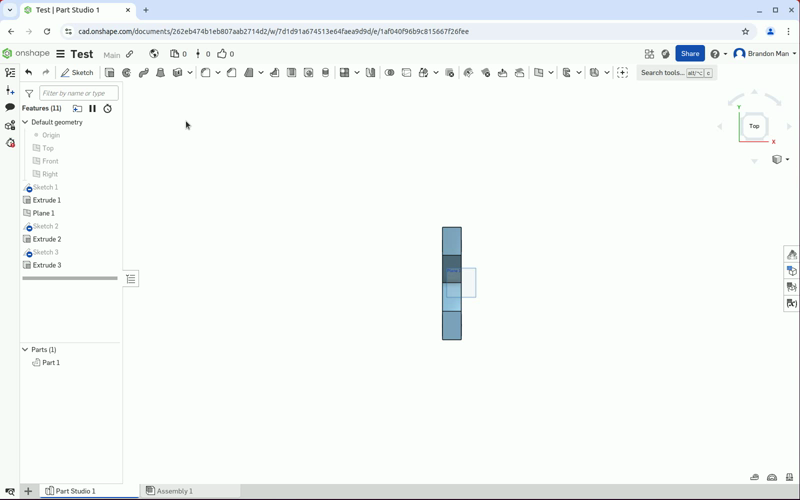
key(shift+h)
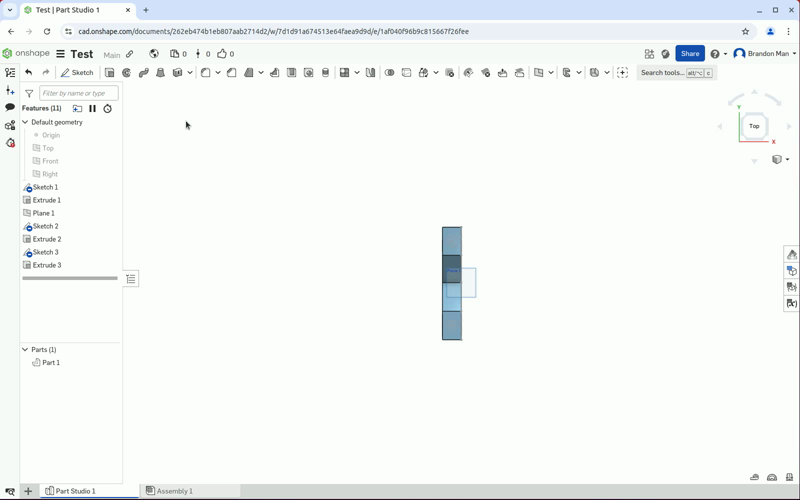
key(shift+h)
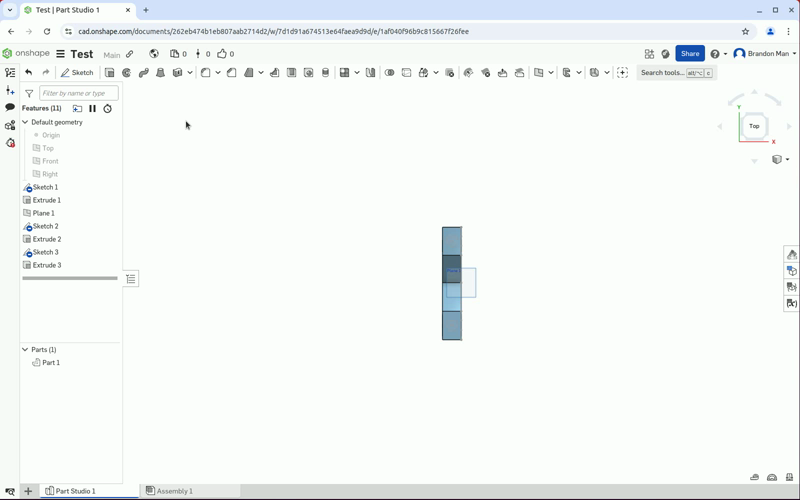
key(shift+7)
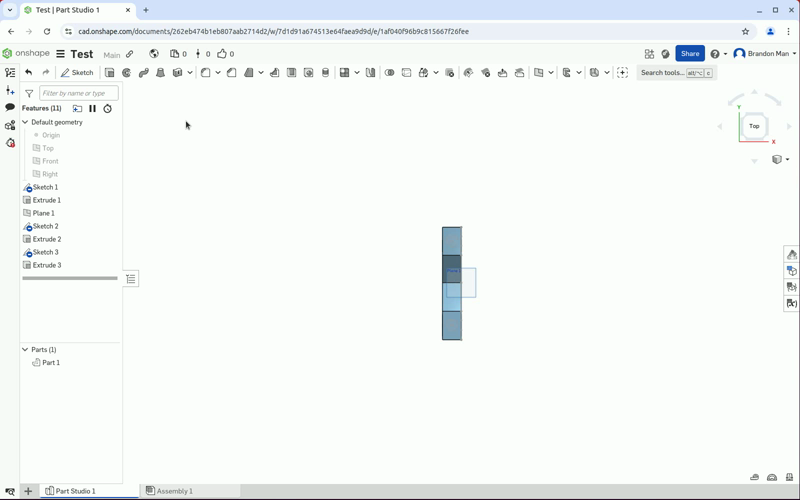
key(up, 3)
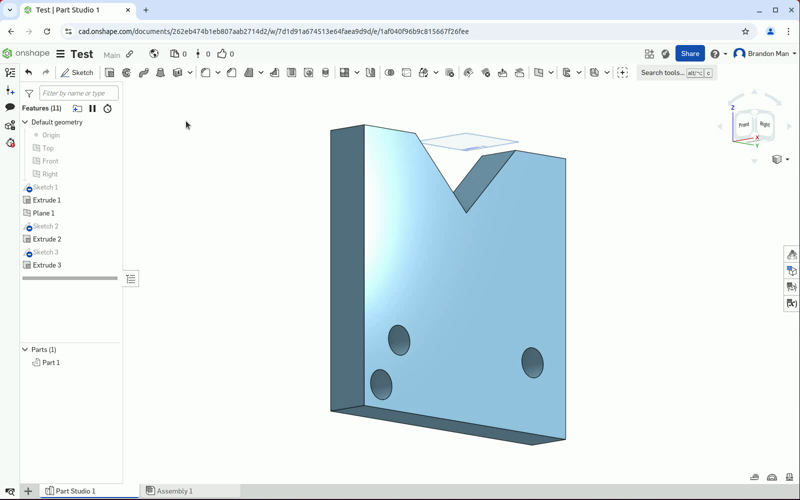
key(left, 3)
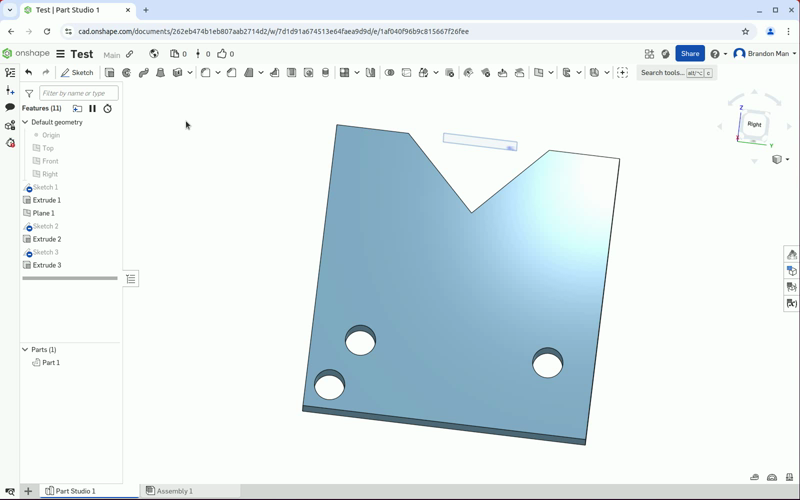
key(right, 3)
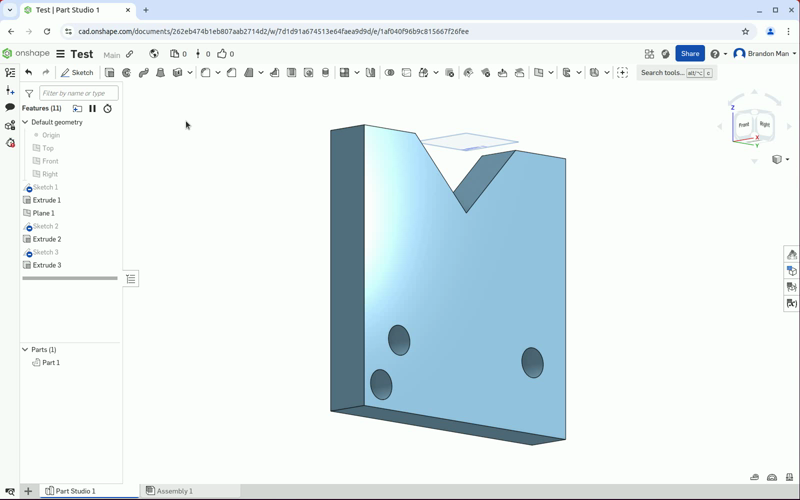
key(down, 3)
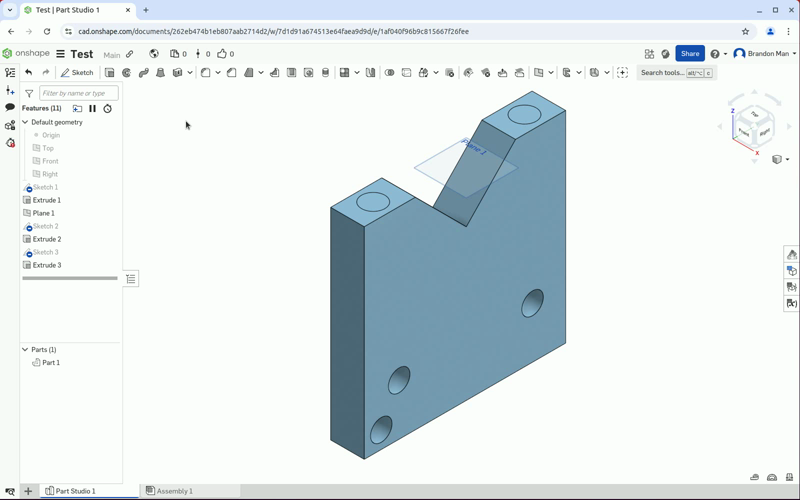
mouse_move(73, 189)
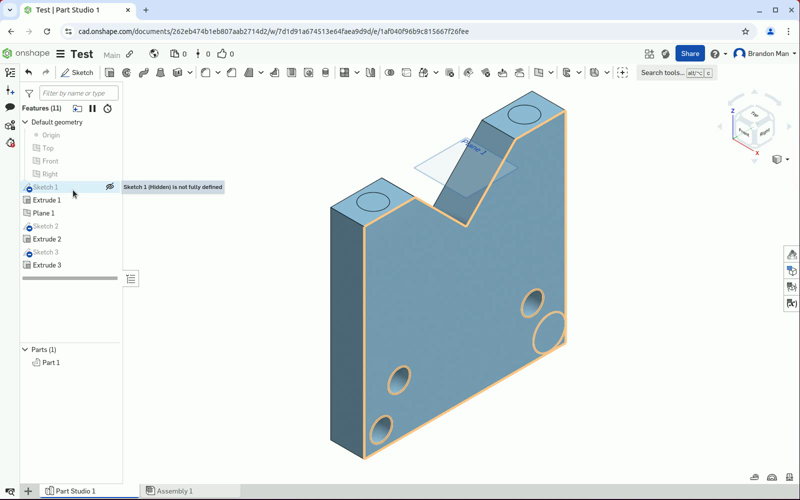
click(73, 189)